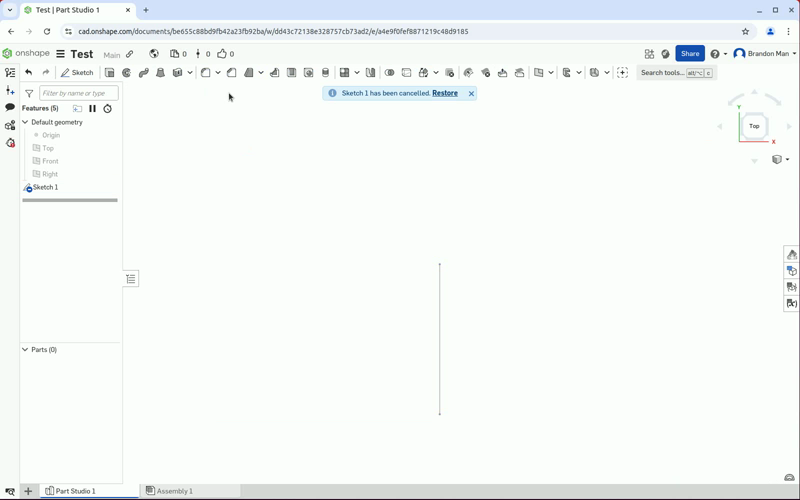
key(shift+h)
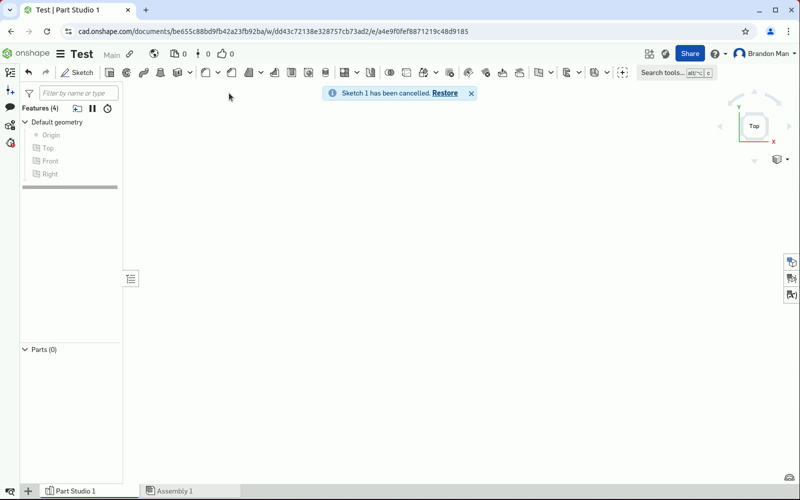
mouse_move(73, 352)
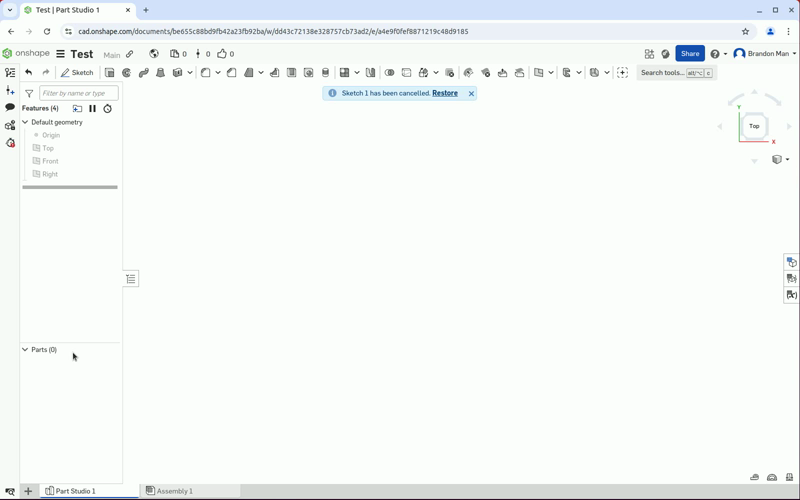
key(y)
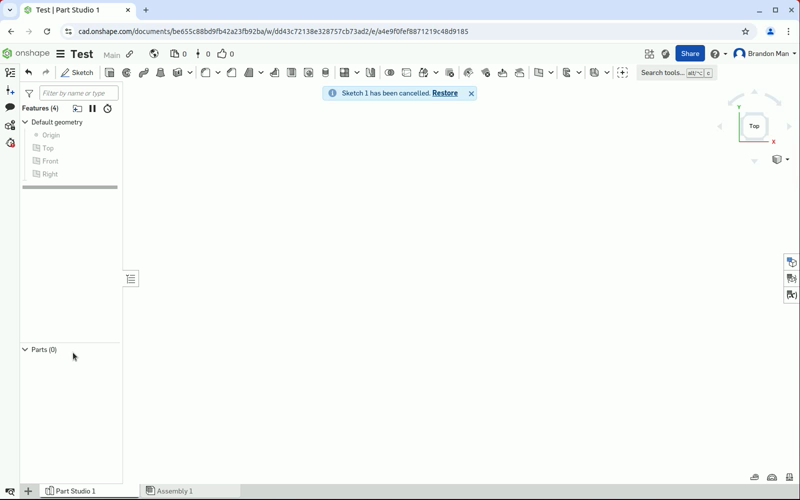
key(shift+p)
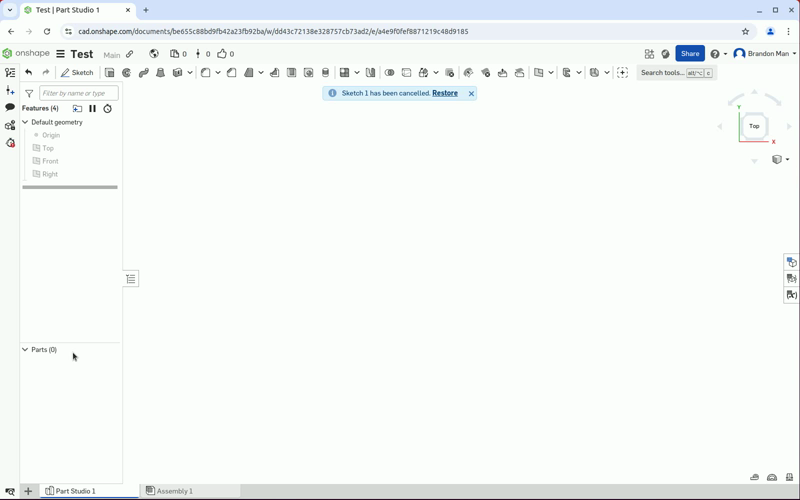
key(space)
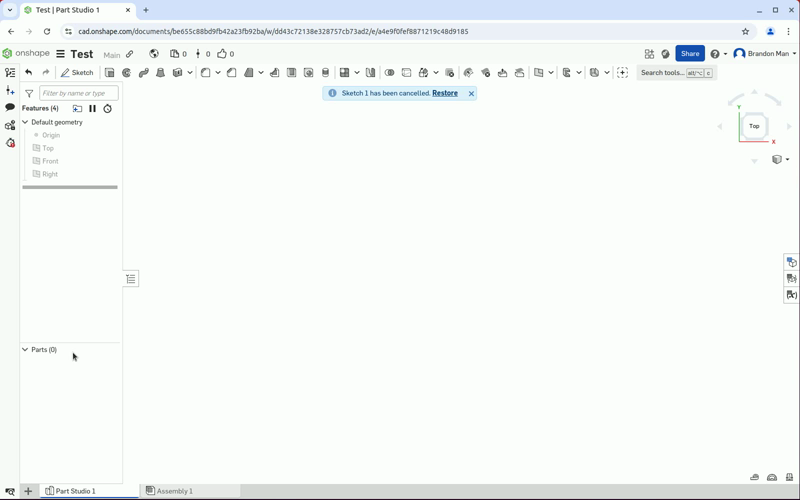
key_down(shift)
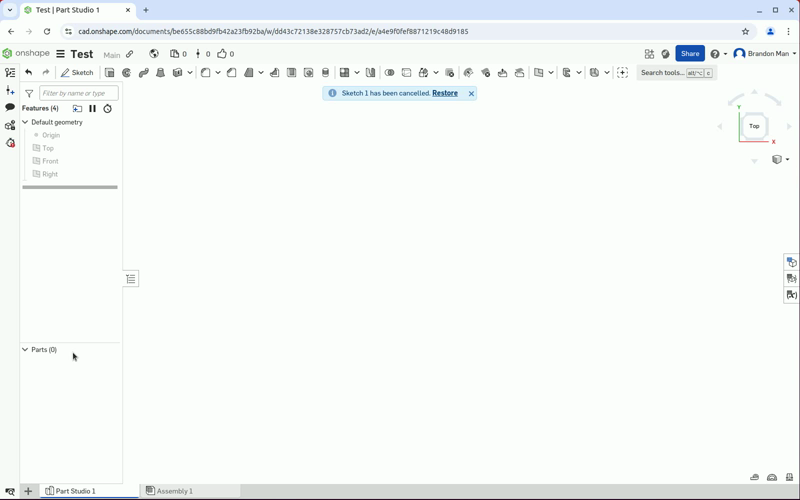
key(up)
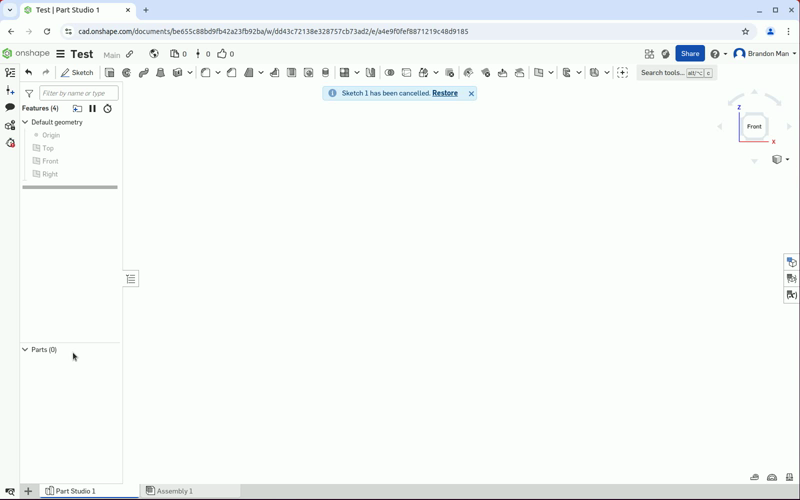
key_up(shift)
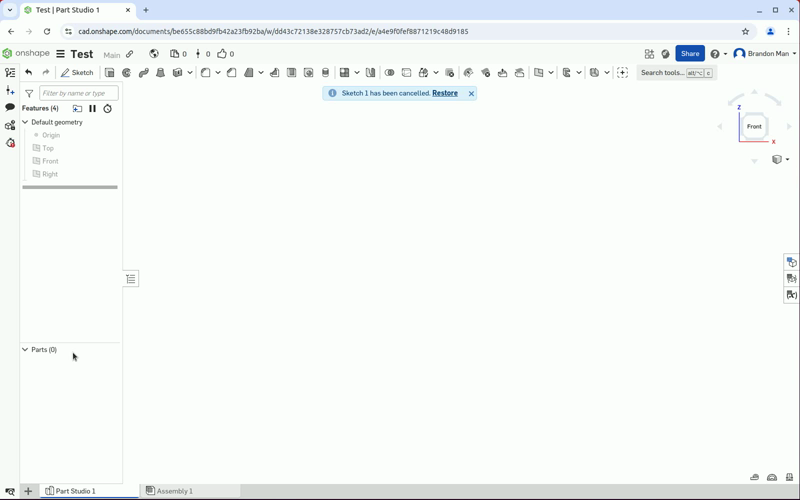
mouse_move(73, 352)
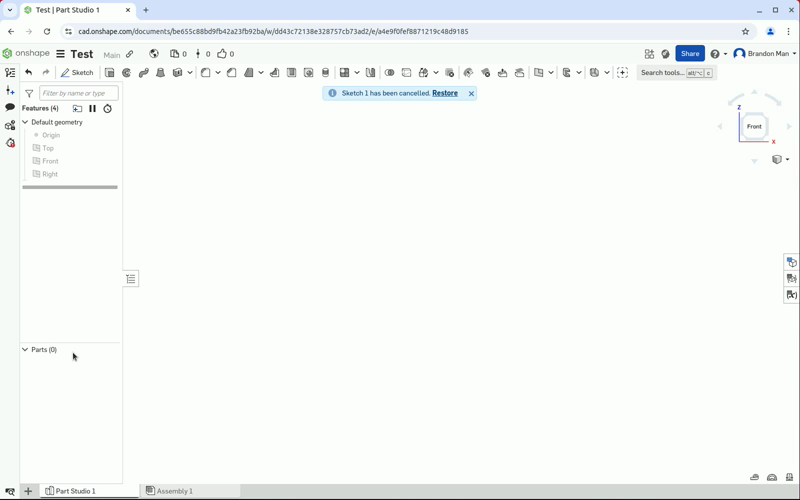
key(shift+y)
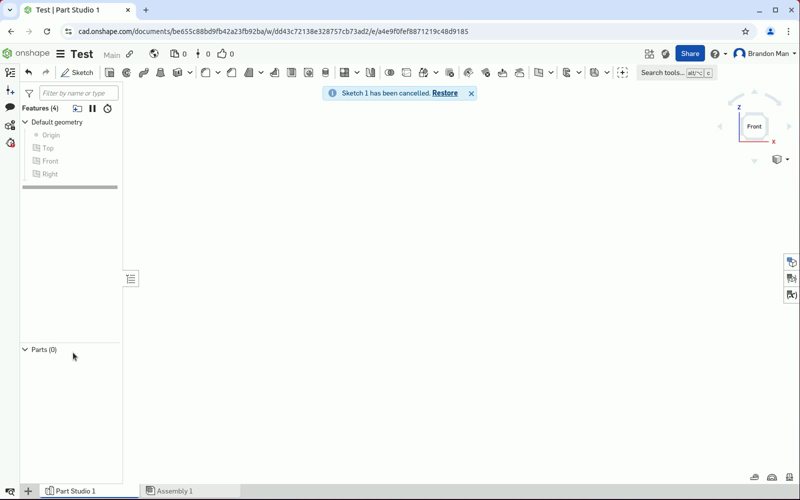
key(shift+s)
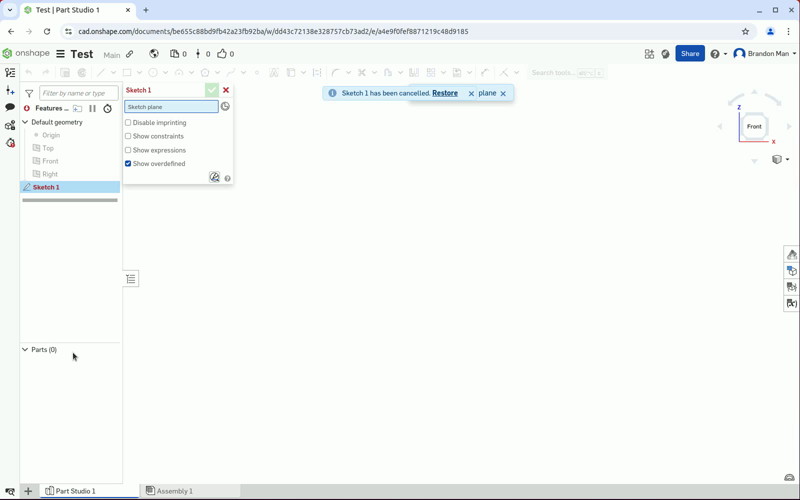
mouse_move(73, 163)
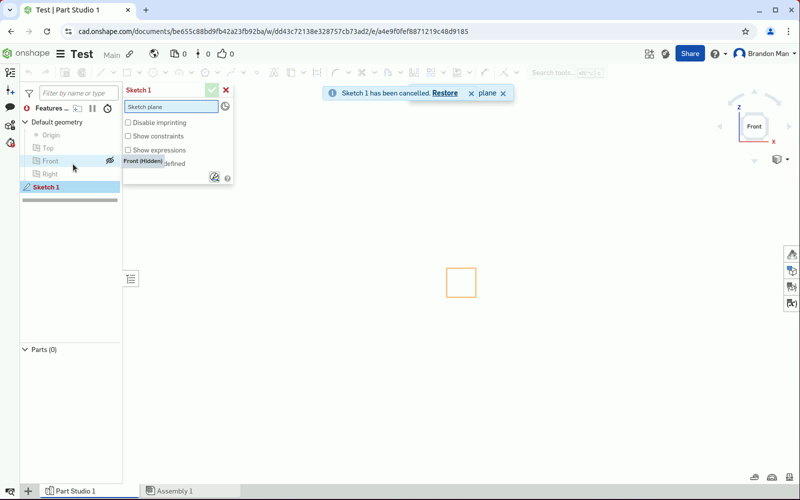
click(73, 163)
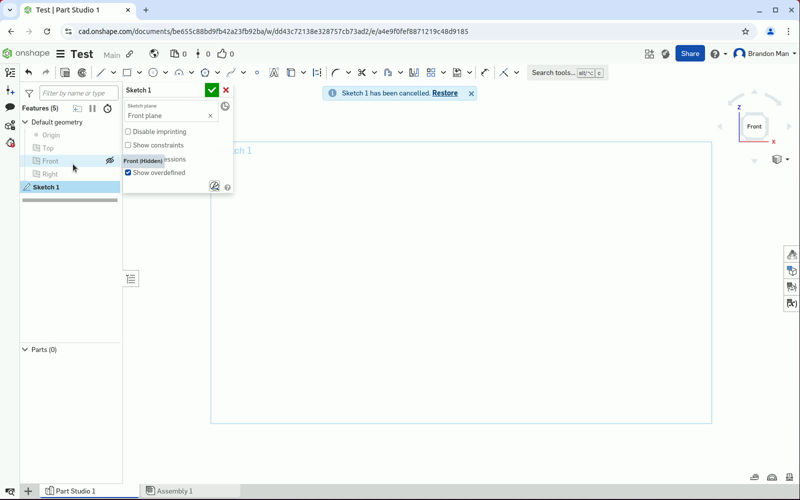
mouse_move(73, 352)
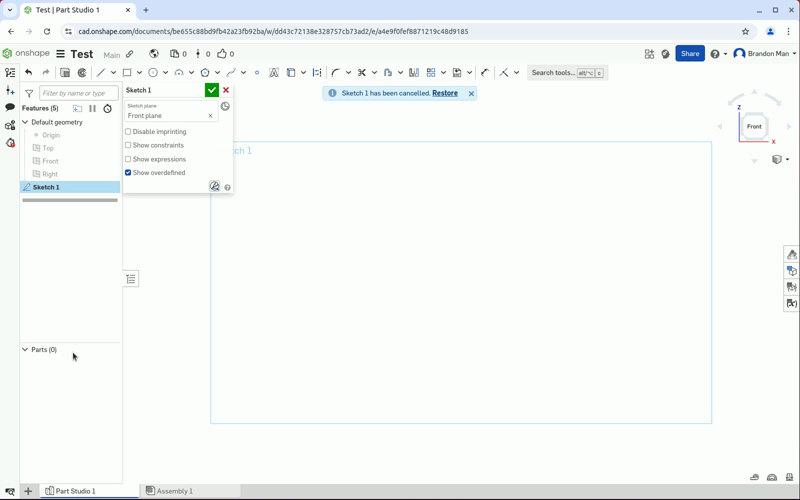
key(y)
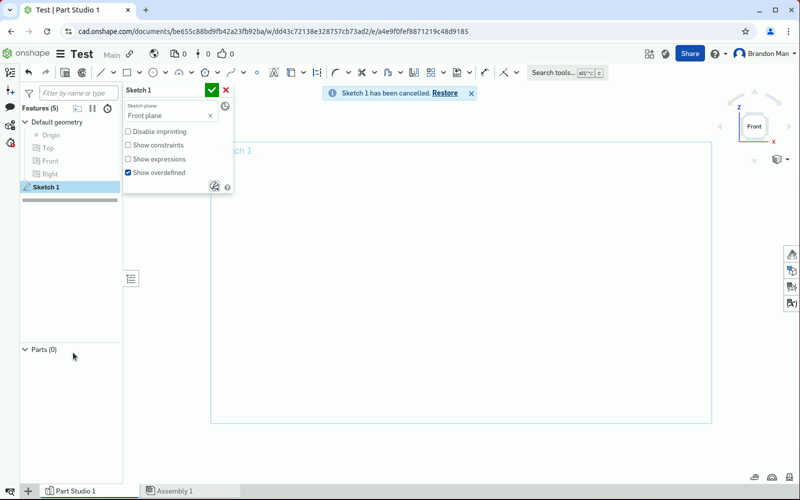
key(l)
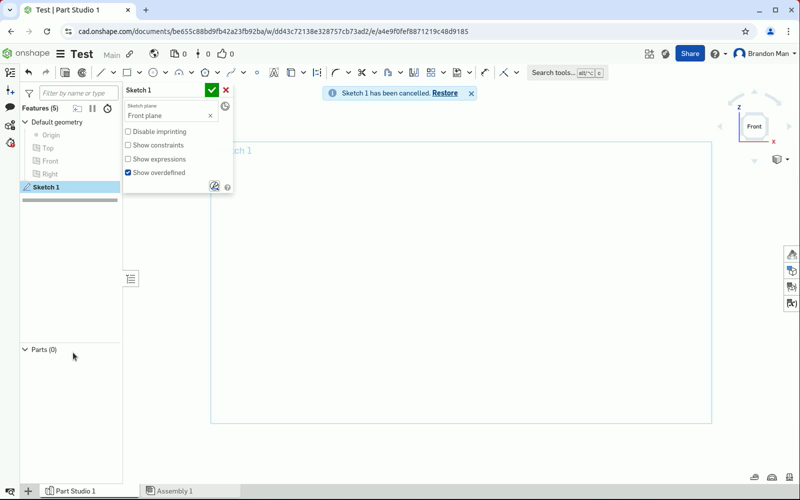
key_down(shift)
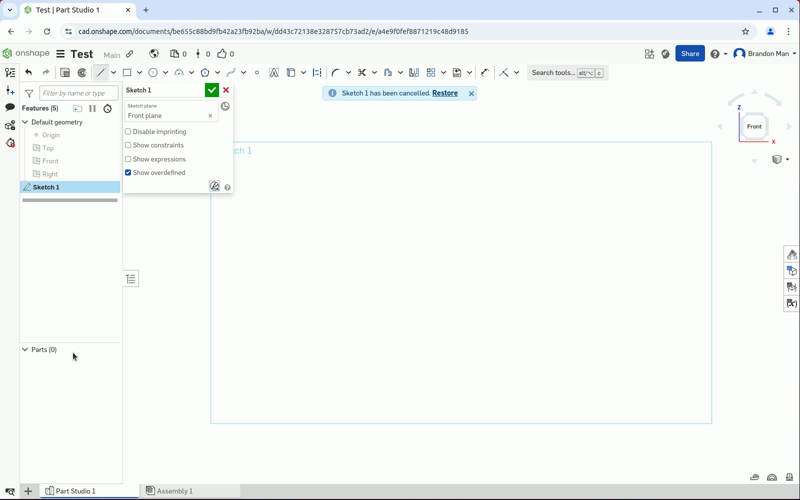
mouse_move(460, 282)
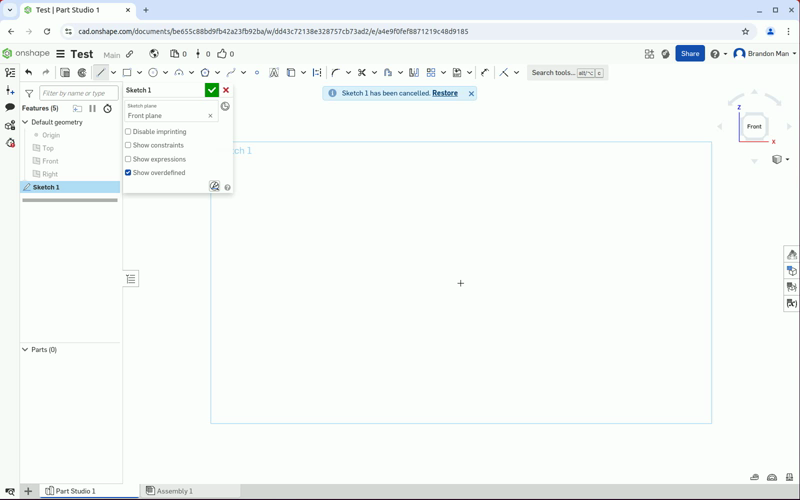
click(460, 282)
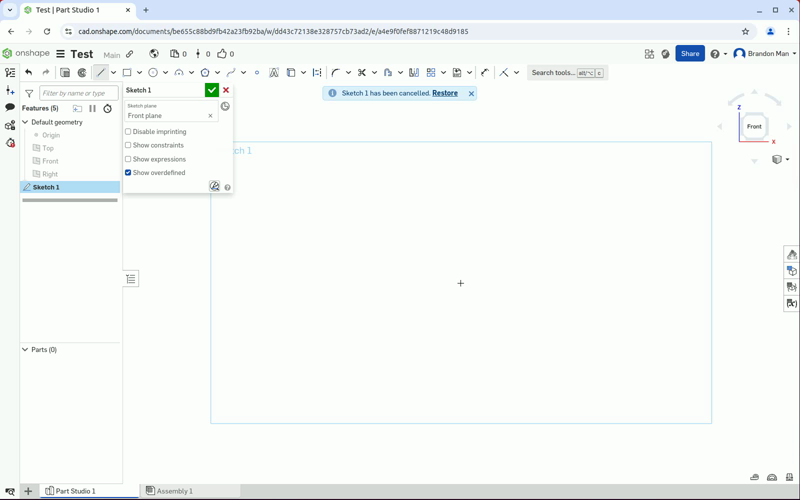
key_up(shift)
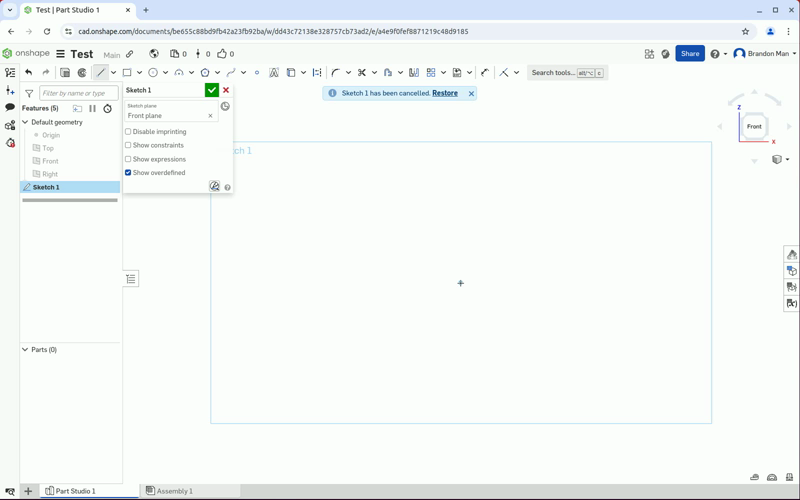
key_down(shift)
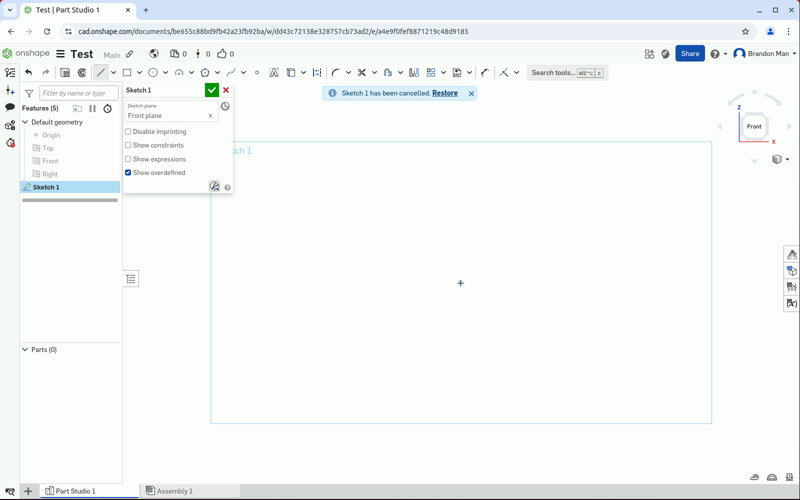
mouse_move(490, 282)
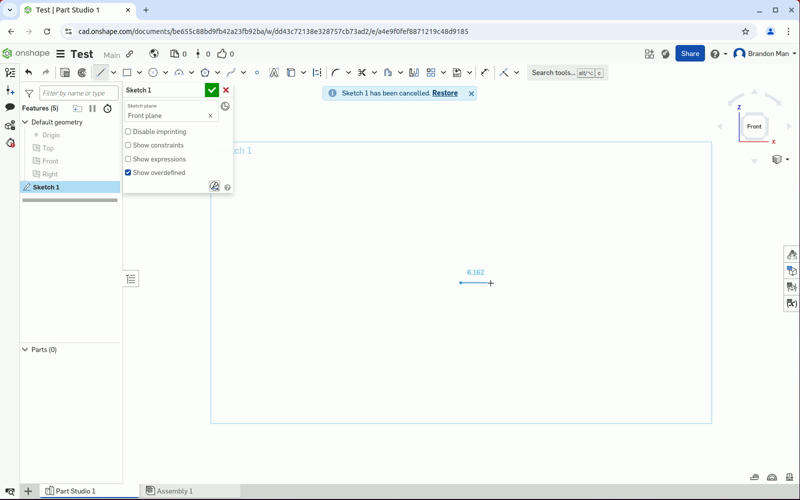
mouse_move(499, 282)
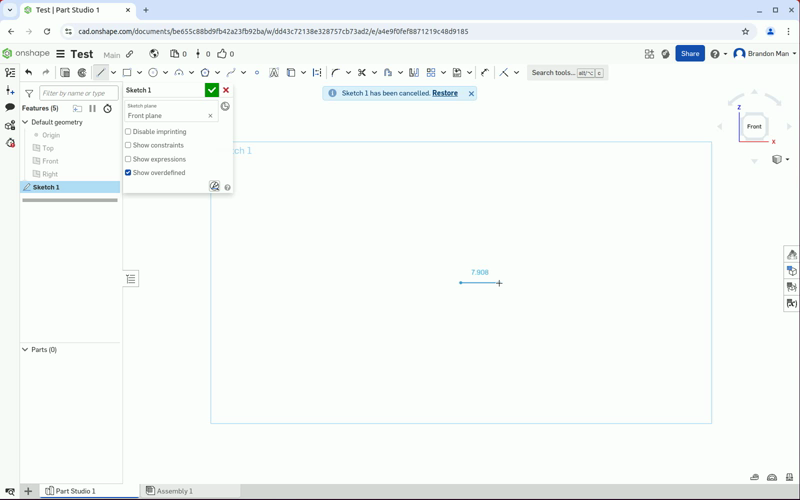
click(499, 282)
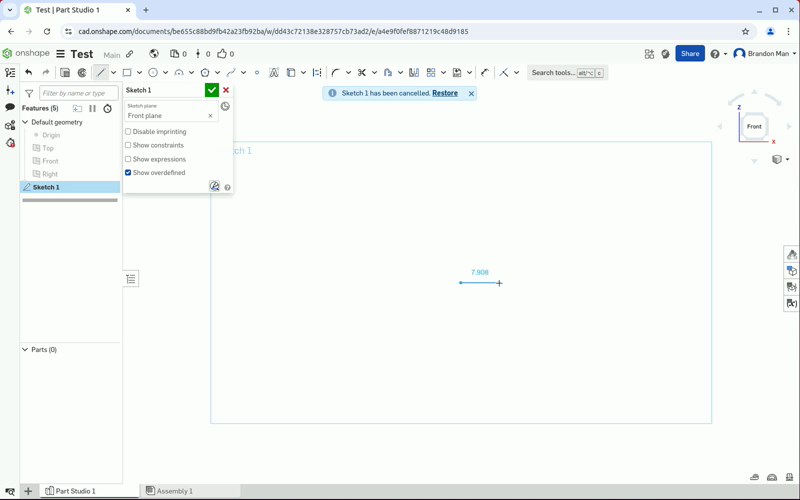
key_up(shift)
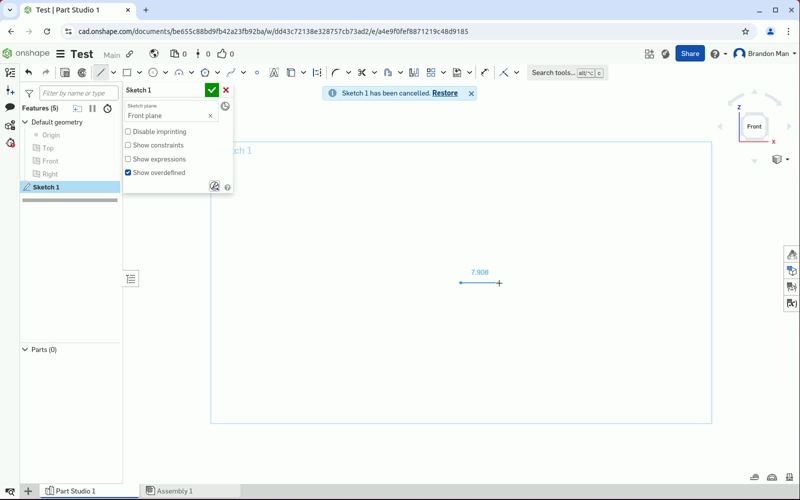
key_down(shift)
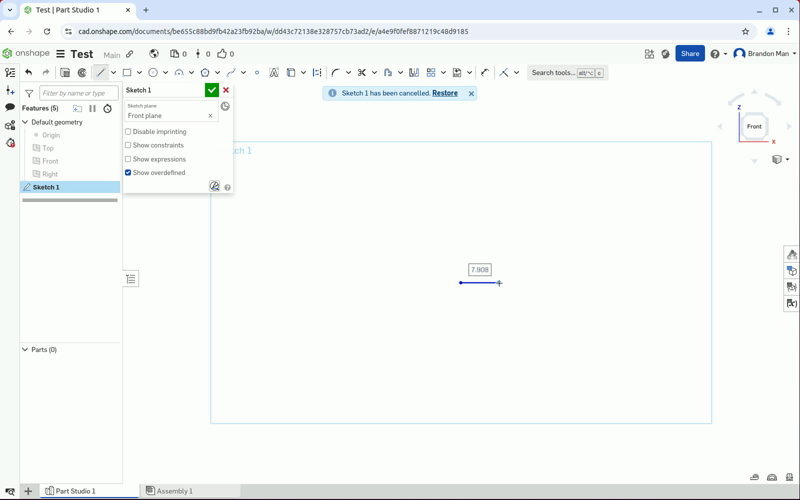
mouse_move(529, 282)
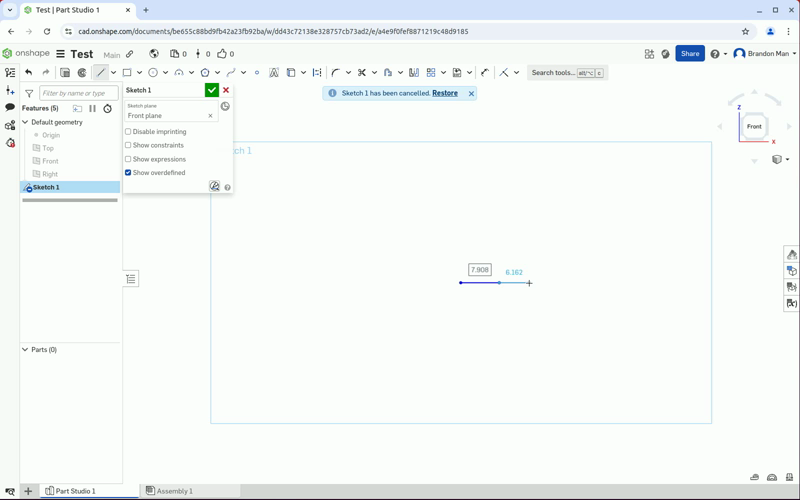
mouse_move(499, 277)
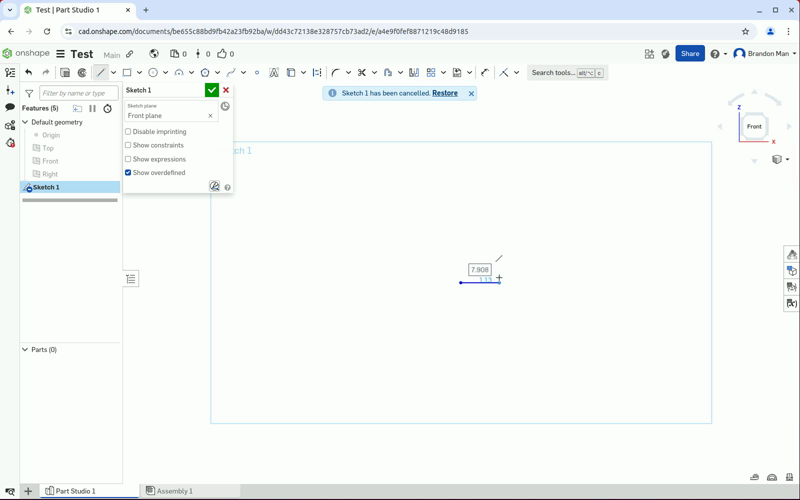
scroll(6)
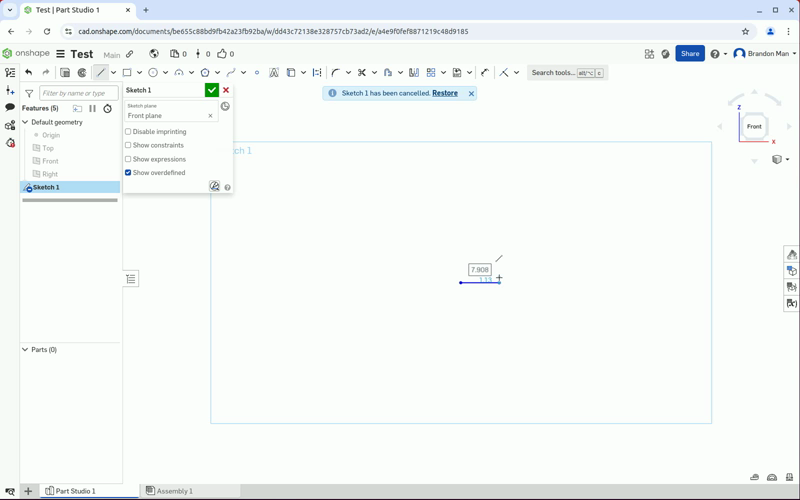
scroll(6)
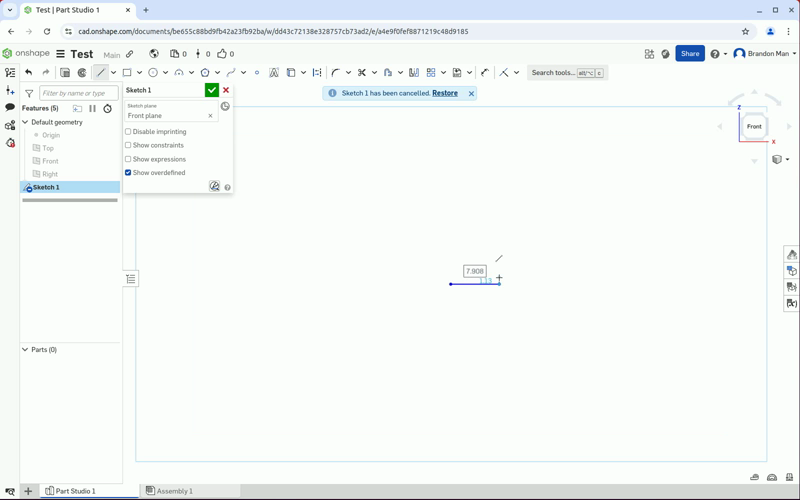
scroll(6)
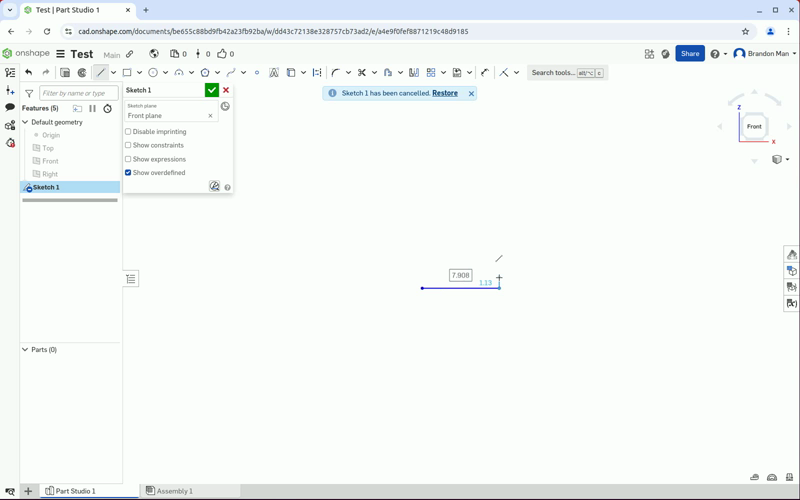
scroll(6)
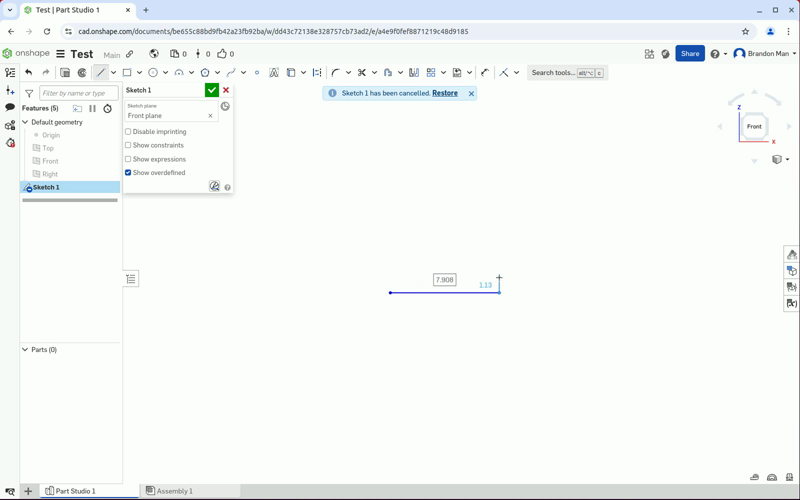
scroll(6)
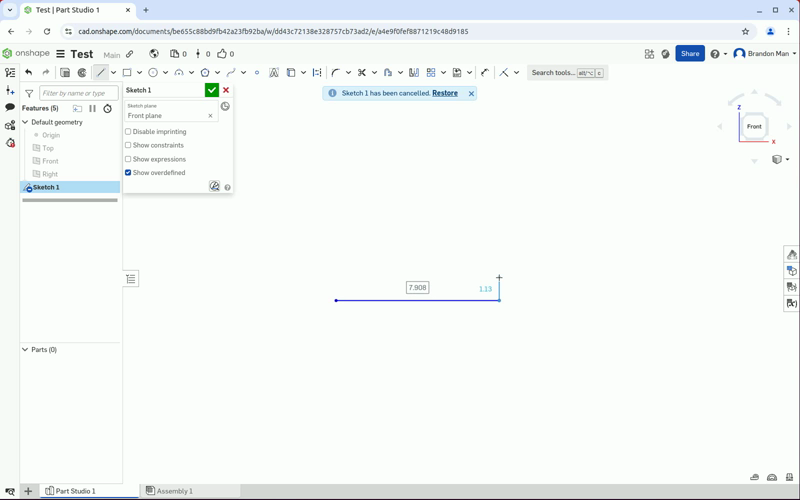
scroll(6)
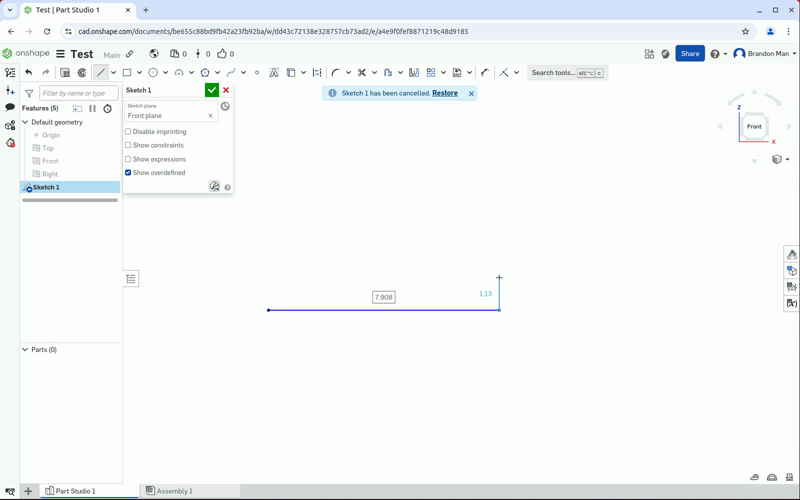
scroll(6)
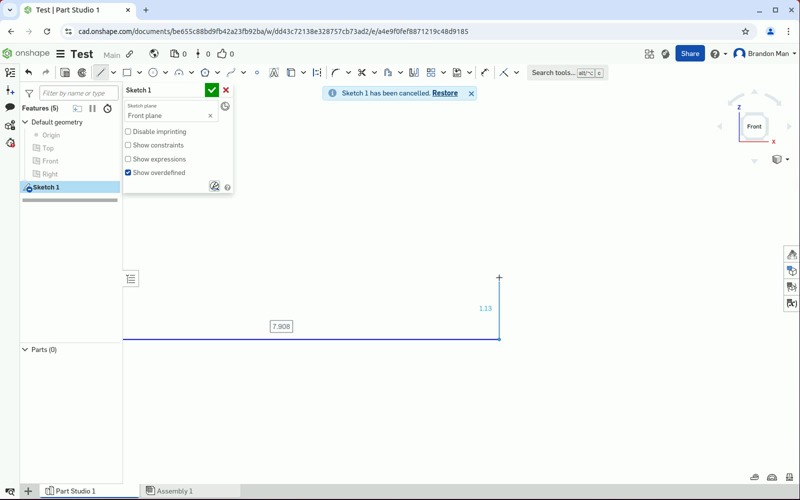
click(499, 277)
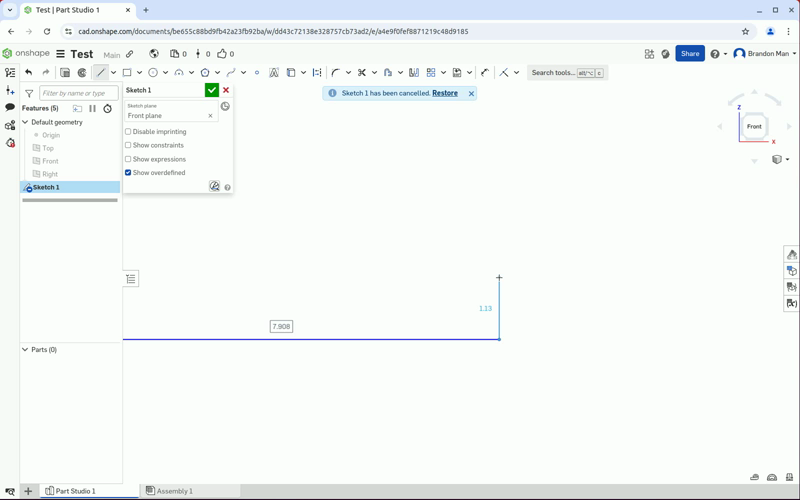
scroll(-6)
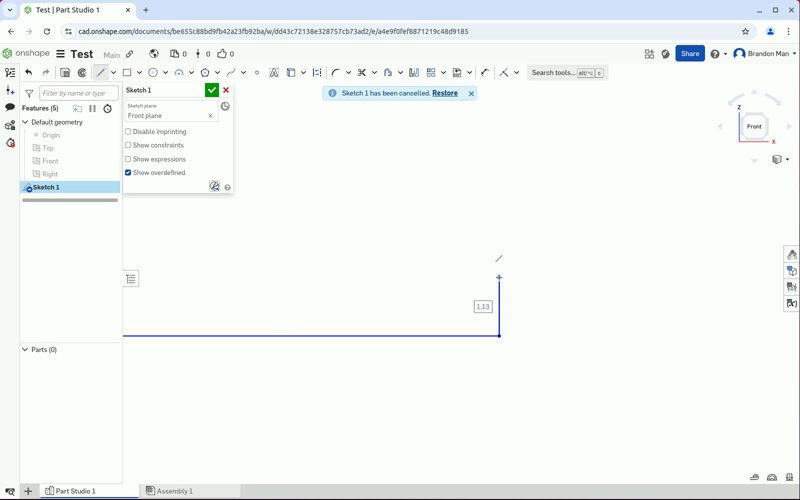
scroll(-6)
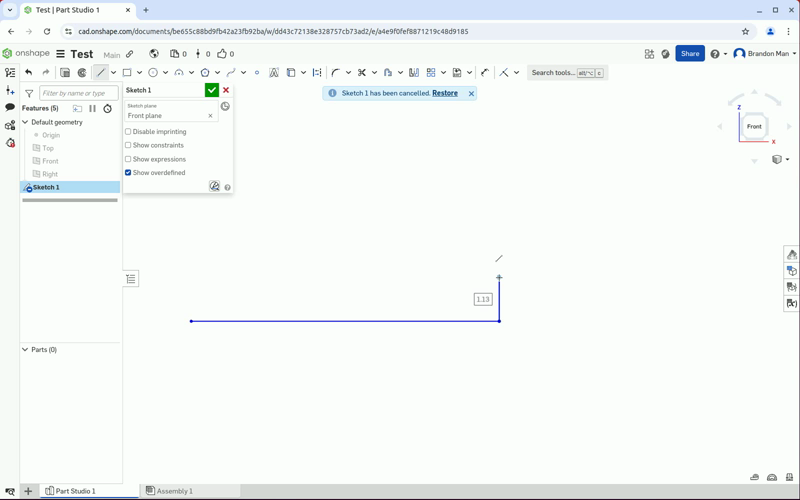
scroll(-6)
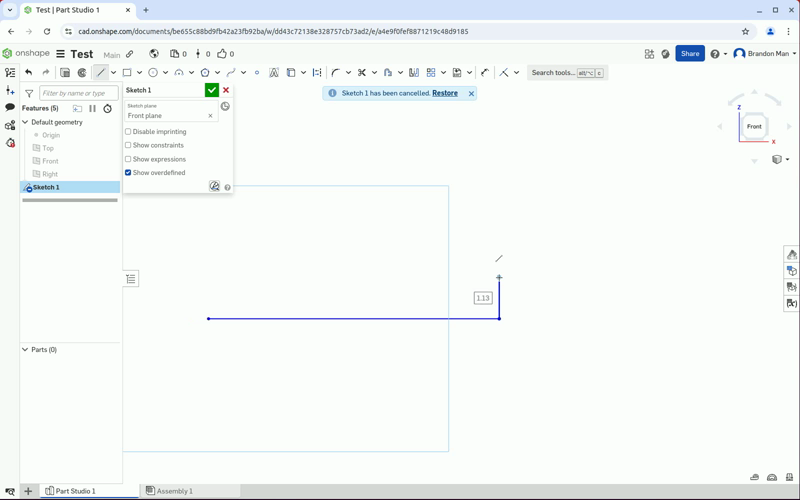
scroll(-6)
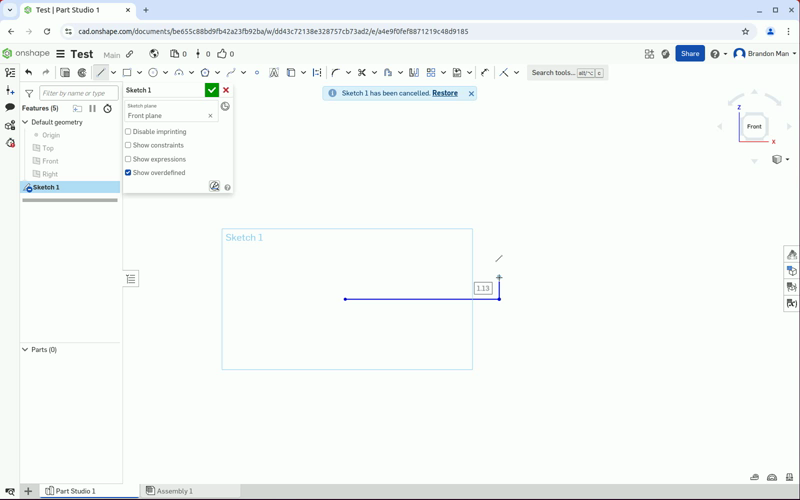
scroll(-6)
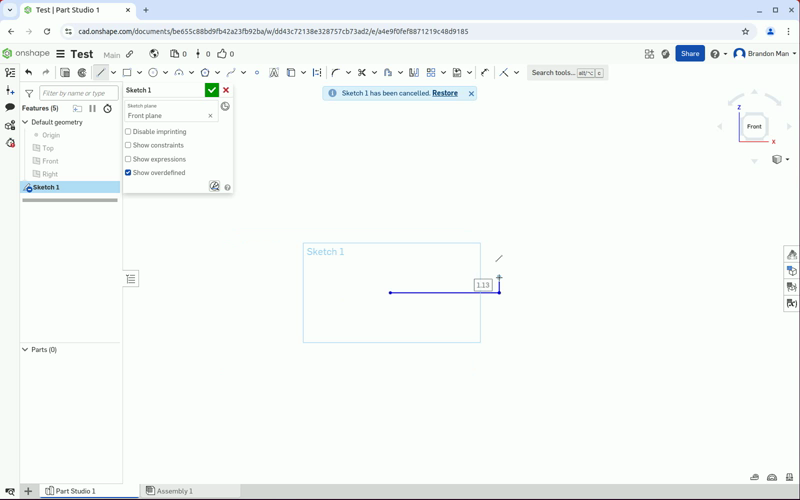
scroll(-6)
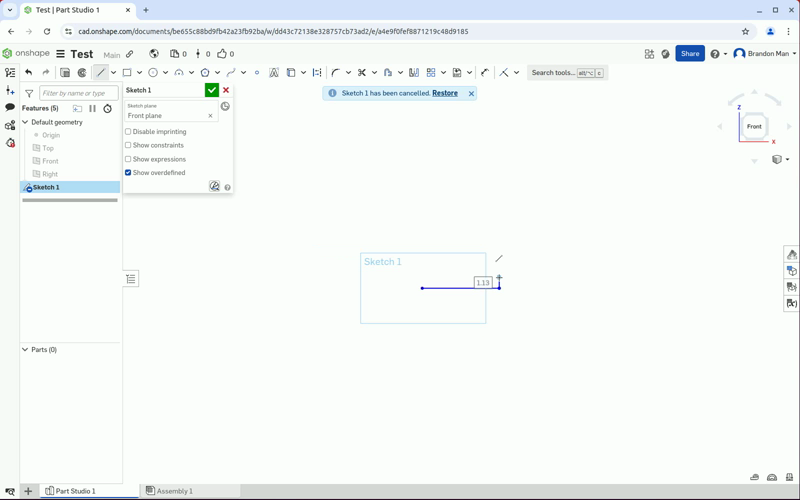
scroll(-6)
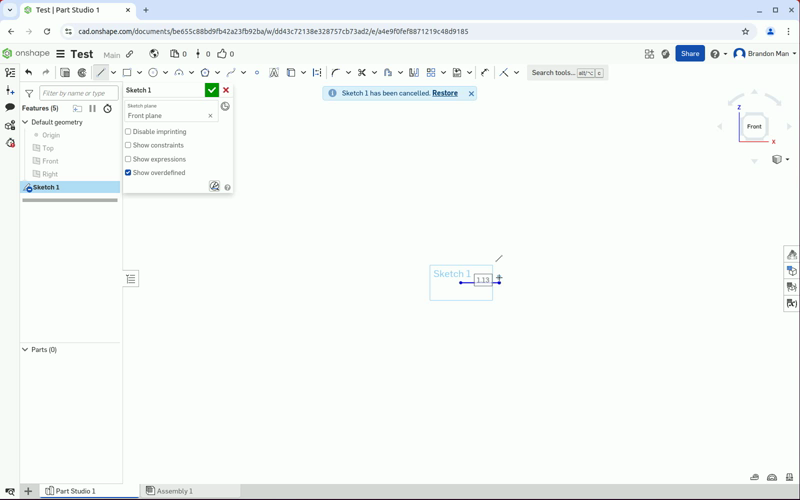
key_up(shift)
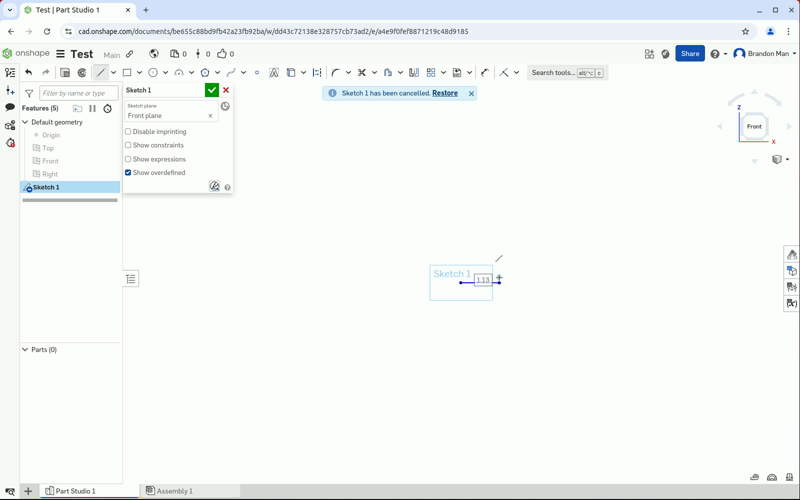
key_down(shift)
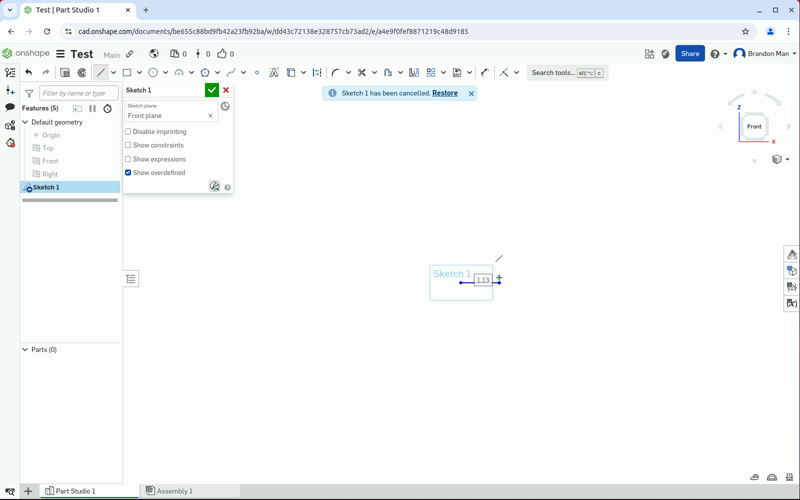
mouse_move(529, 277)
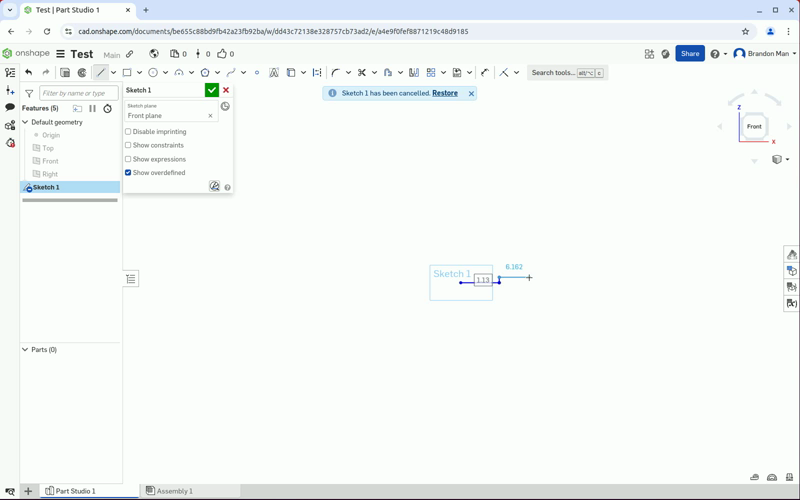
mouse_move(466, 277)
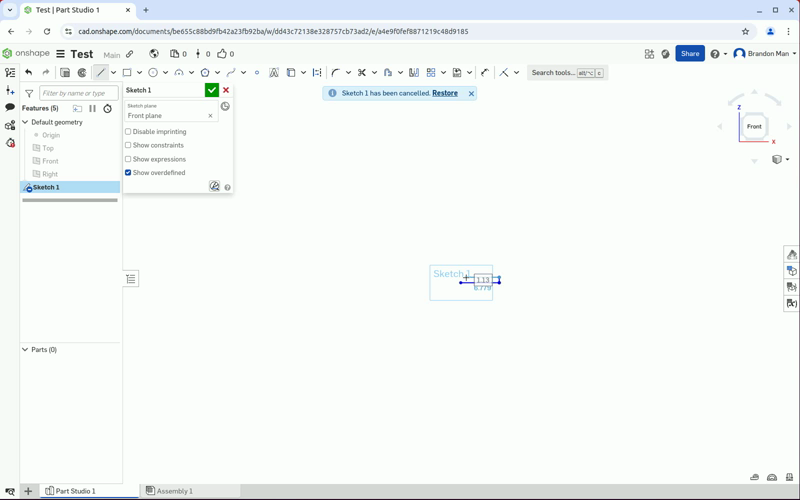
click(466, 277)
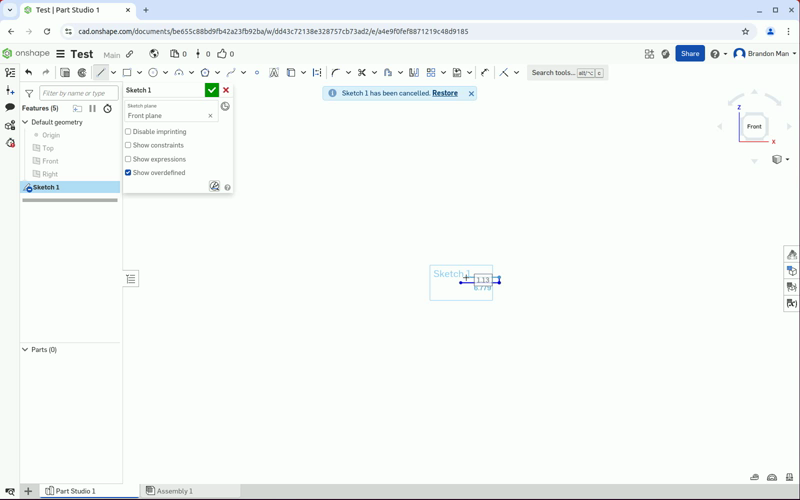
key_up(shift)
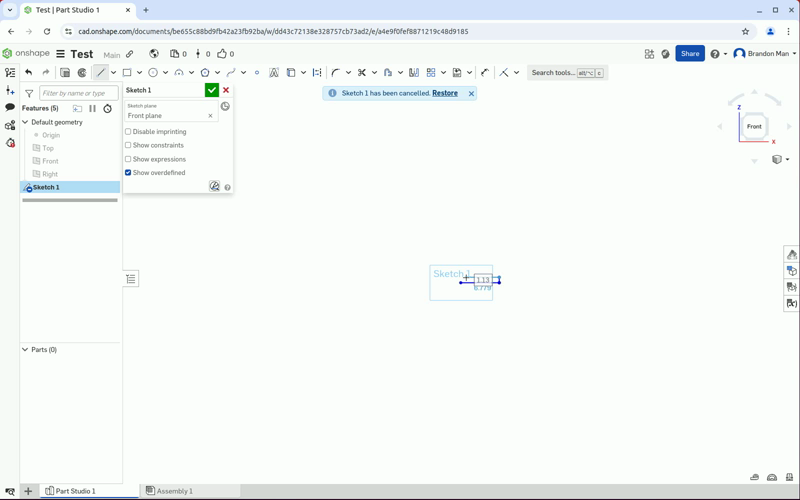
key_down(shift)
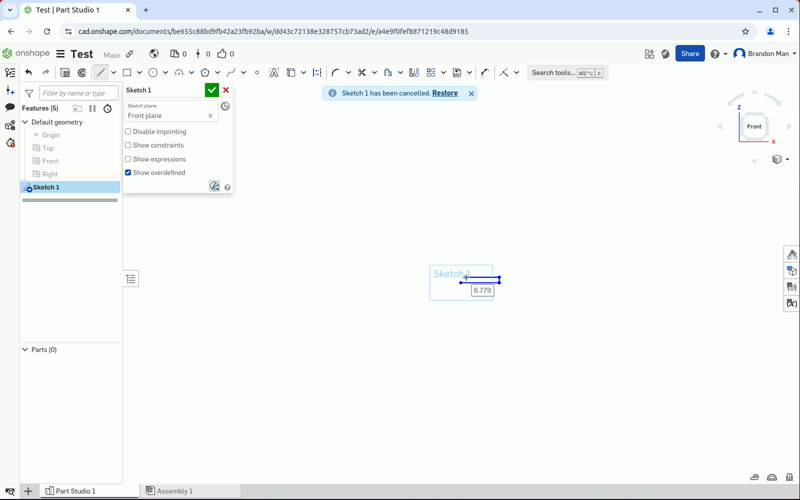
mouse_move(496, 277)
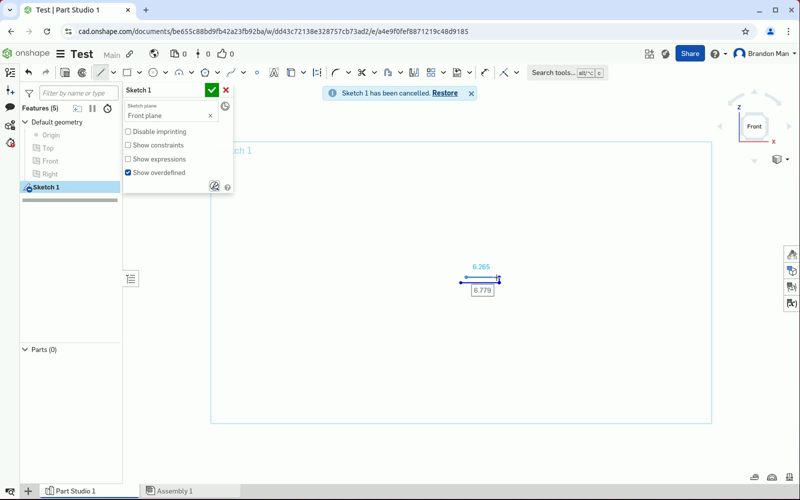
mouse_move(466, 244)
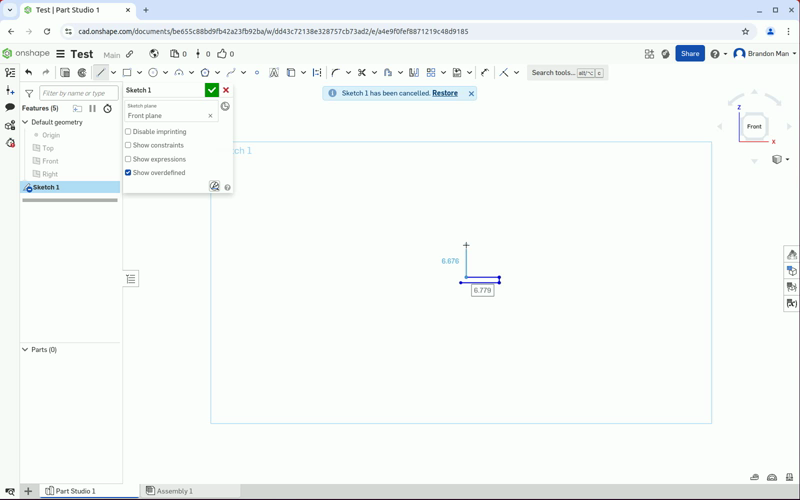
click(466, 244)
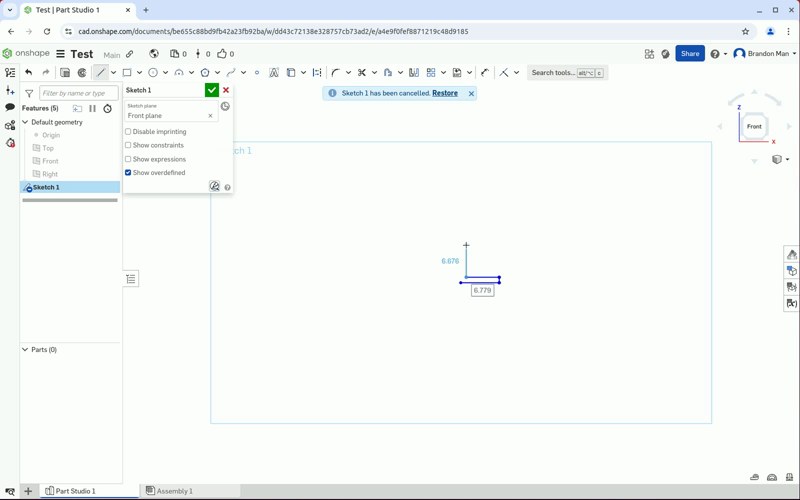
key_up(shift)
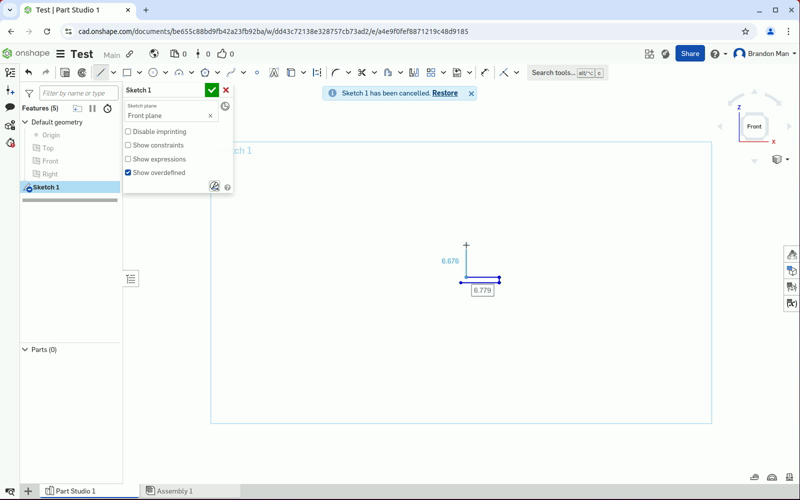
key_down(shift)
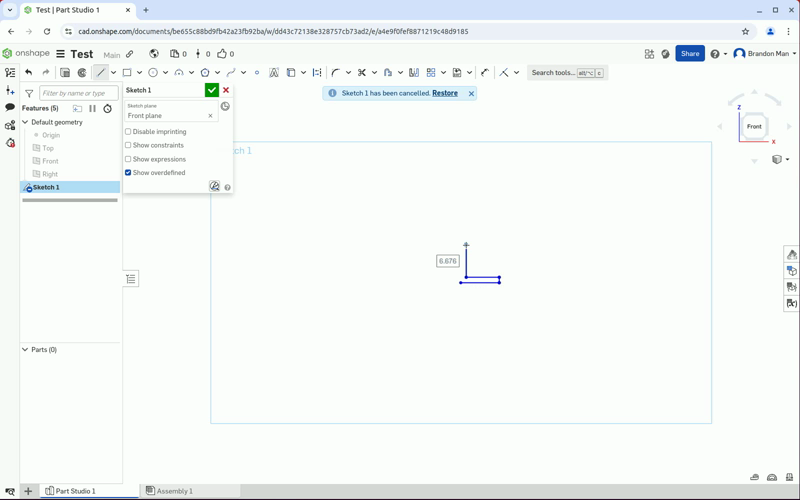
mouse_move(496, 244)
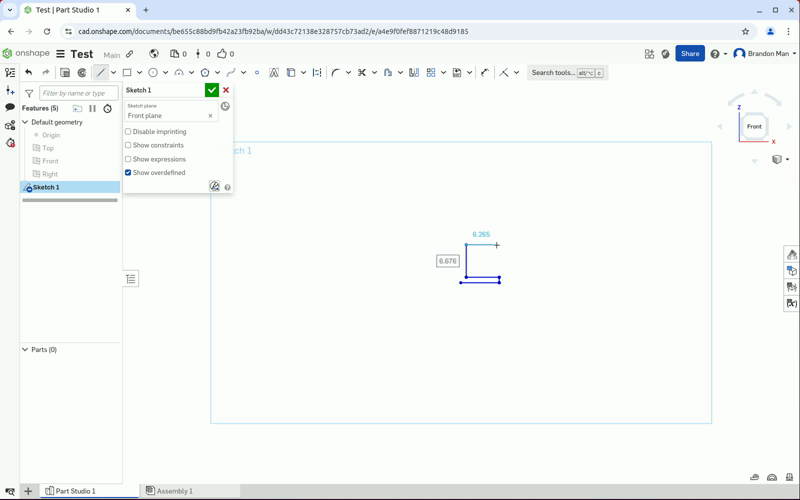
mouse_move(460, 244)
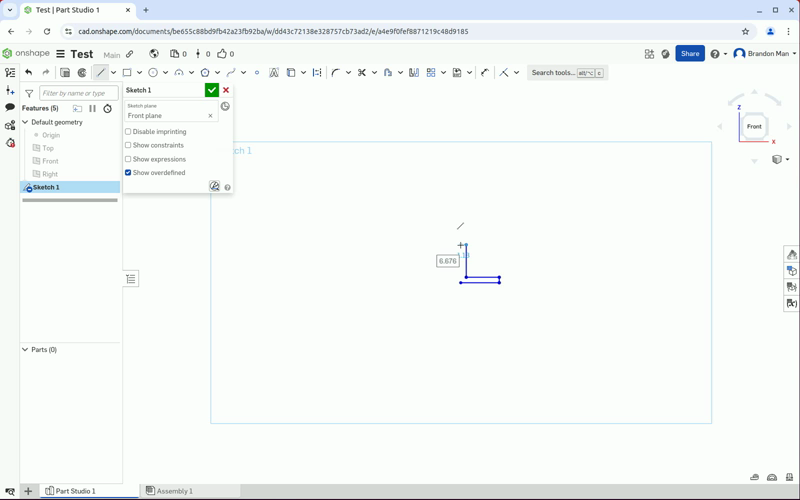
scroll(6)
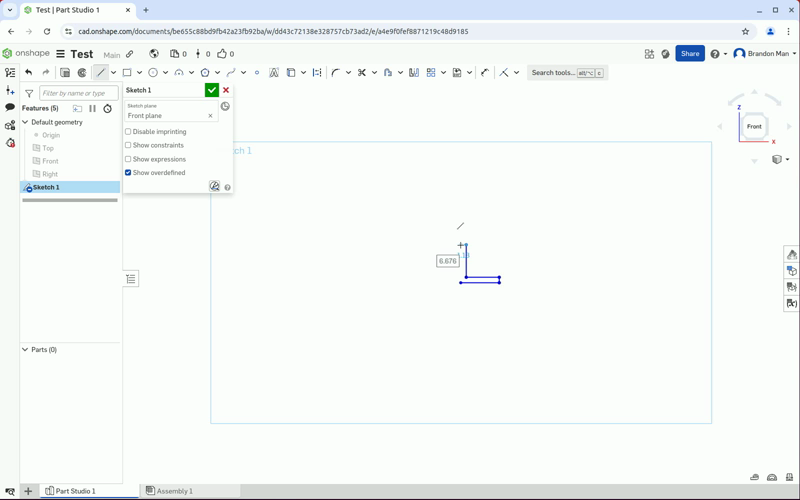
scroll(6)
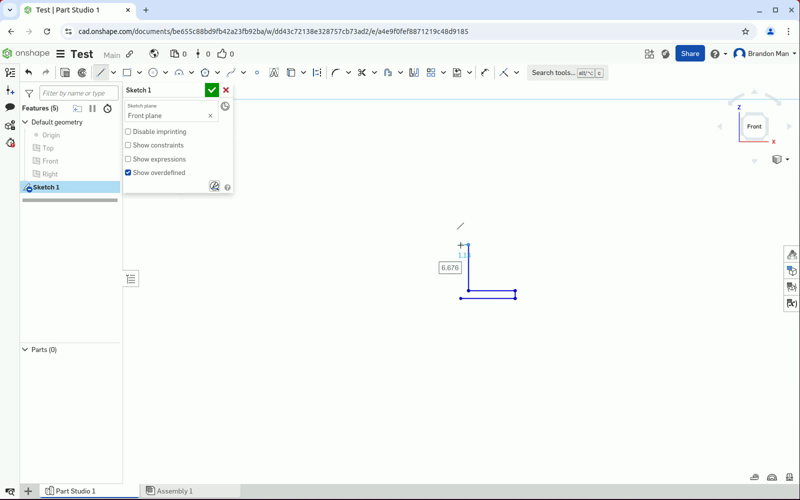
scroll(6)
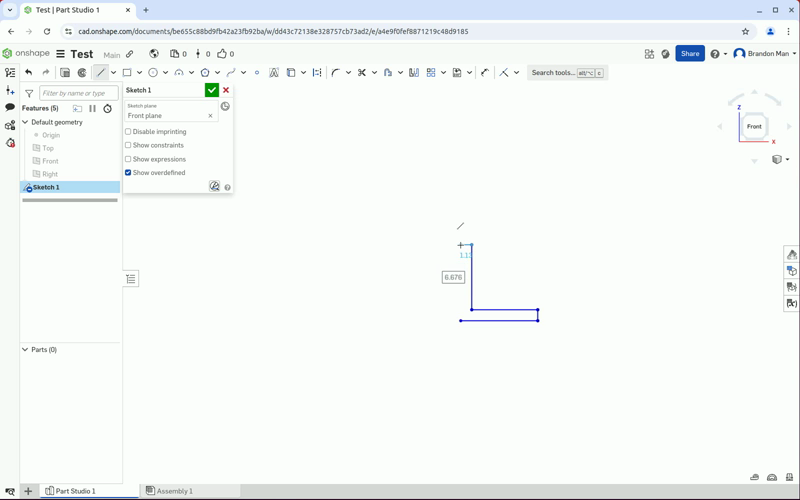
scroll(6)
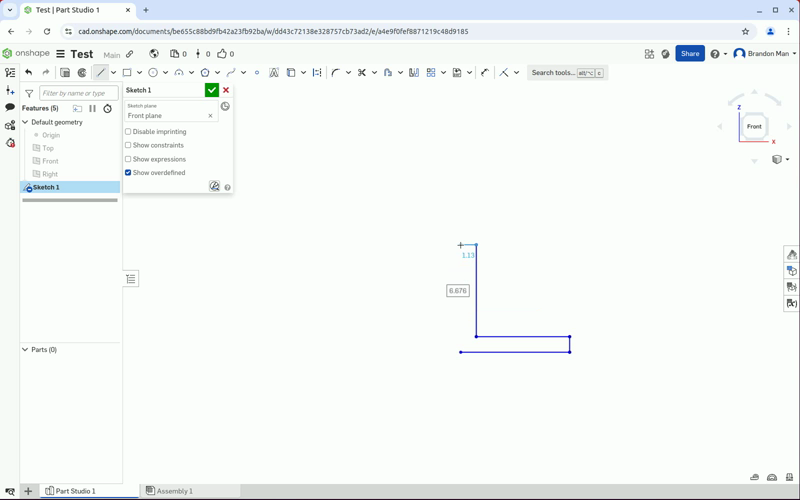
scroll(6)
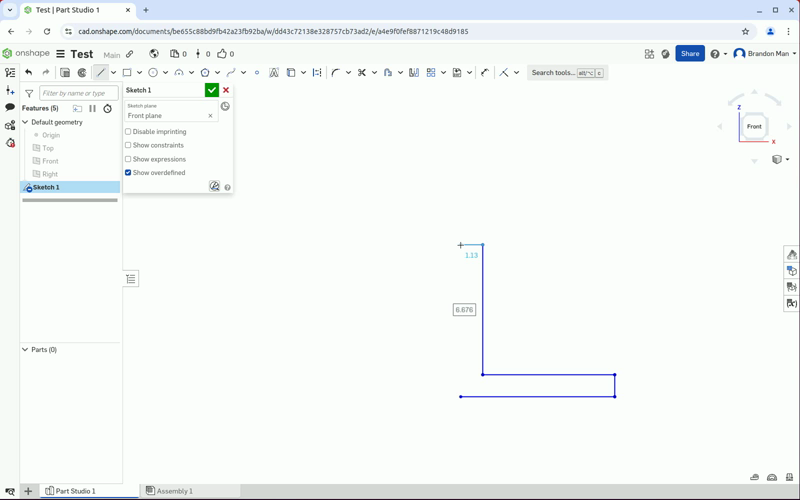
scroll(6)
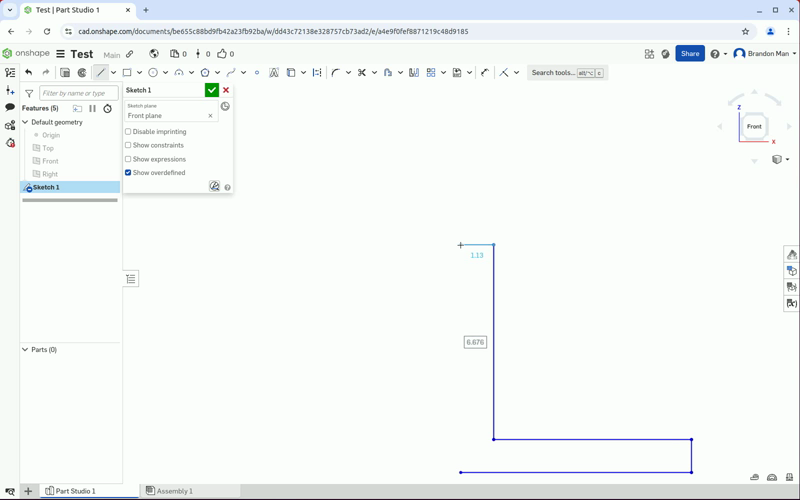
scroll(6)
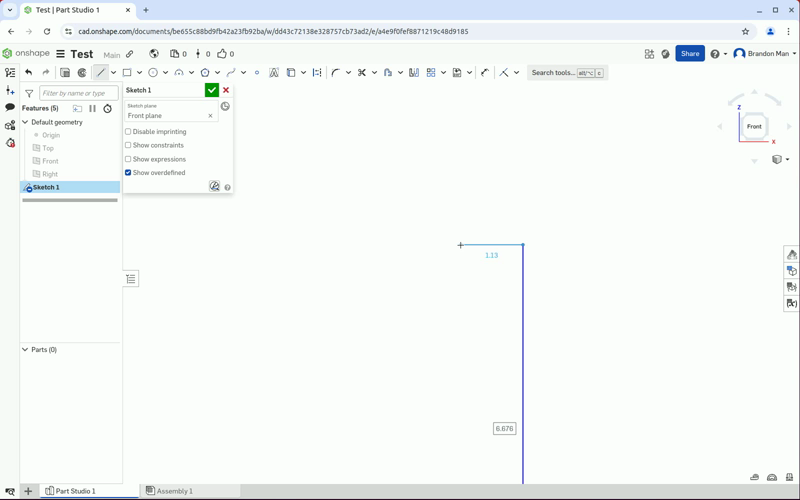
click(460, 244)
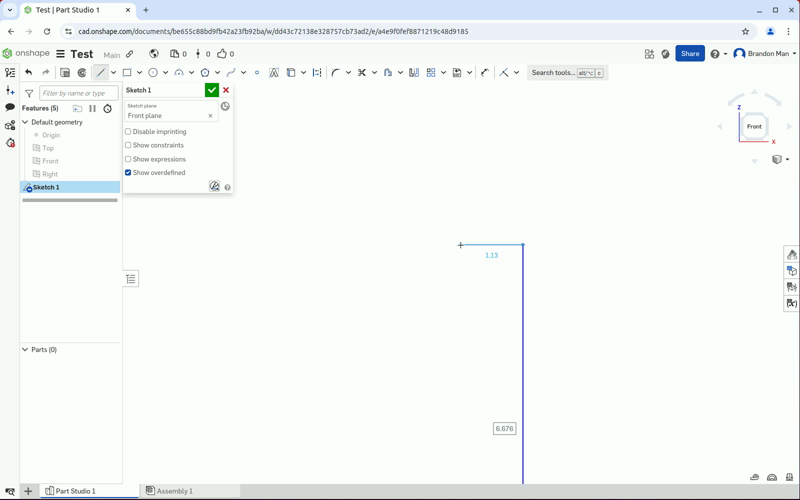
scroll(-6)
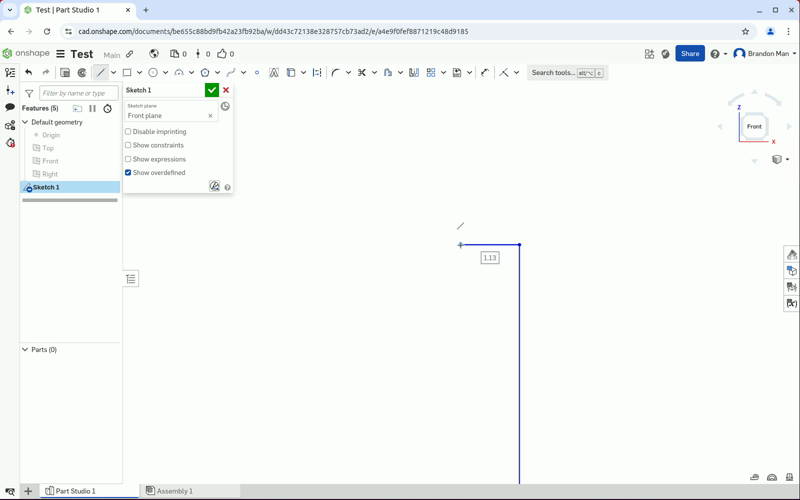
scroll(-6)
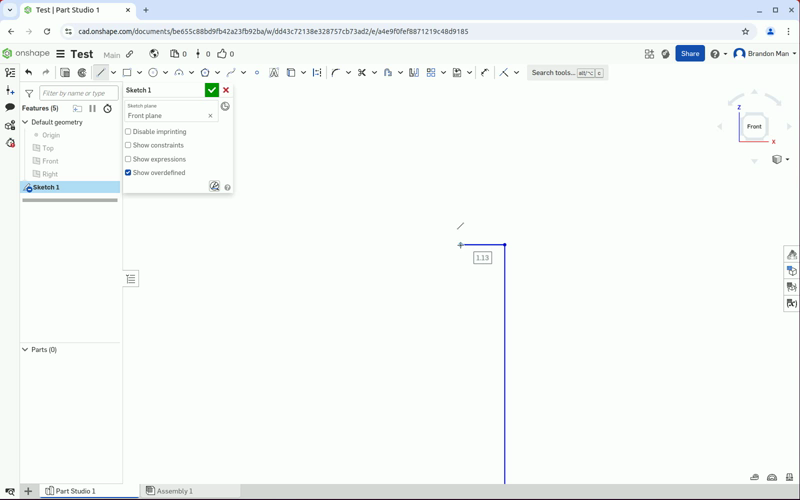
scroll(-6)
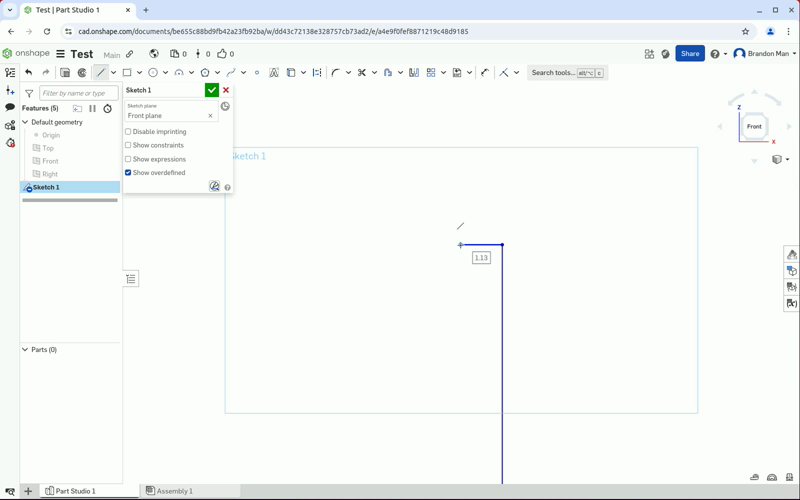
scroll(-6)
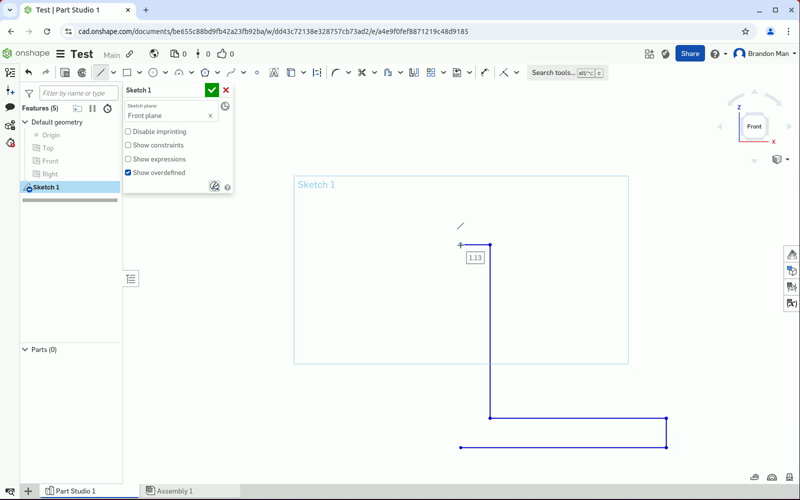
scroll(-6)
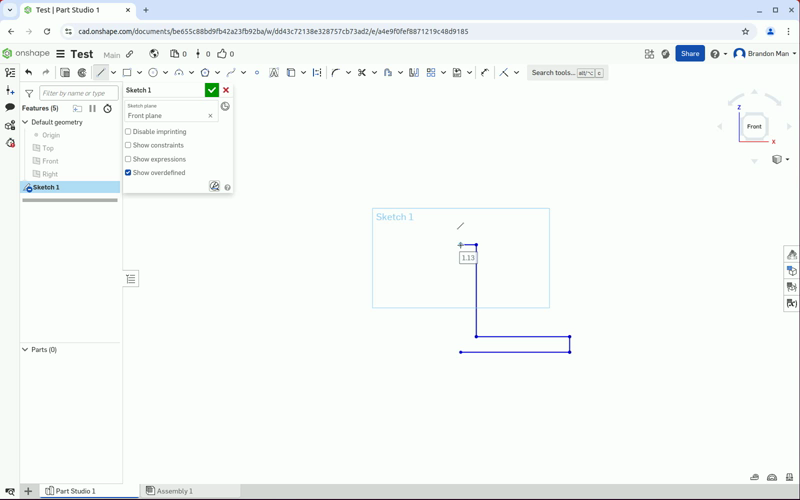
scroll(-6)
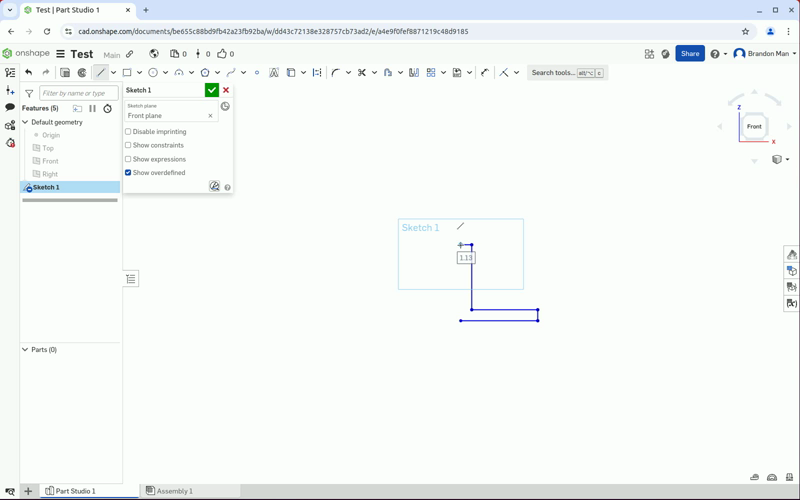
scroll(-6)
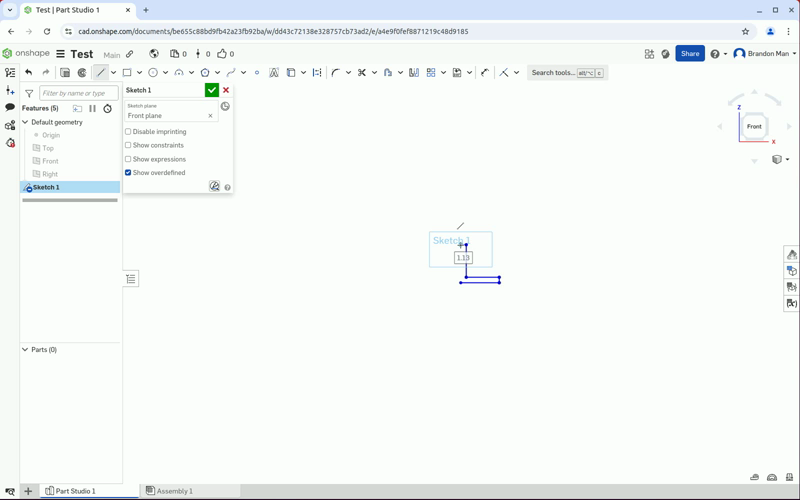
key_up(shift)
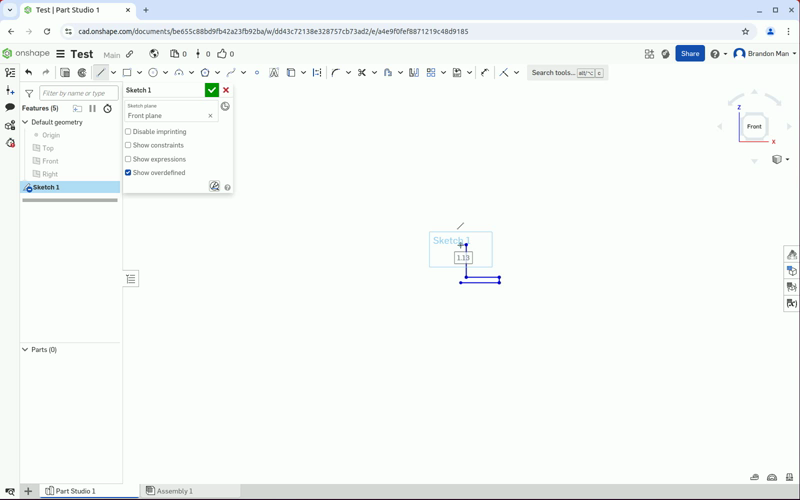
mouse_move(490, 244)
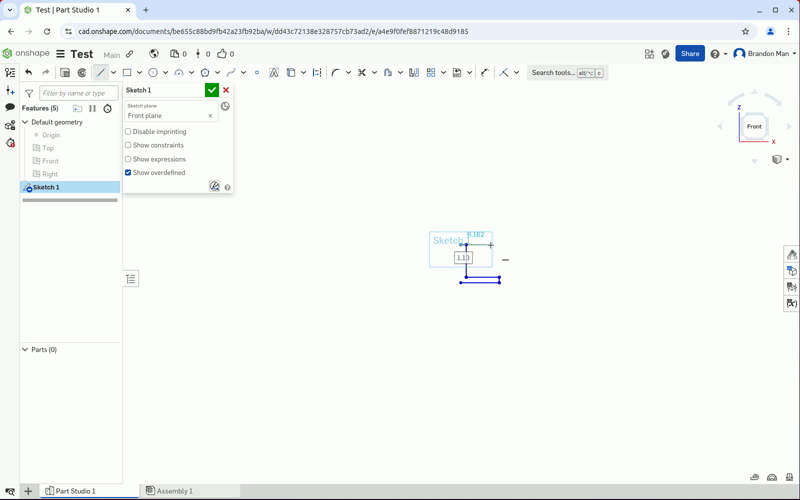
key_down(shift)
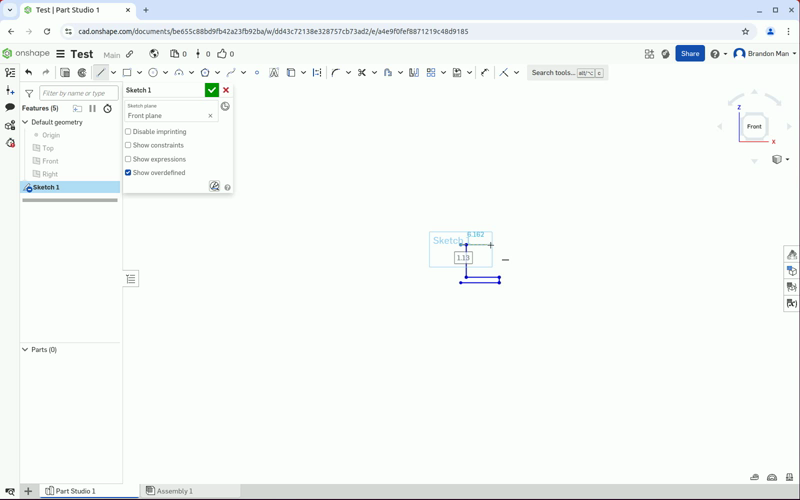
mouse_move(460, 282)
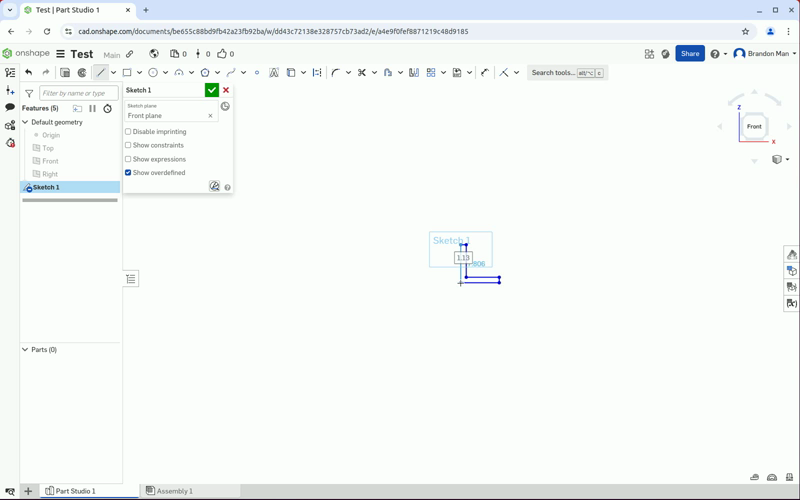
key_up(shift)
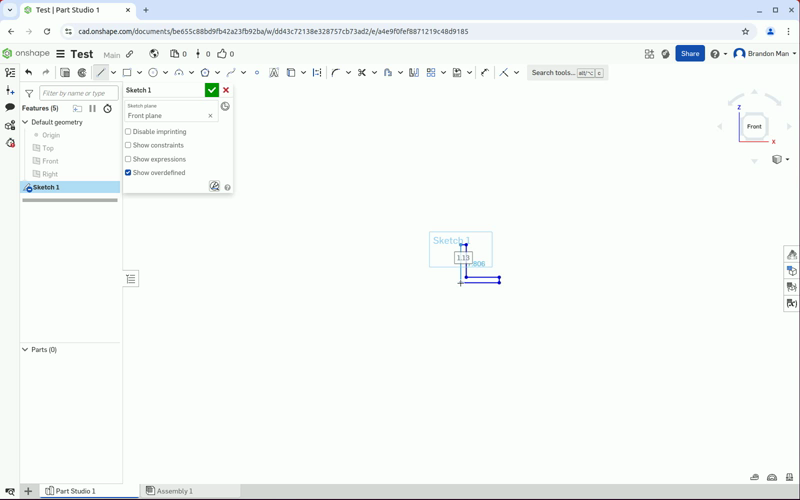
click(460, 282)
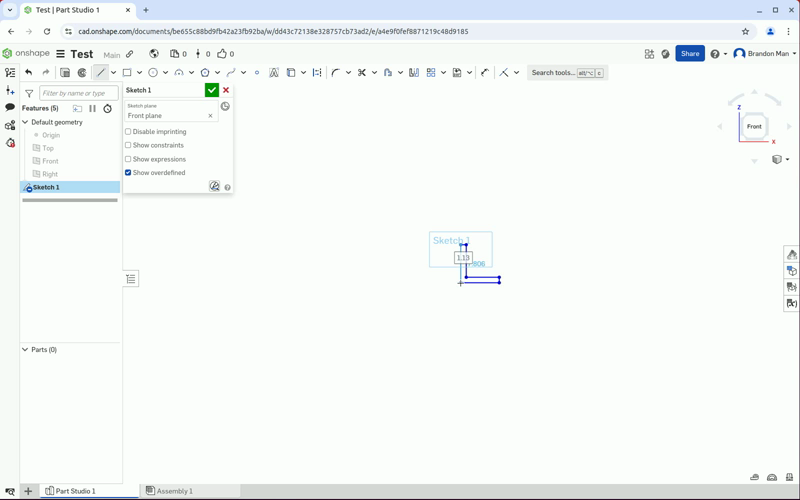
key(esc)
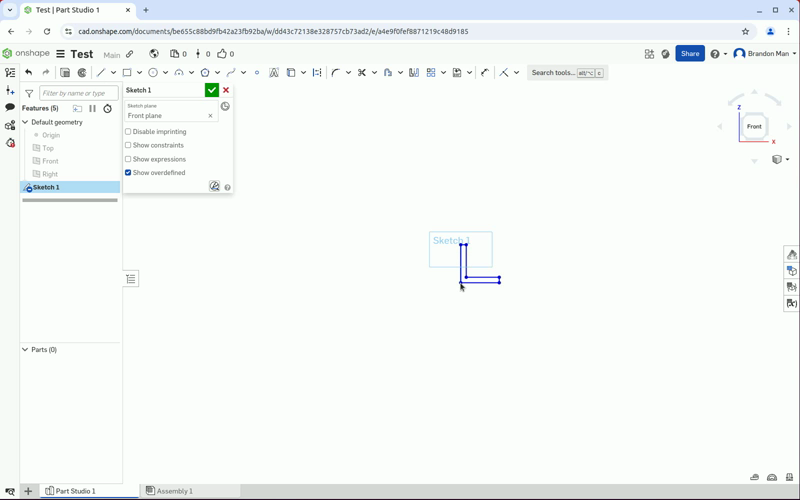
mouse_move(462, 278)
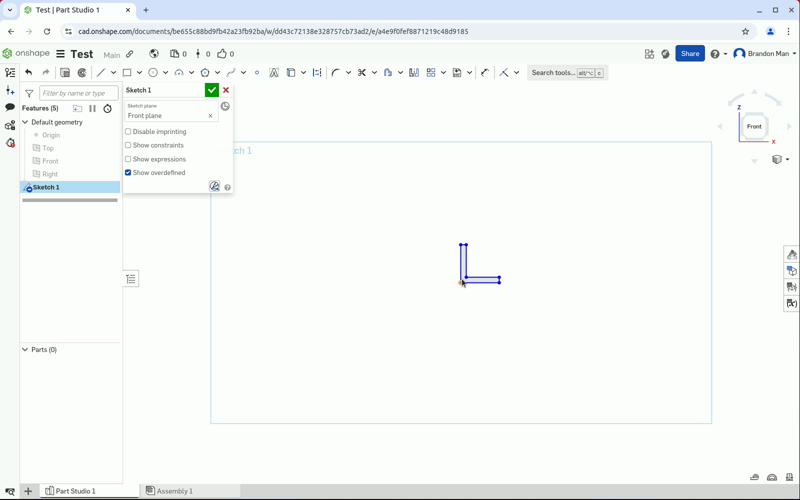
scroll(6)
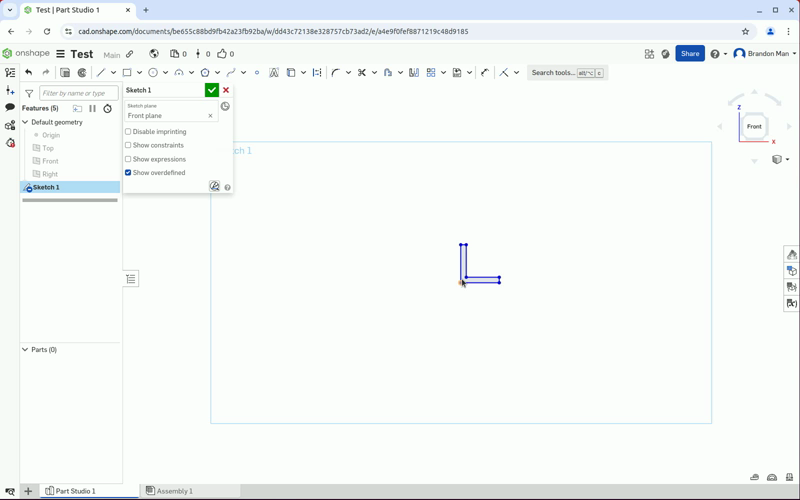
scroll(6)
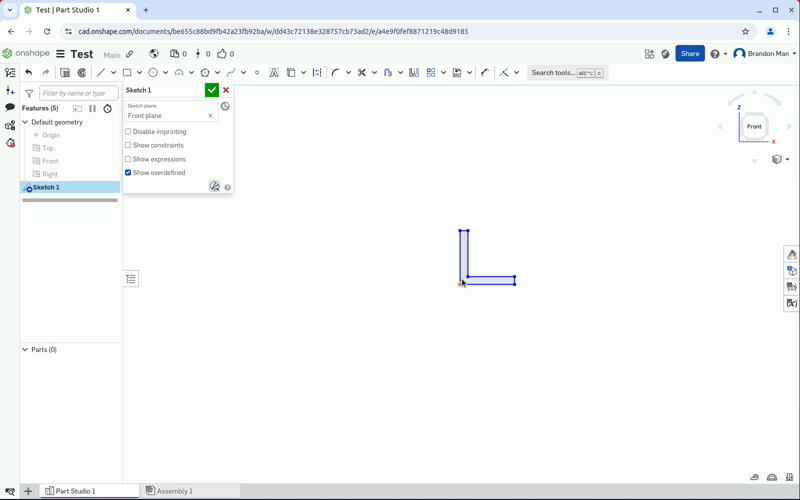
scroll(6)
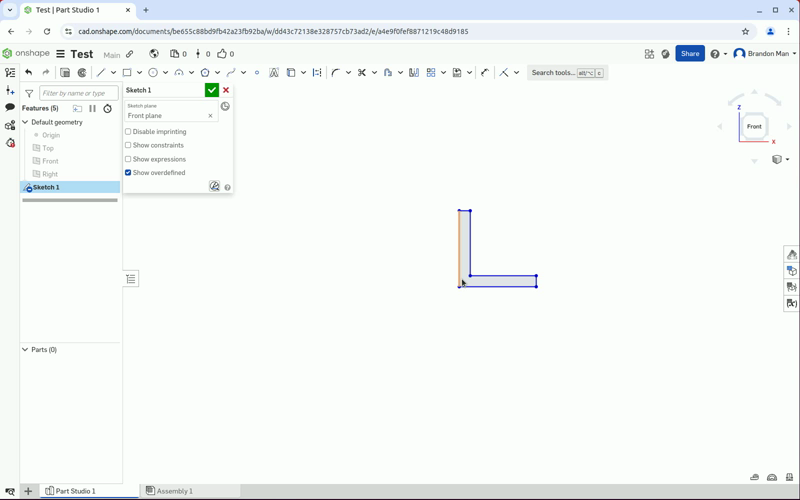
scroll(6)
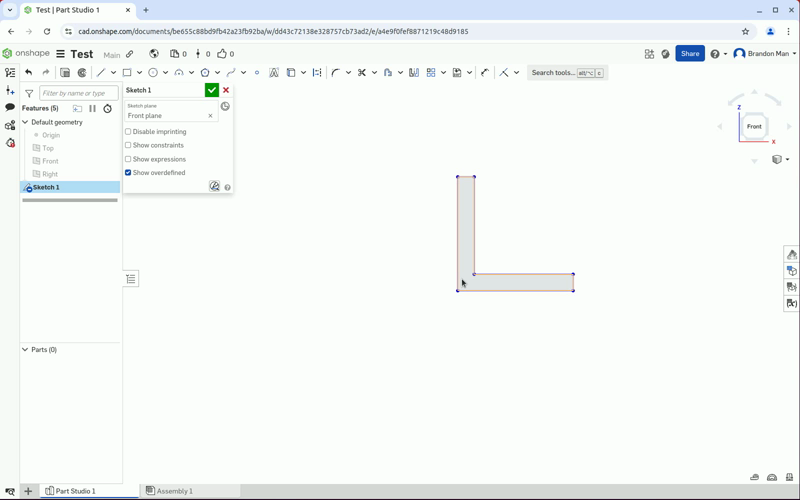
scroll(6)
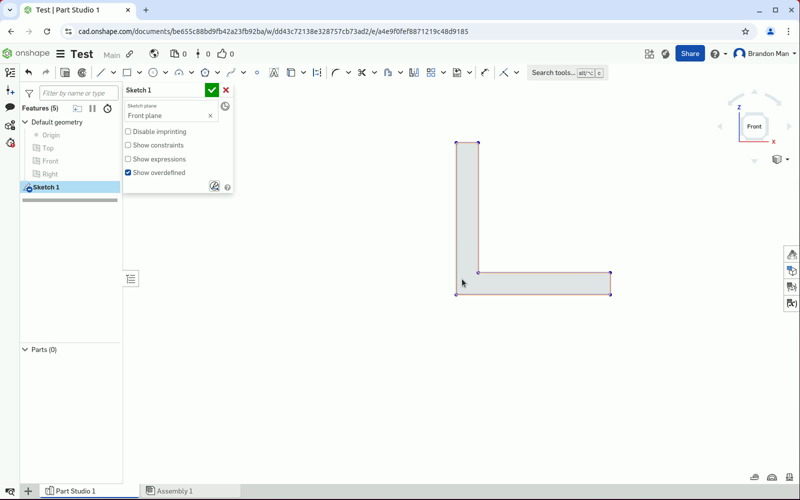
scroll(6)
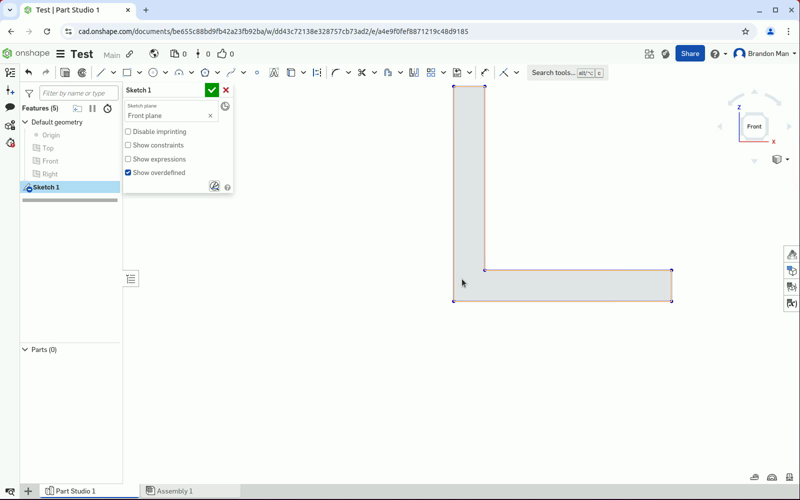
scroll(6)
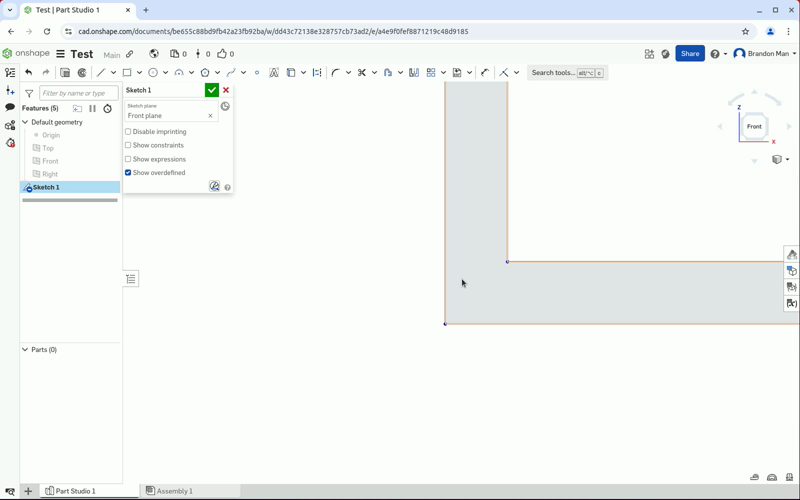
click(462, 278)
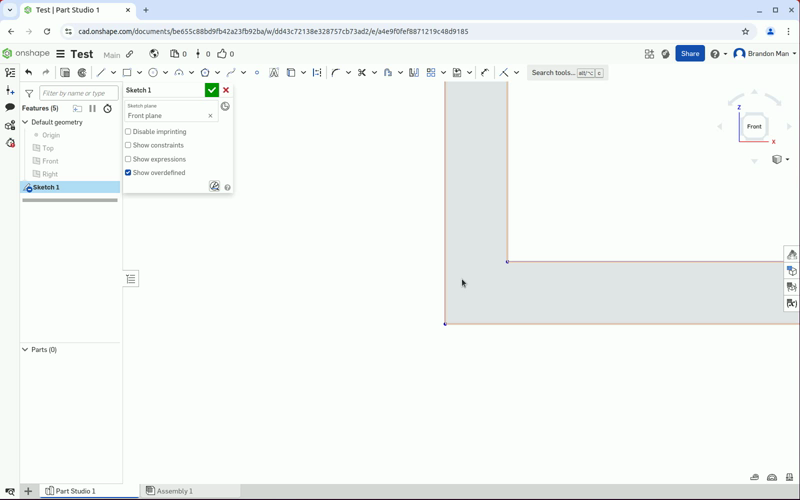
scroll(-6)
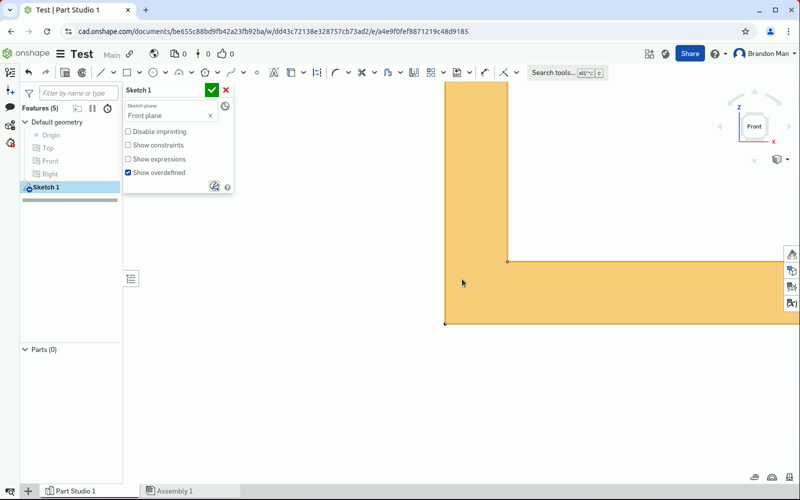
scroll(-6)
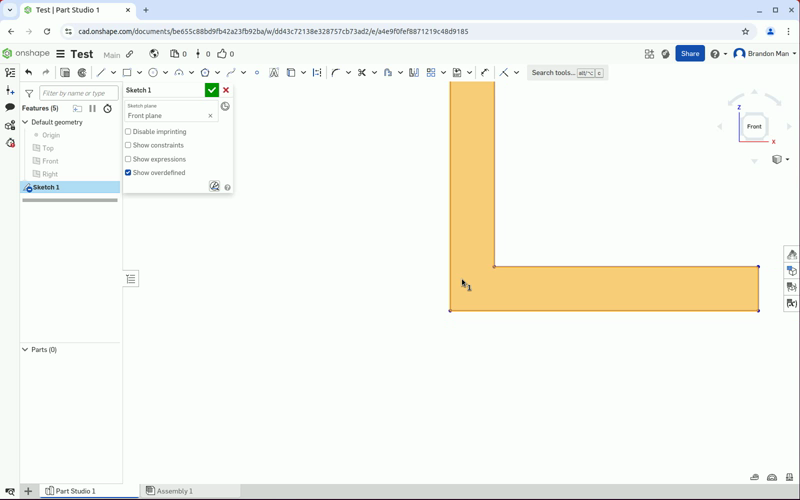
scroll(-6)
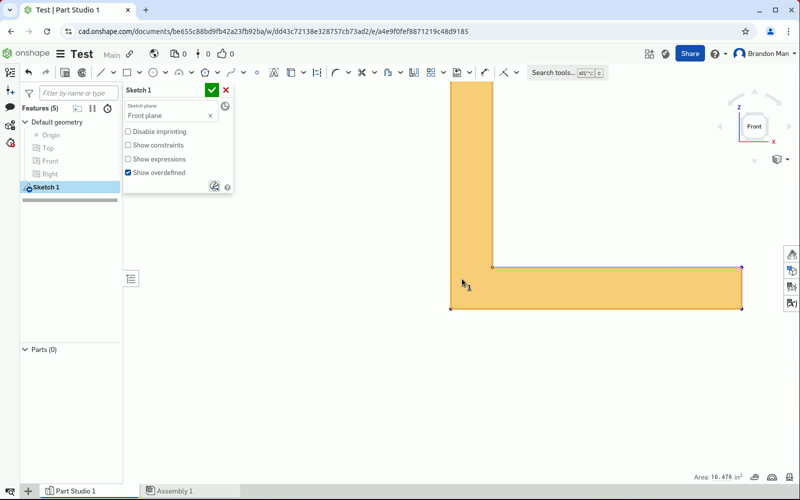
scroll(-6)
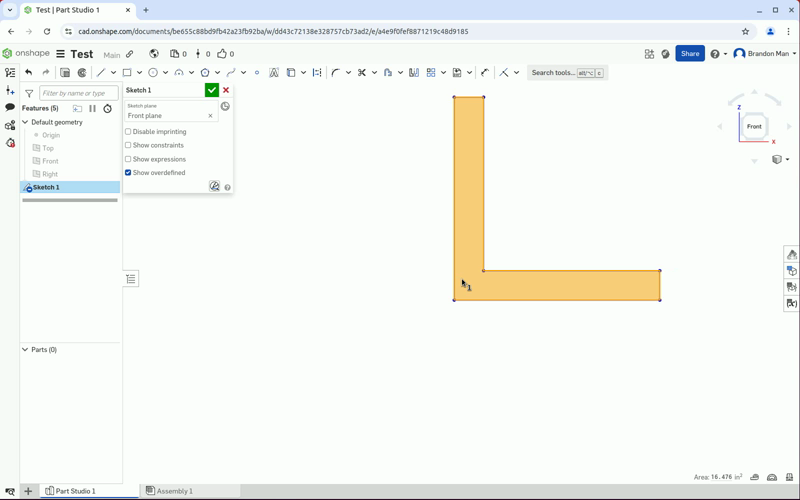
scroll(-6)
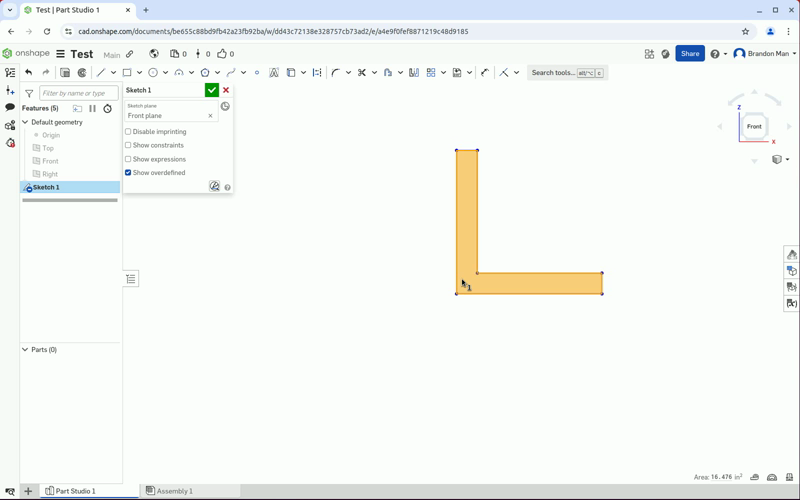
scroll(-6)
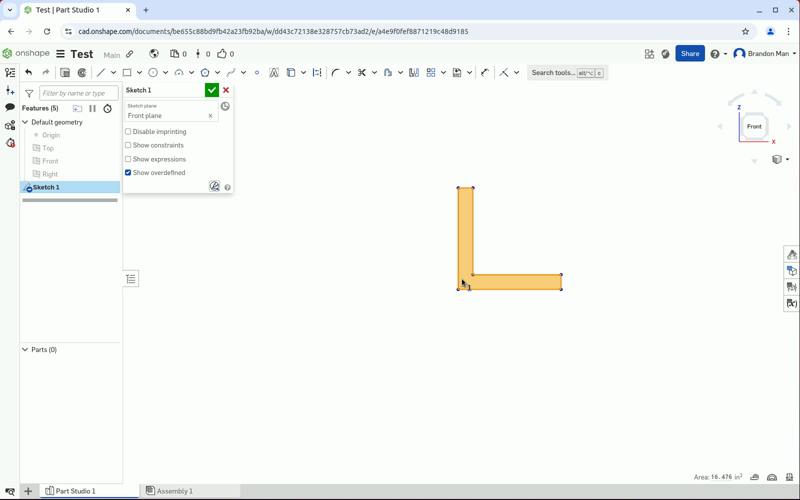
scroll(-6)
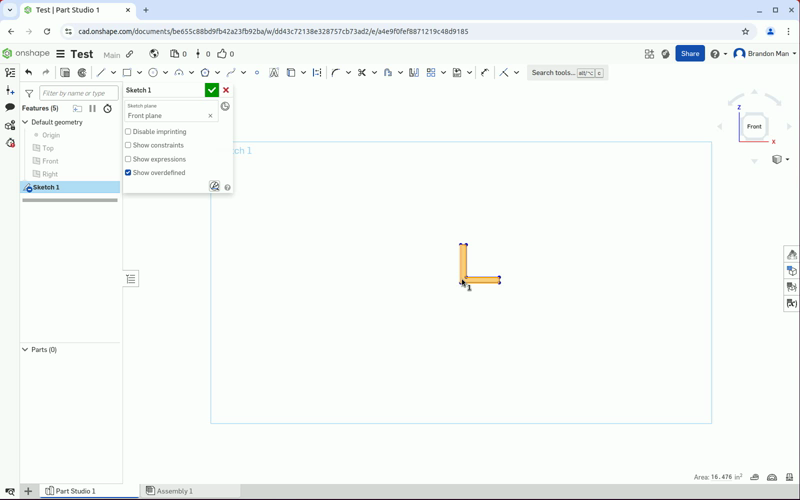
mouse_move(73, 352)
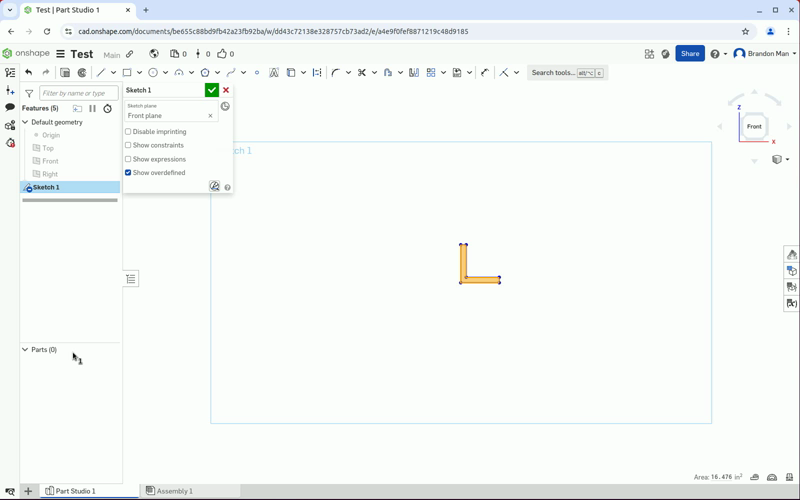
key(shift+y)
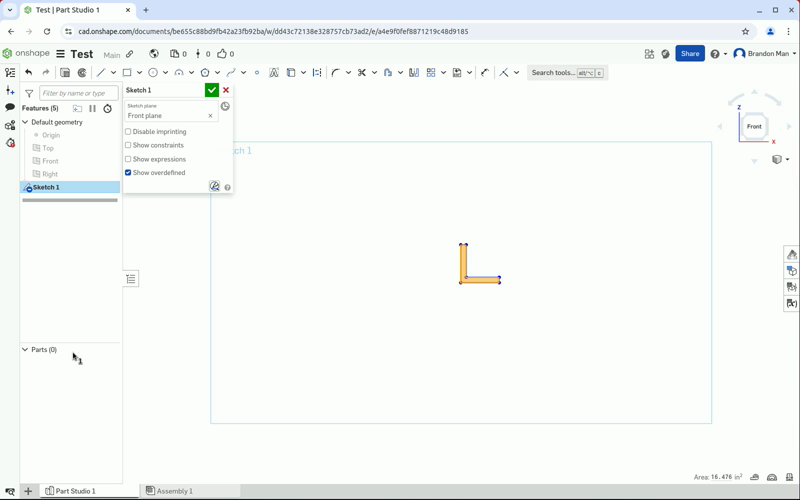
key(shift+e)
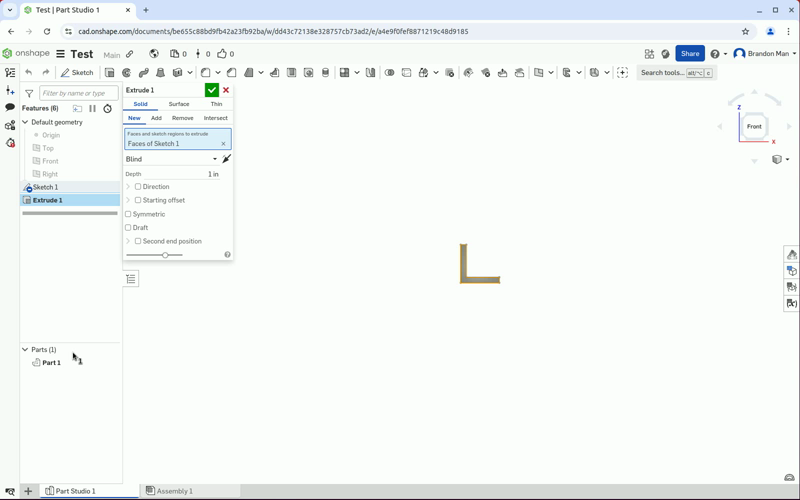
mouse_move(143, 106)
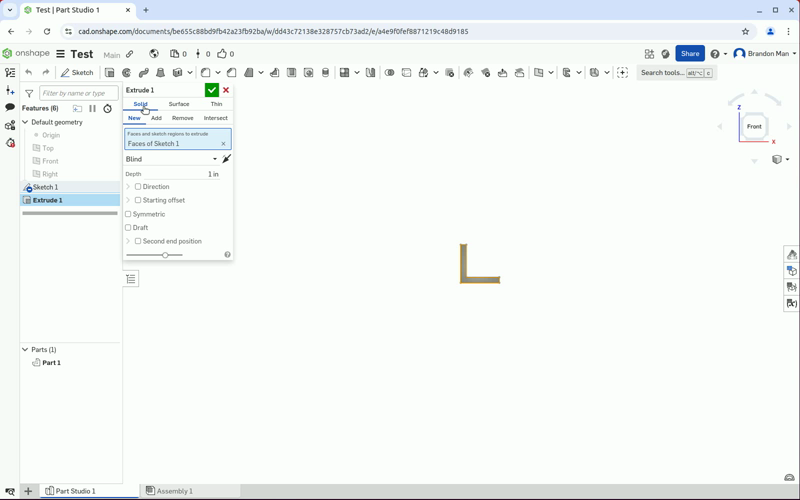
click(143, 106)
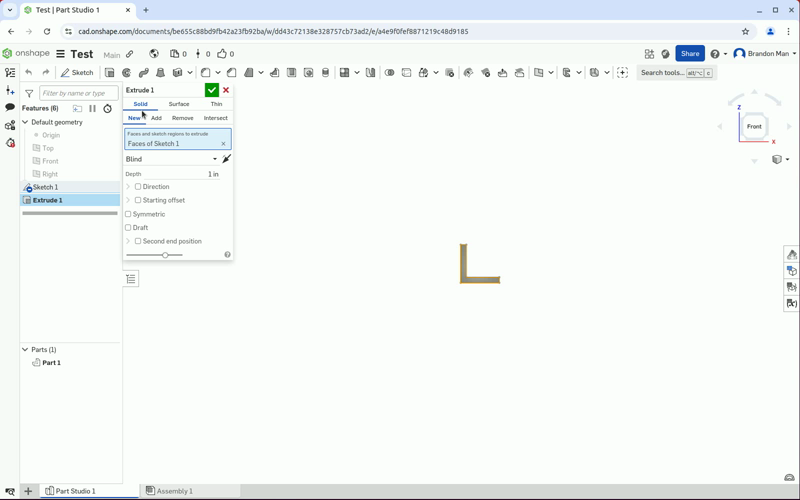
mouse_move(137, 120)
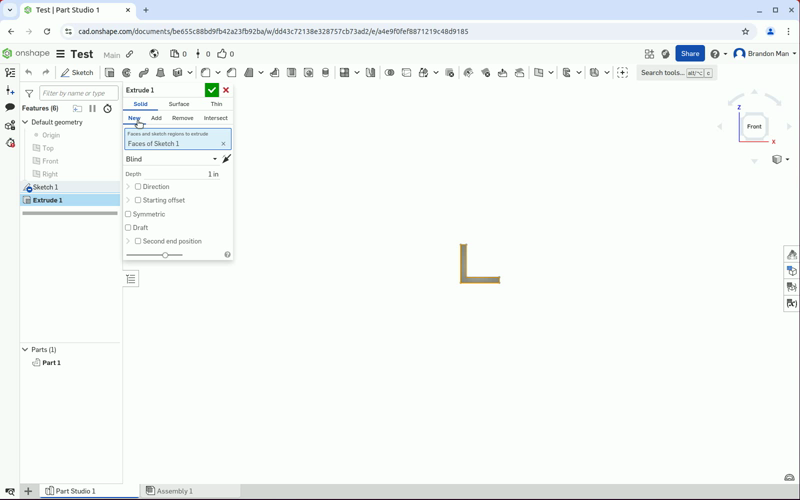
click(137, 120)
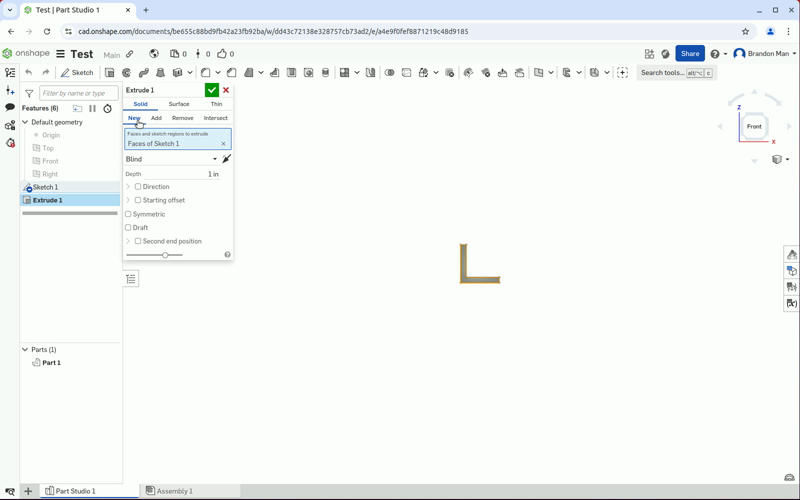
key(tab, 4)
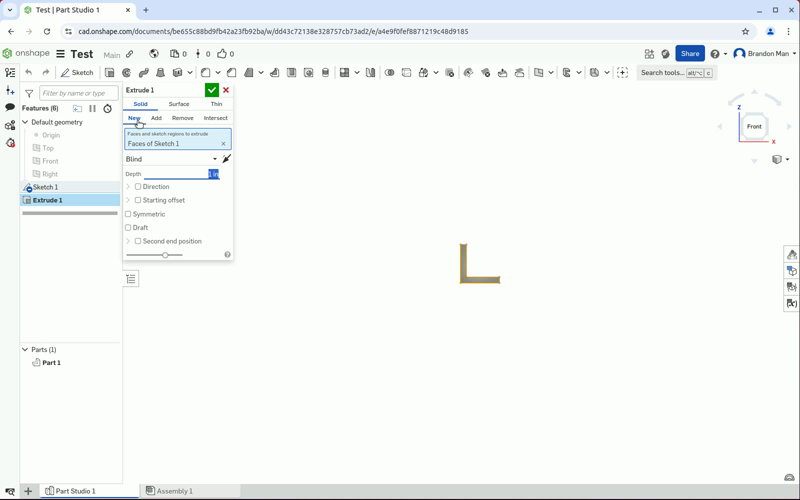
text(5.536)
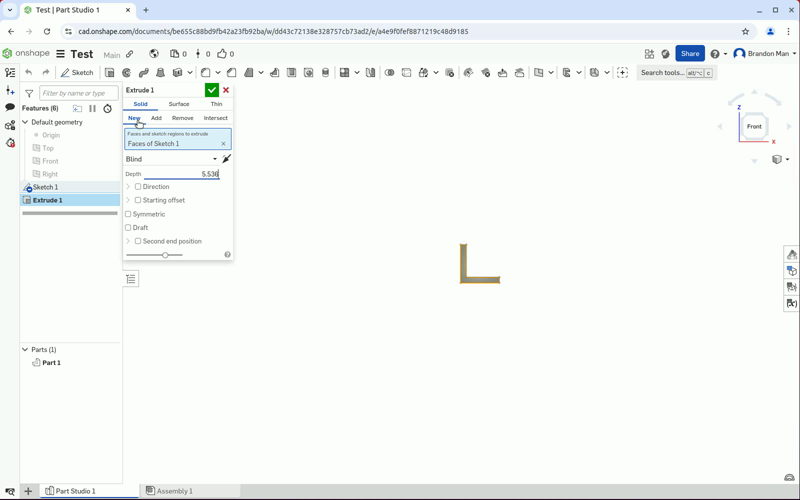
key(enter)
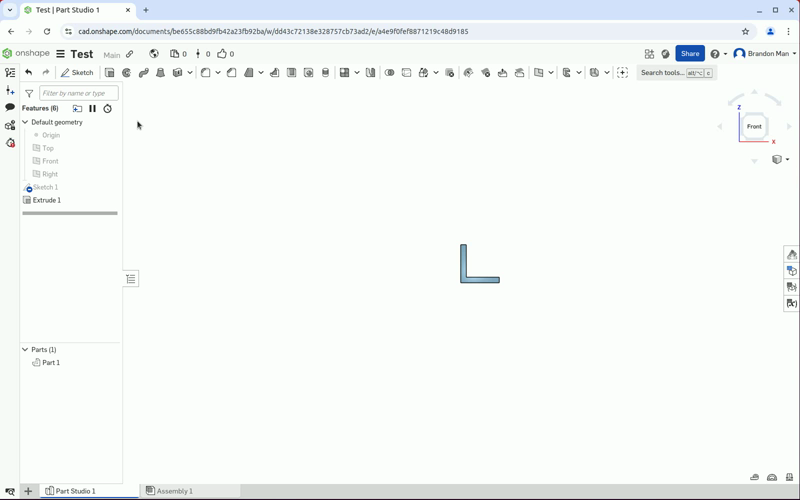
key(shift+h)
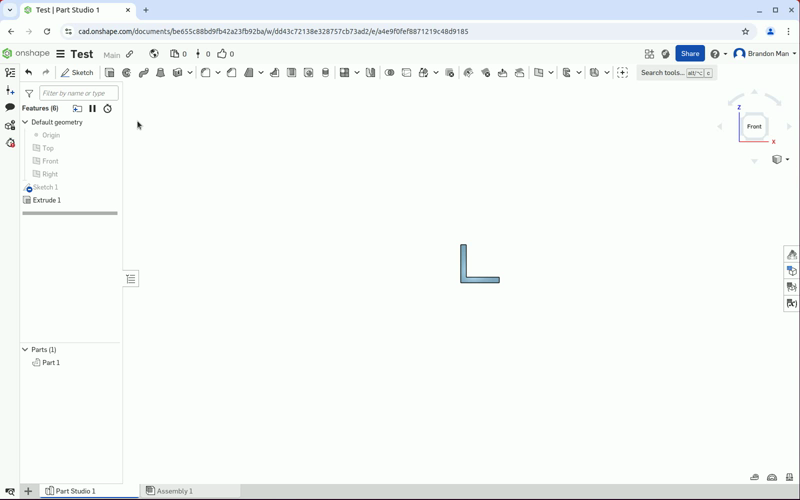
key(shift+h)
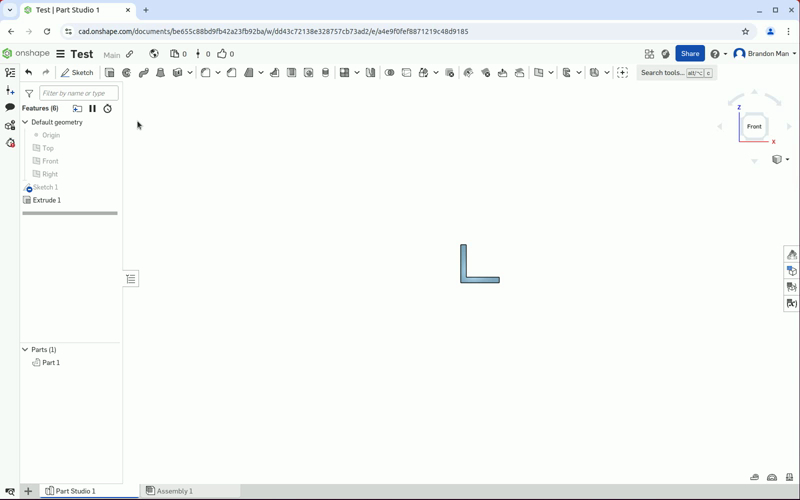
mouse_move(73, 189)
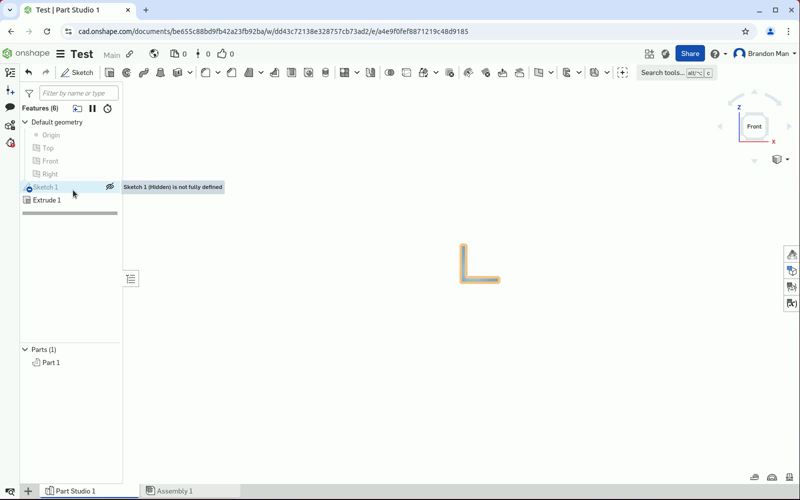
click(73, 189)
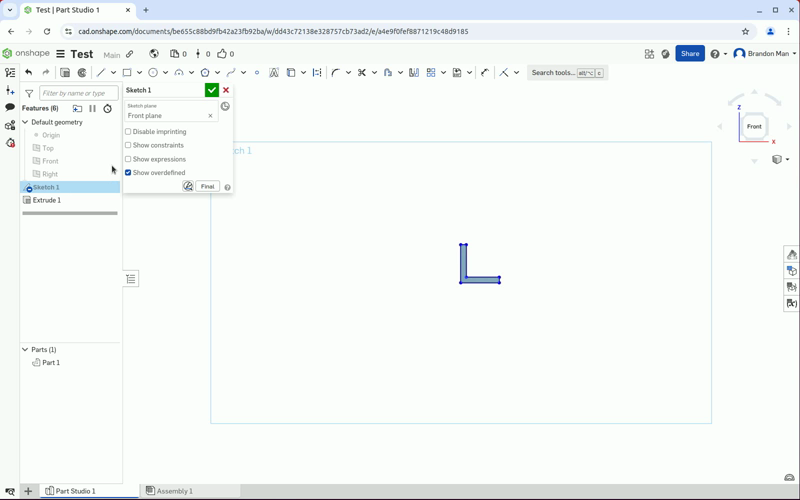
mouse_move(229, 92)
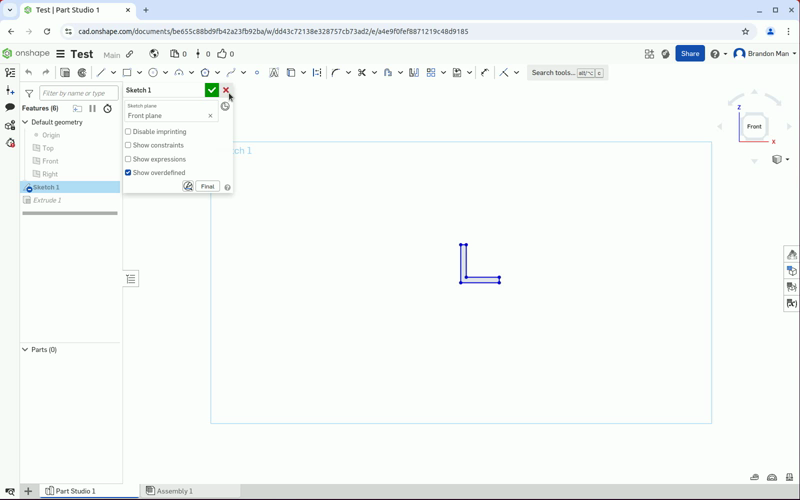
click(229, 92)
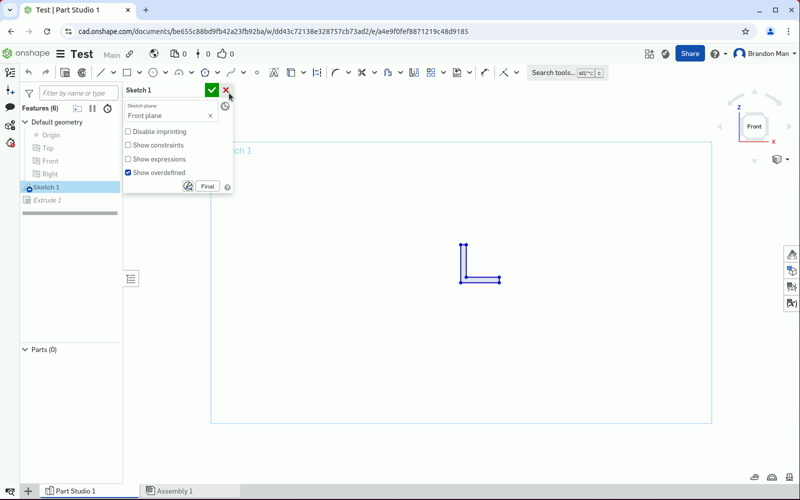
key(shift+s)
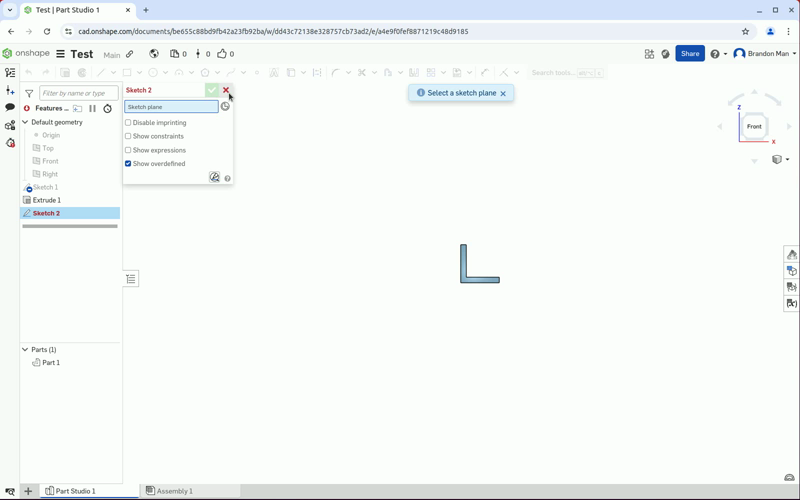
mouse_move(73, 163)
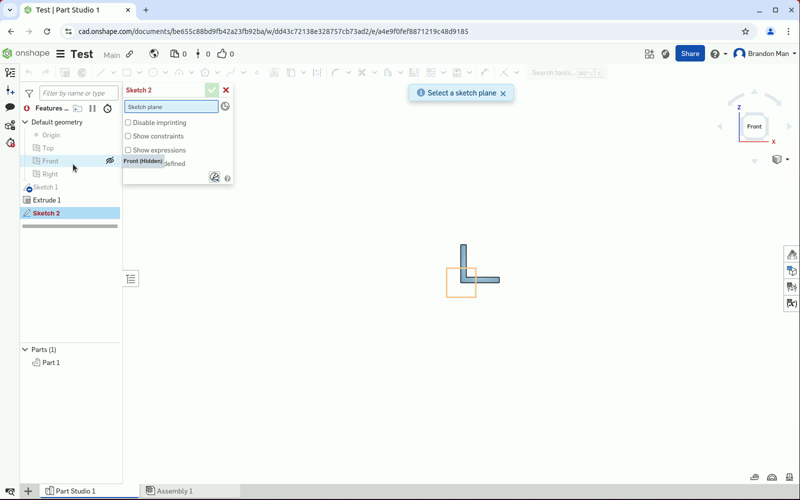
click(73, 163)
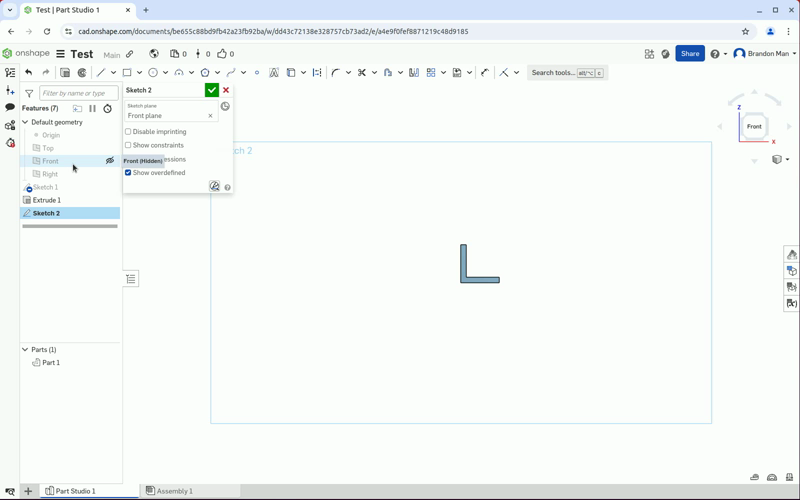
mouse_move(73, 352)
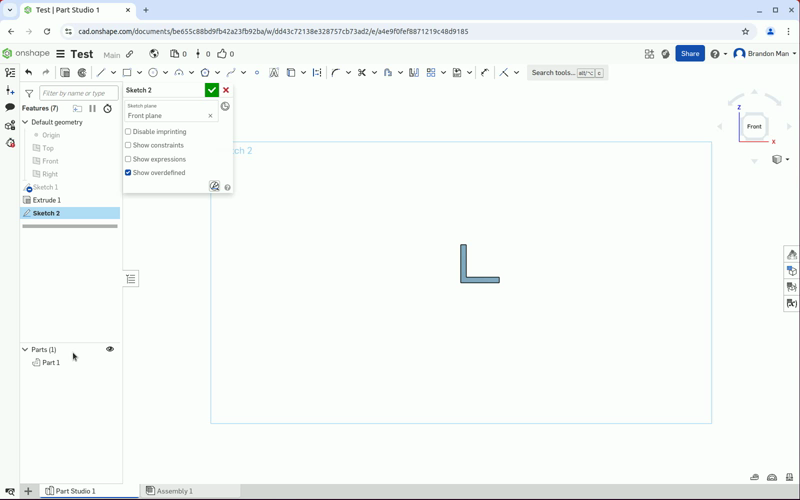
key(y)
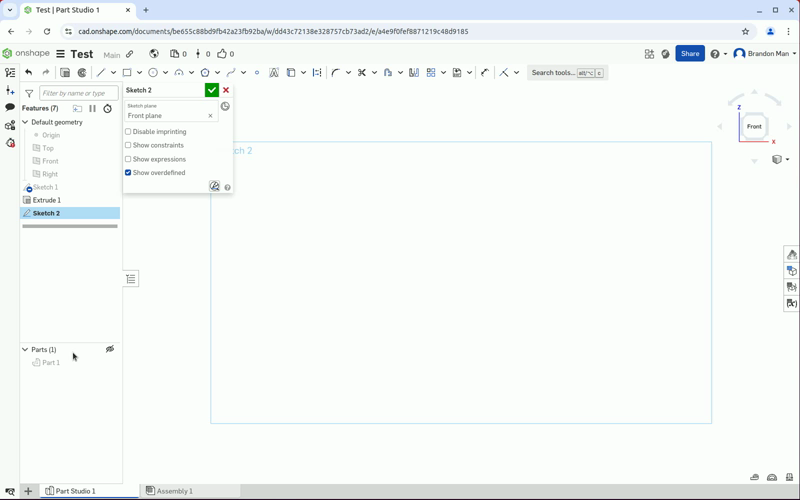
key(l)
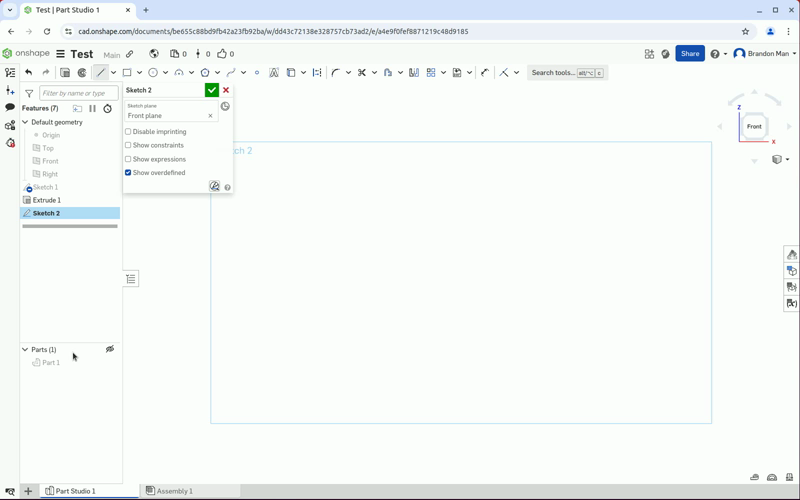
key_down(shift)
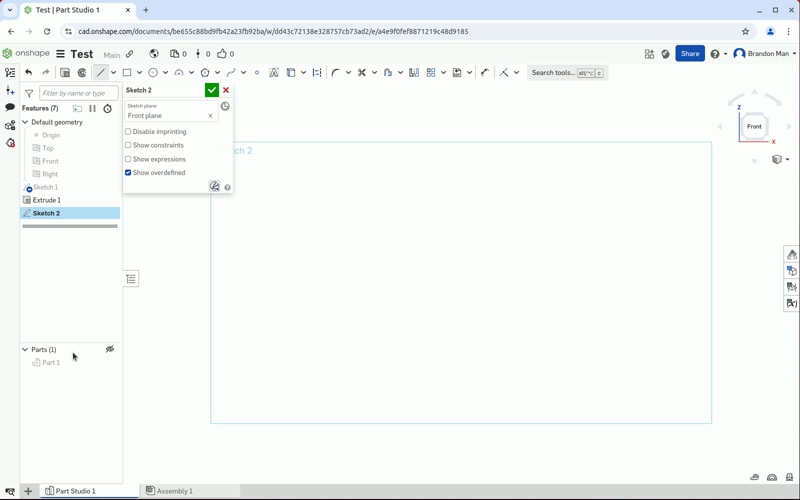
mouse_move(460, 282)
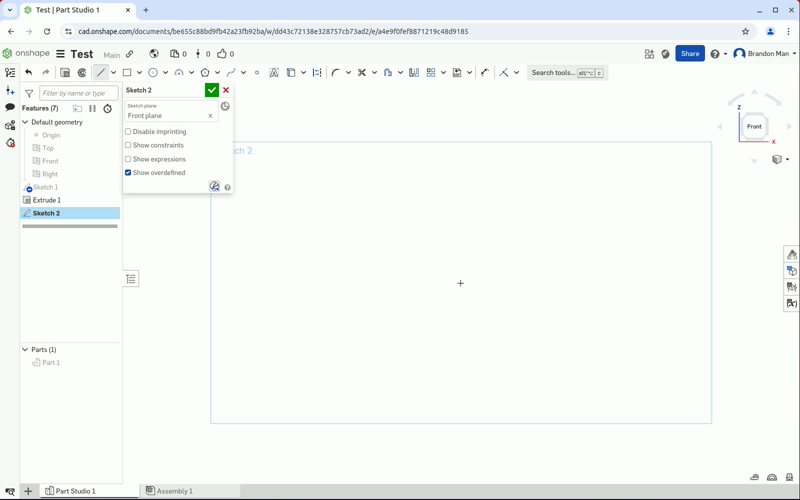
click(460, 282)
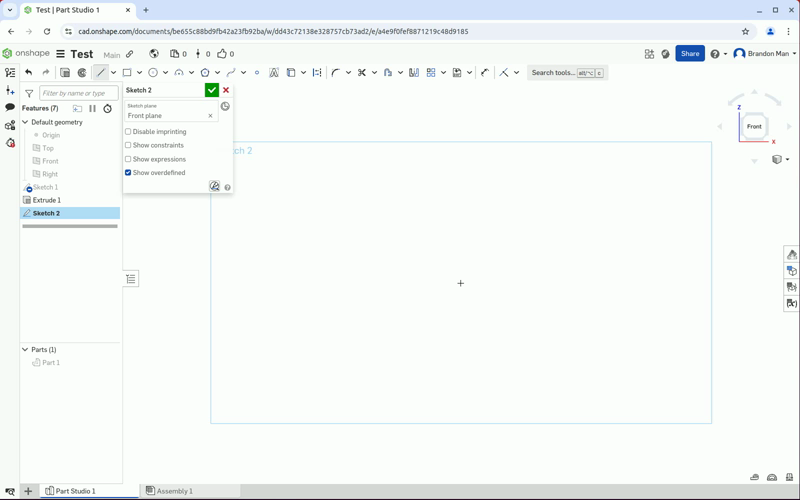
key_up(shift)
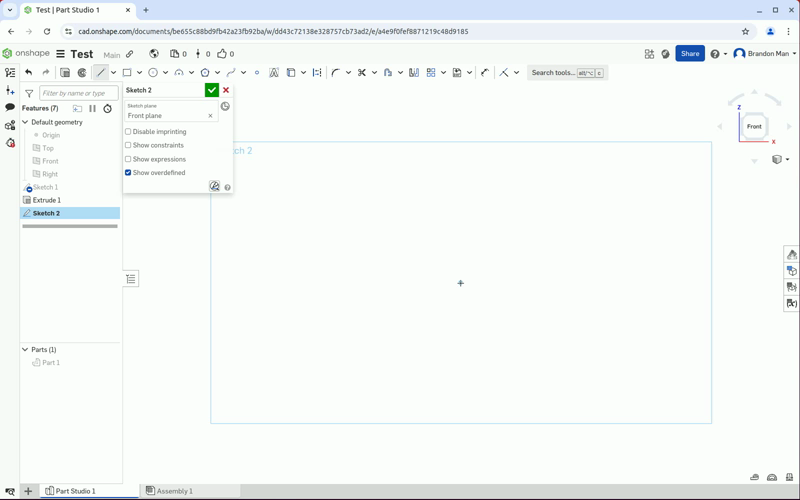
key_down(shift)
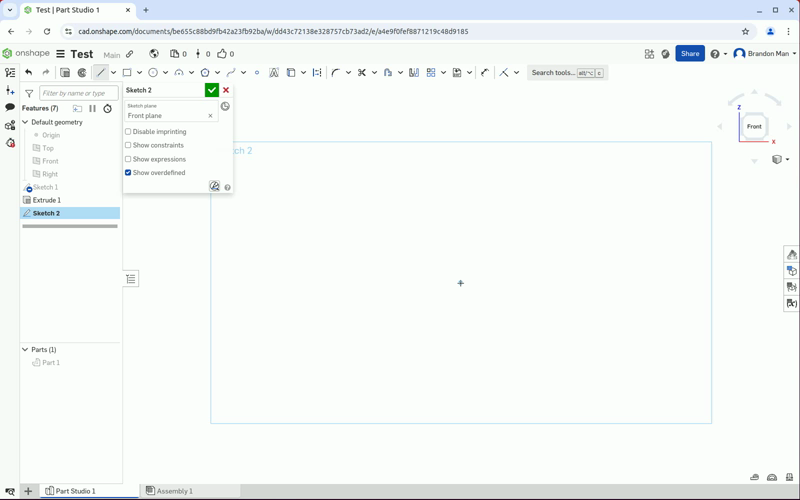
mouse_move(490, 282)
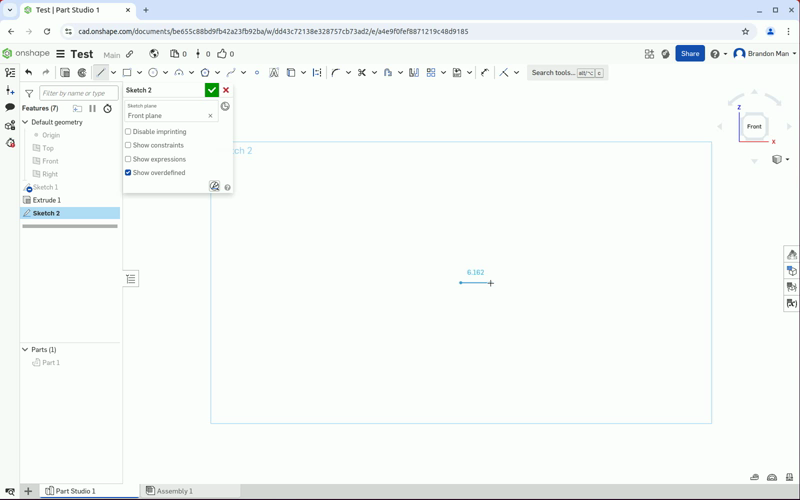
mouse_move(499, 282)
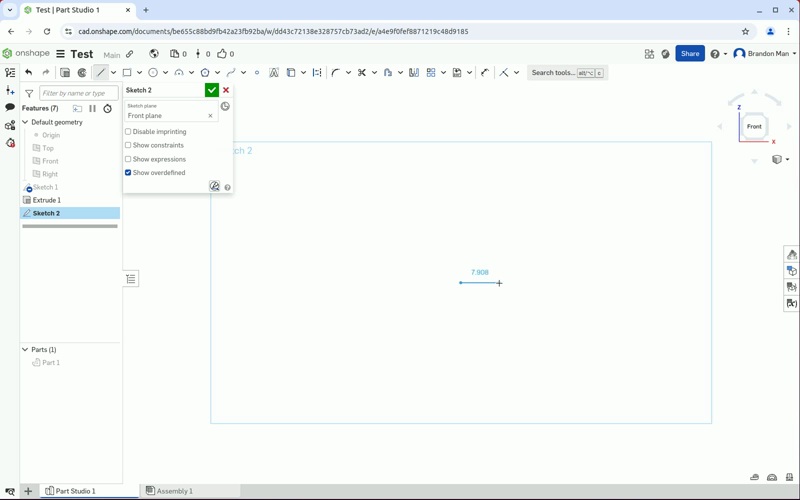
click(499, 282)
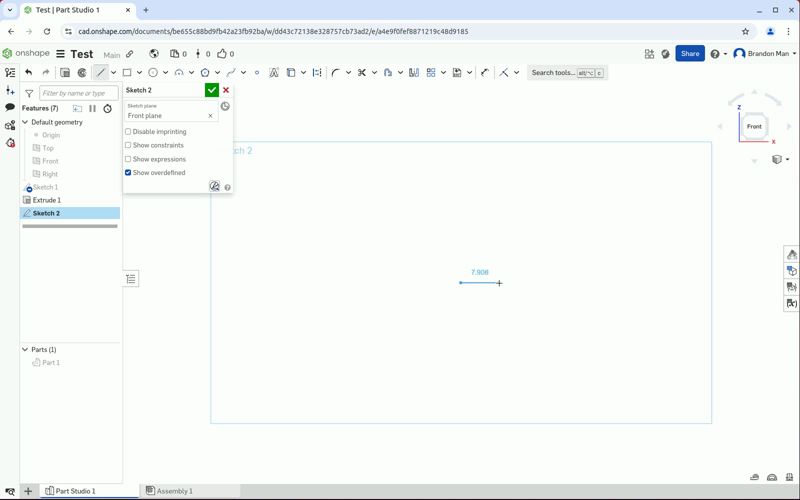
key_up(shift)
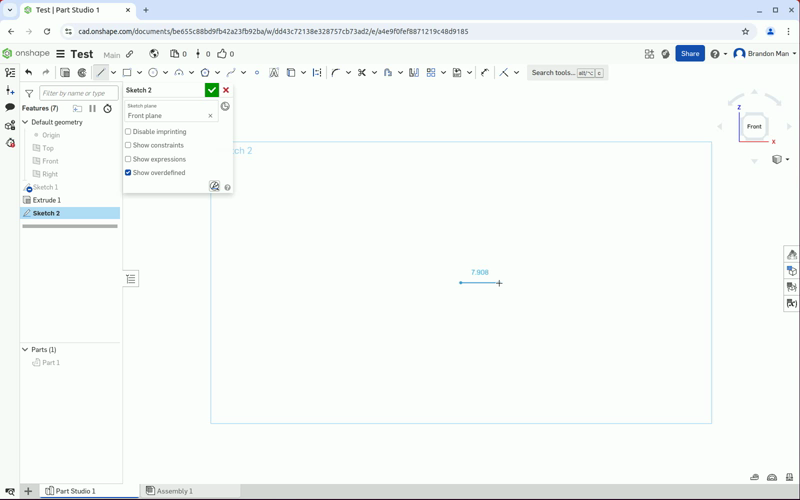
key_down(shift)
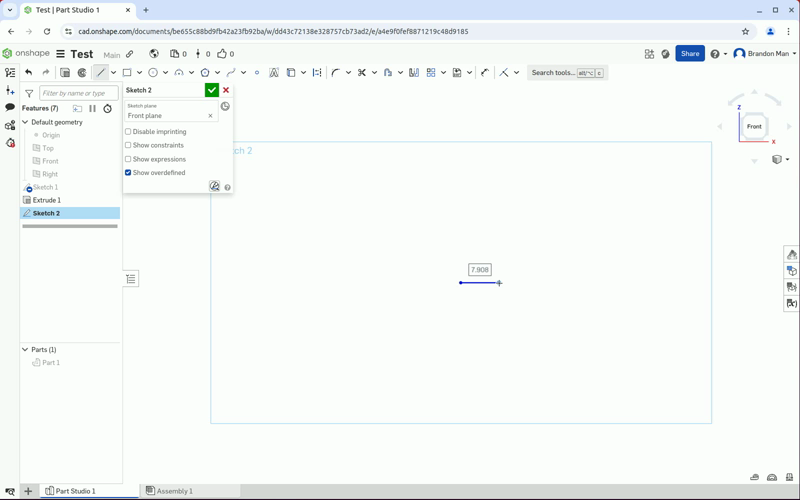
mouse_move(529, 282)
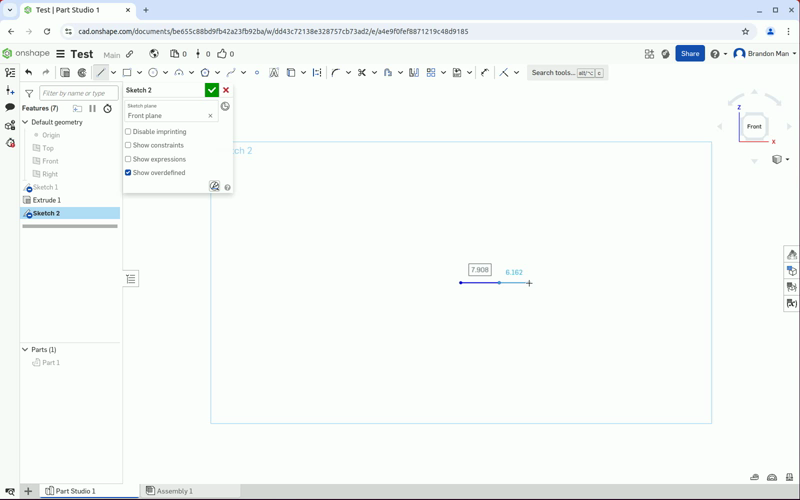
mouse_move(499, 277)
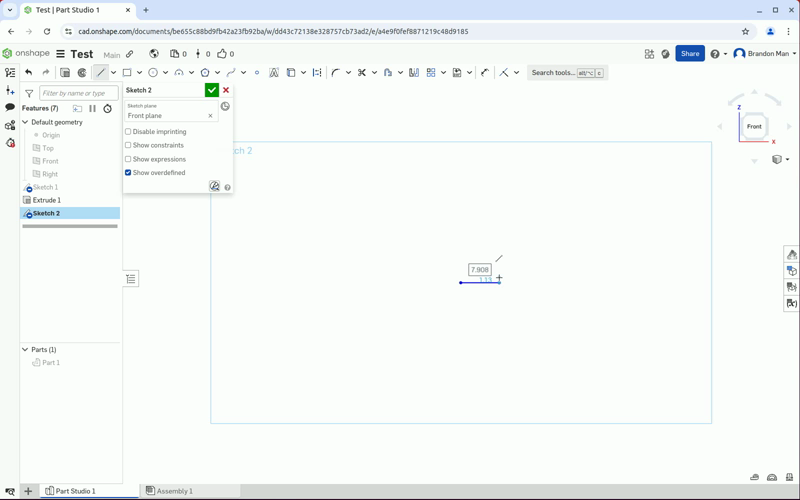
scroll(6)
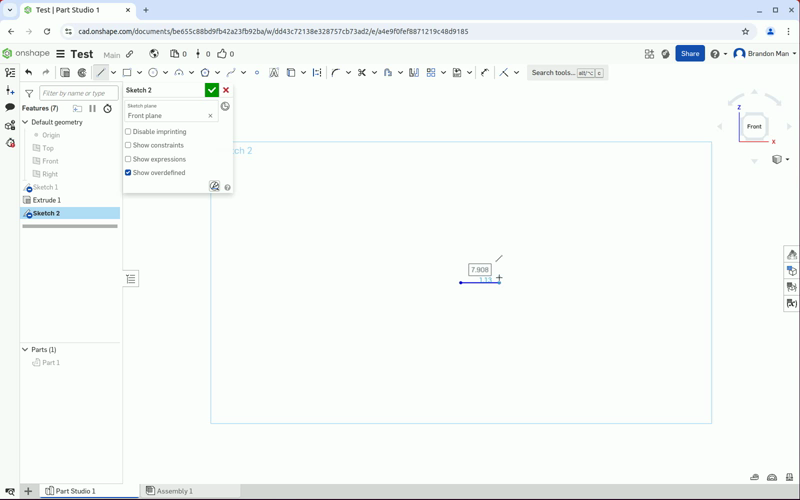
scroll(6)
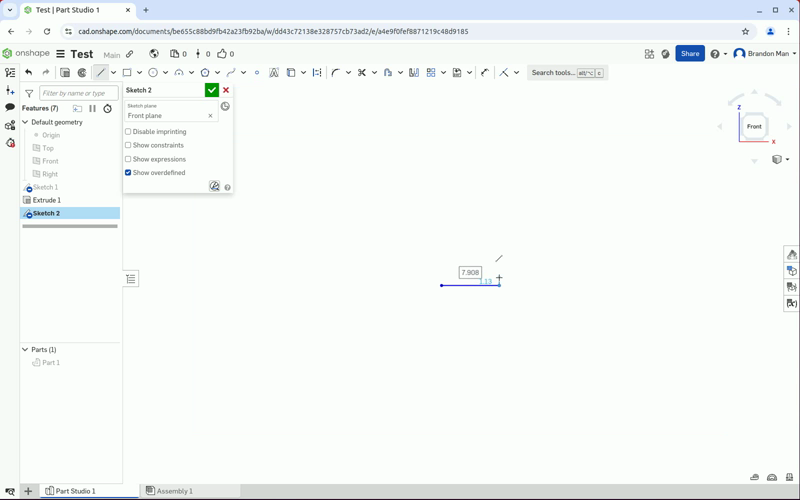
scroll(6)
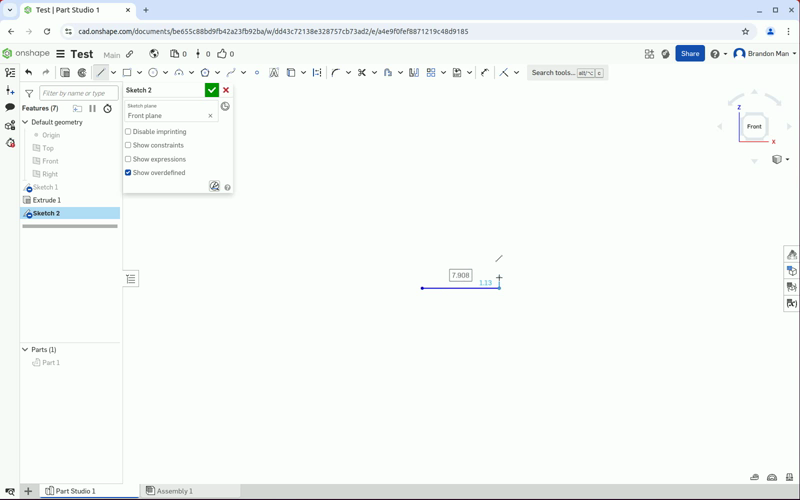
scroll(6)
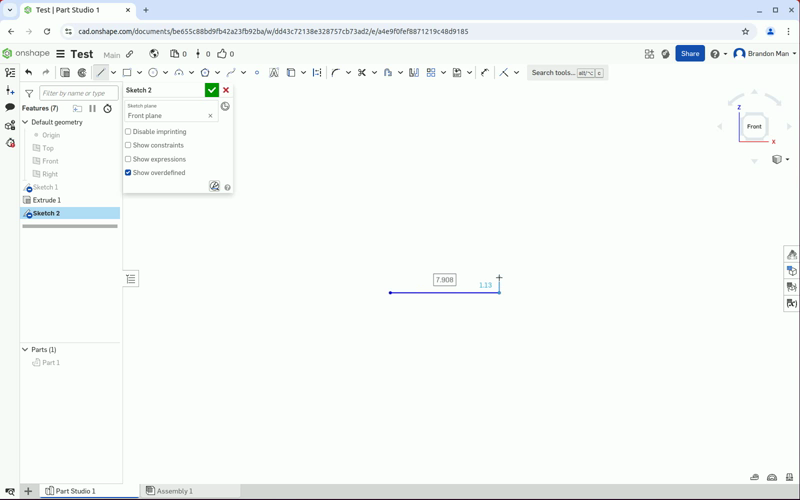
scroll(6)
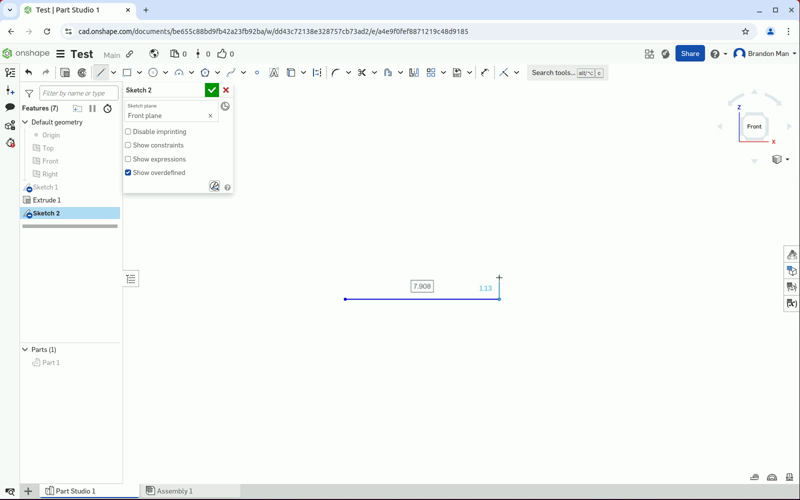
scroll(6)
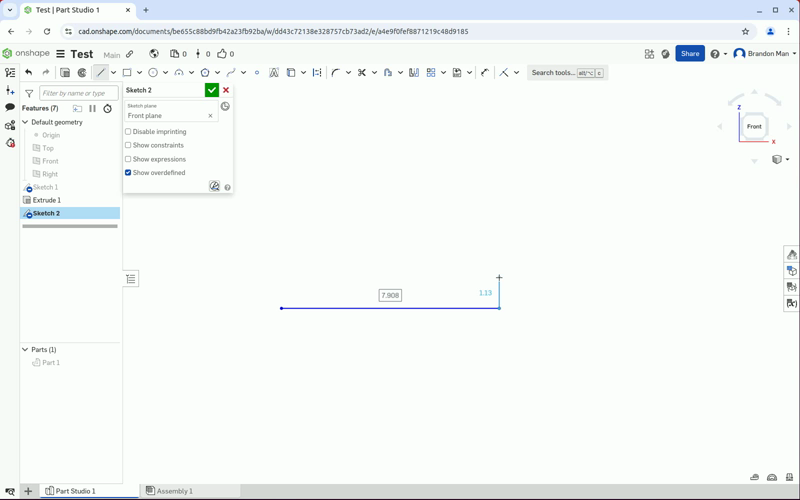
scroll(6)
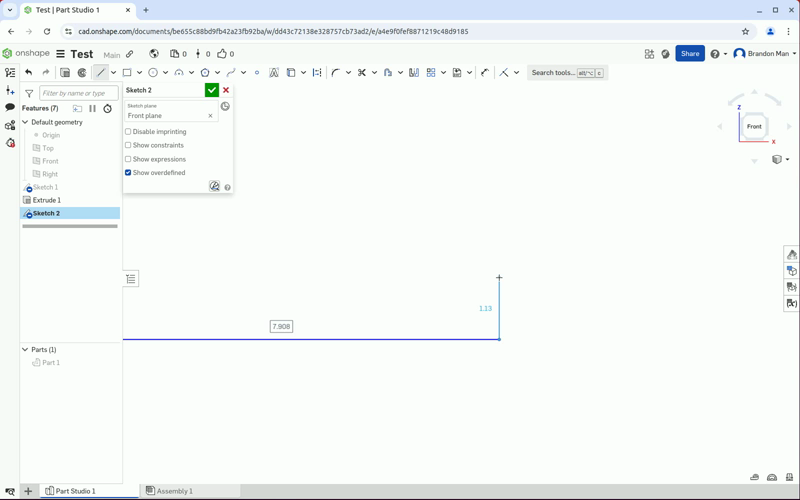
click(499, 277)
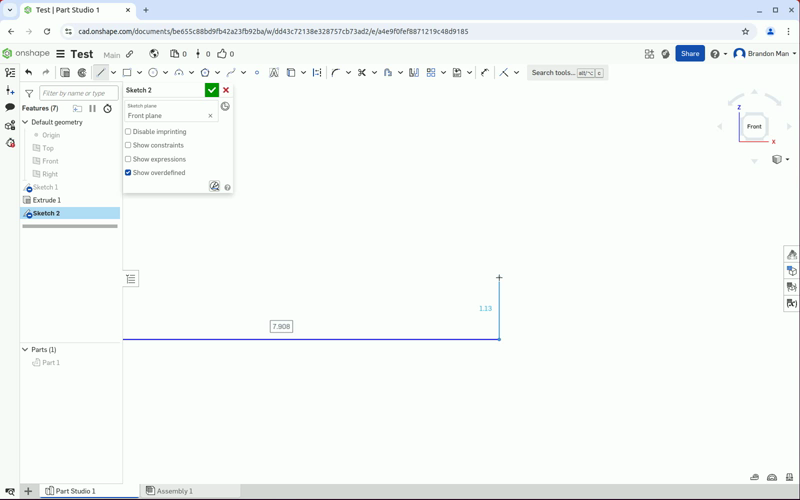
scroll(-6)
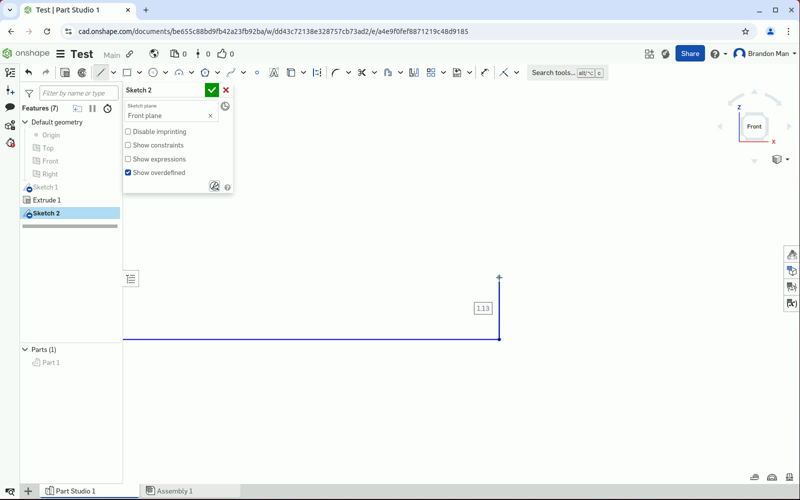
scroll(-6)
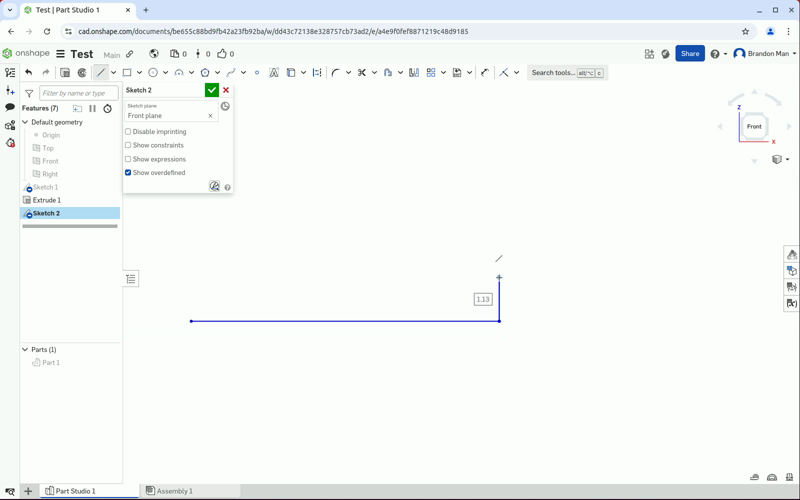
scroll(-6)
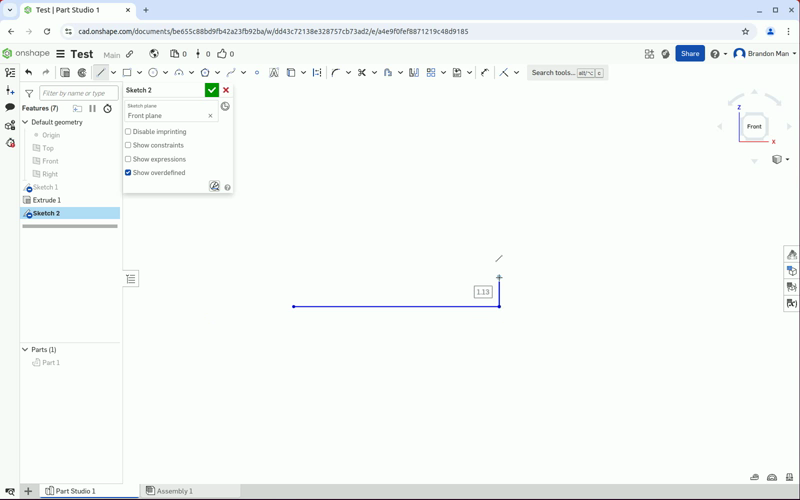
scroll(-6)
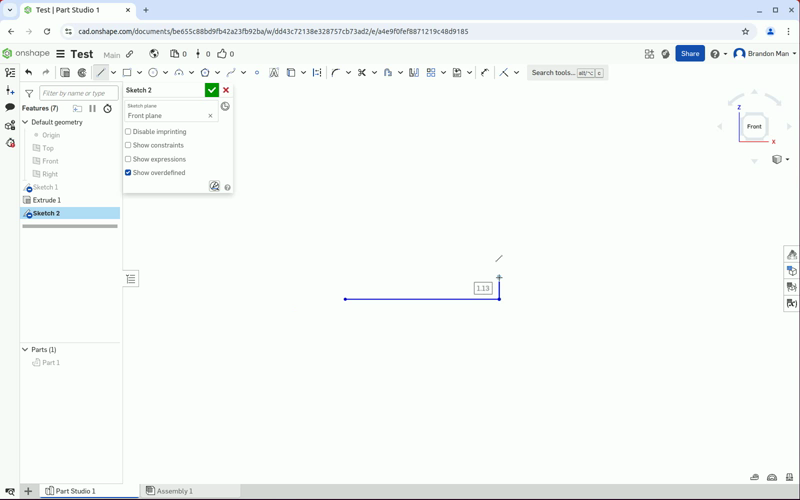
scroll(-6)
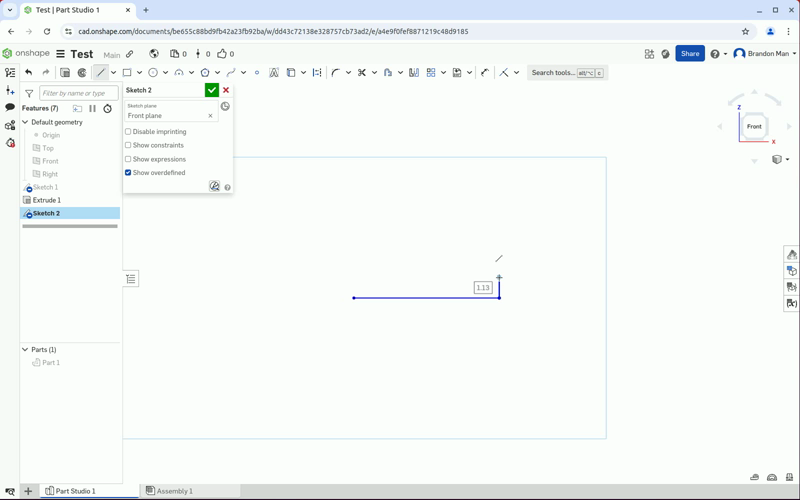
scroll(-6)
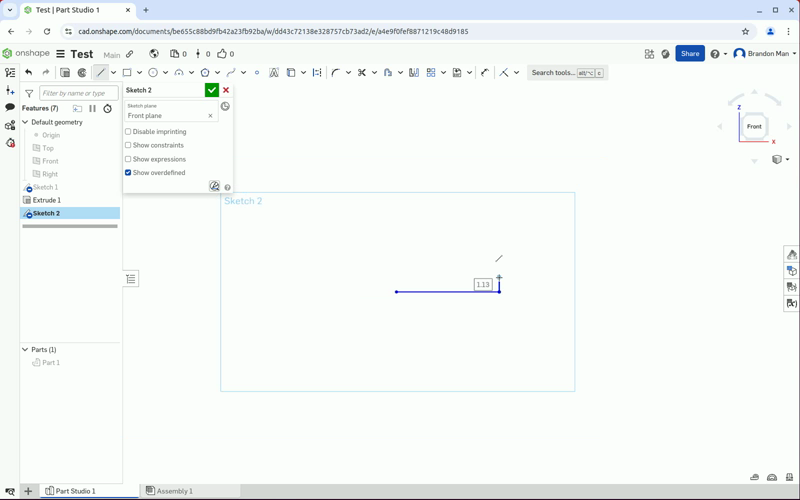
scroll(-6)
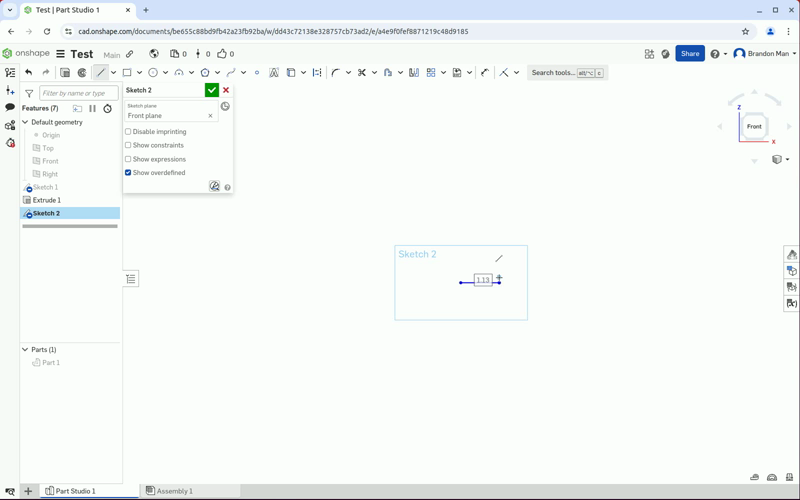
key_up(shift)
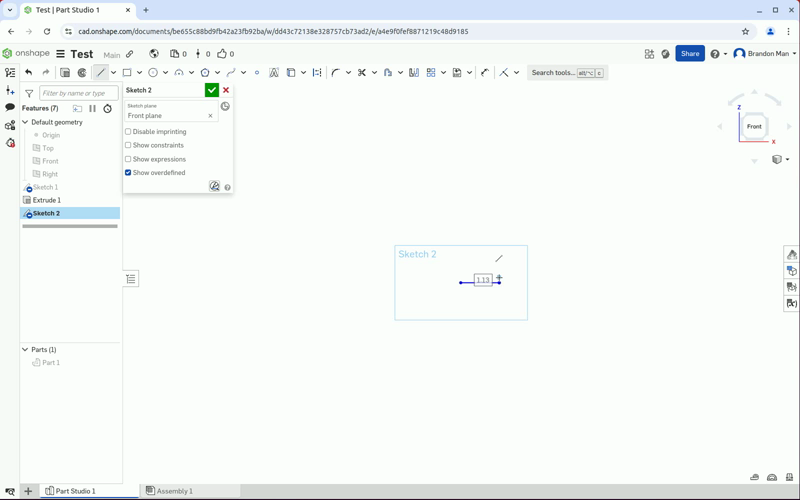
key_down(shift)
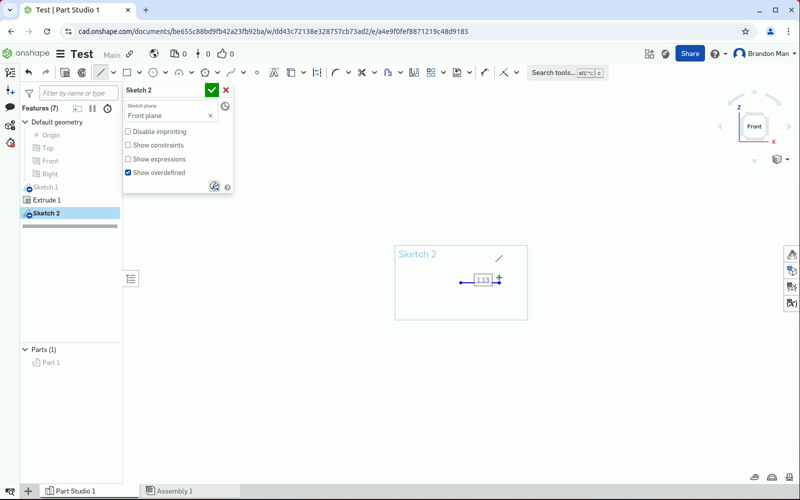
mouse_move(529, 277)
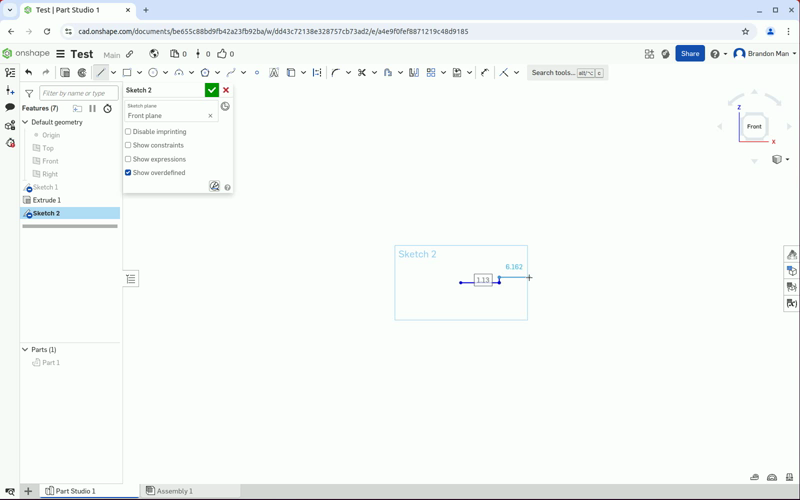
mouse_move(466, 277)
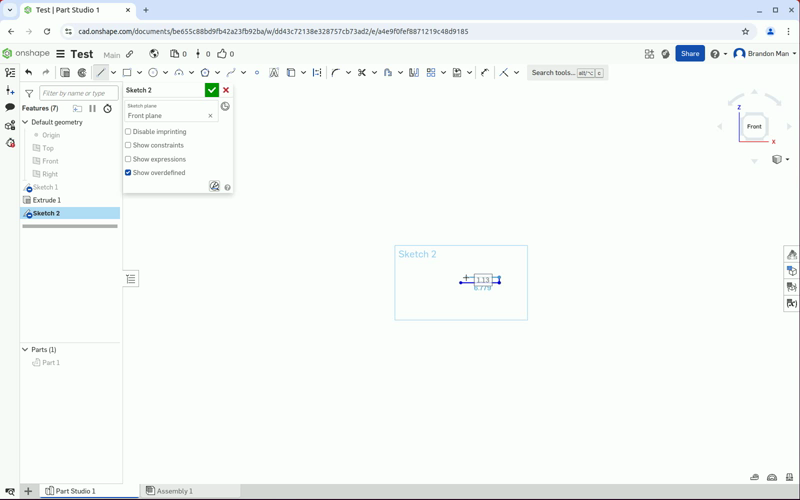
click(466, 277)
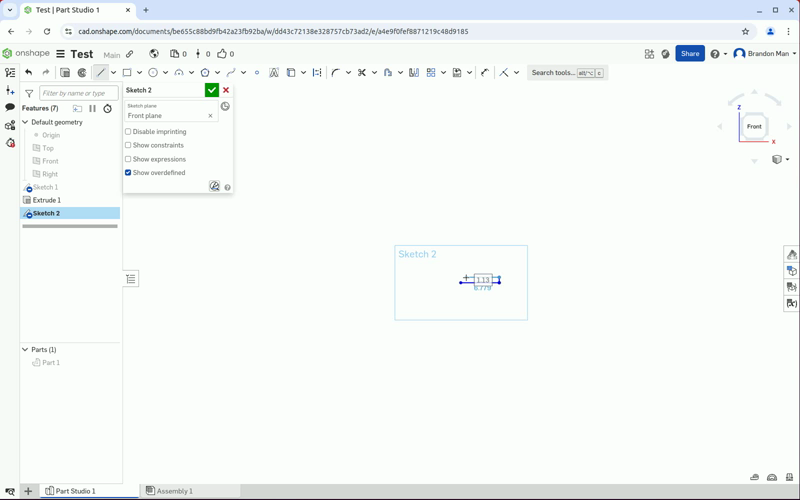
key_up(shift)
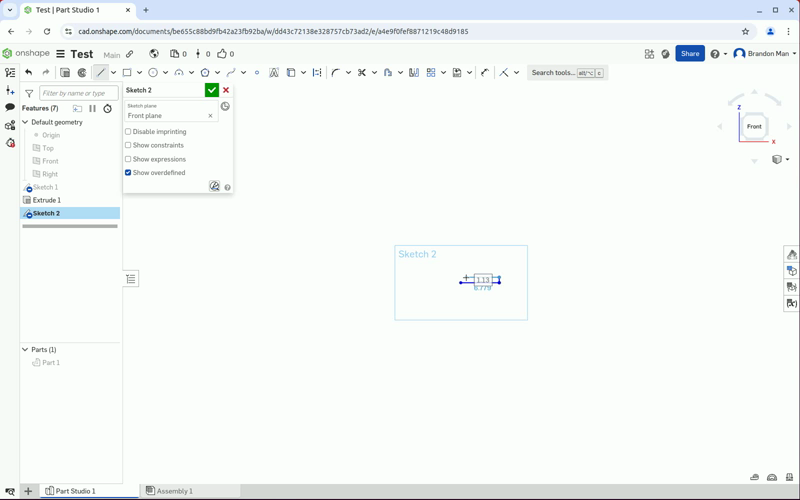
key_down(shift)
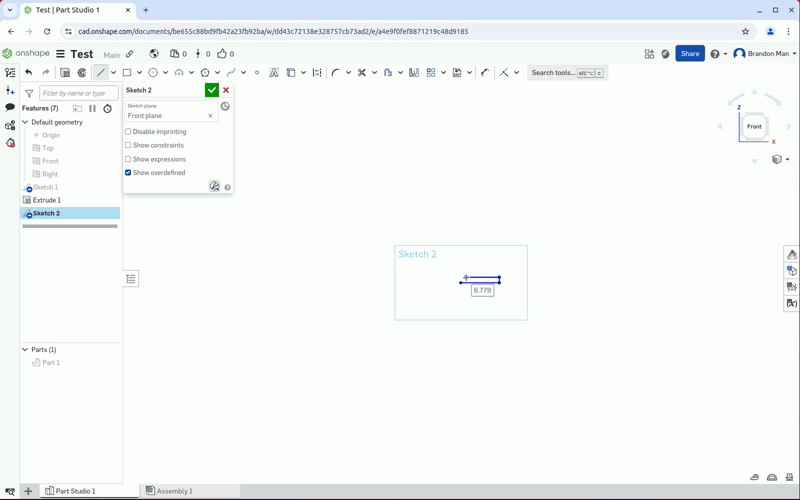
mouse_move(496, 277)
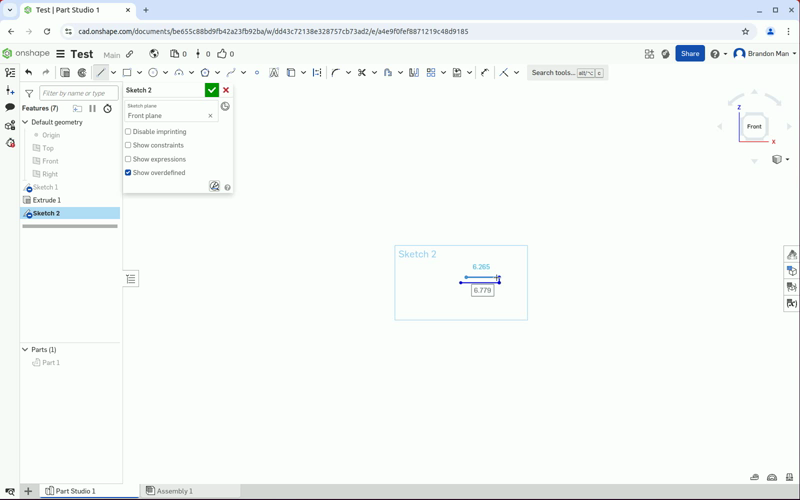
mouse_move(466, 244)
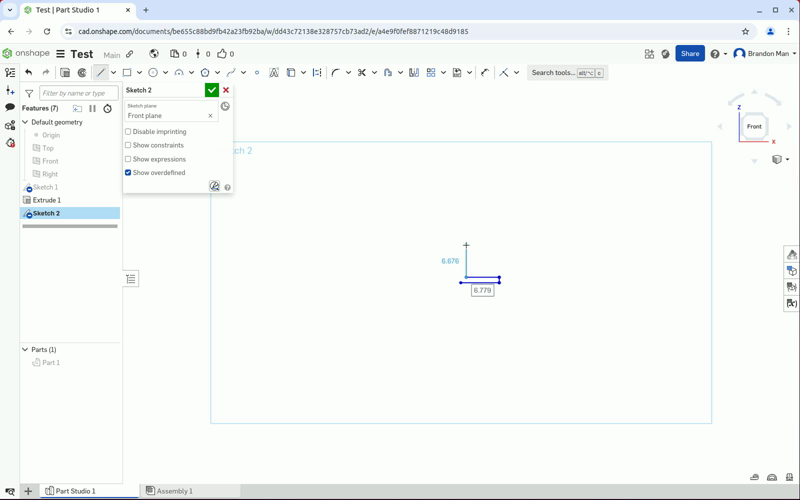
click(466, 244)
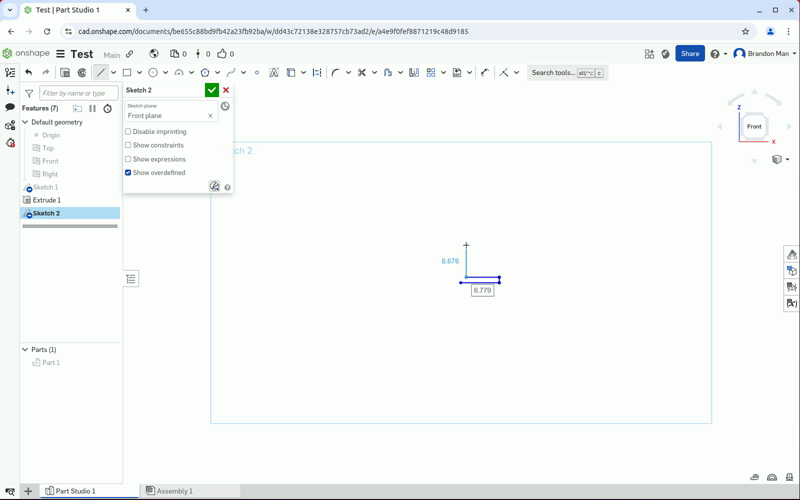
key_up(shift)
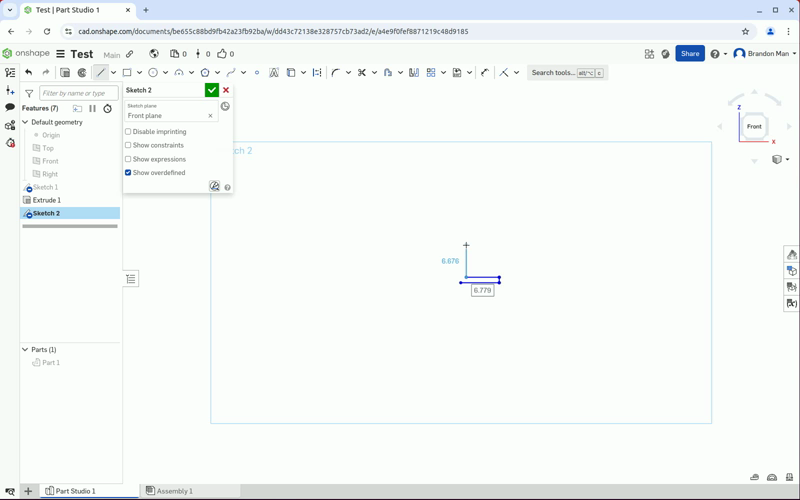
key_down(shift)
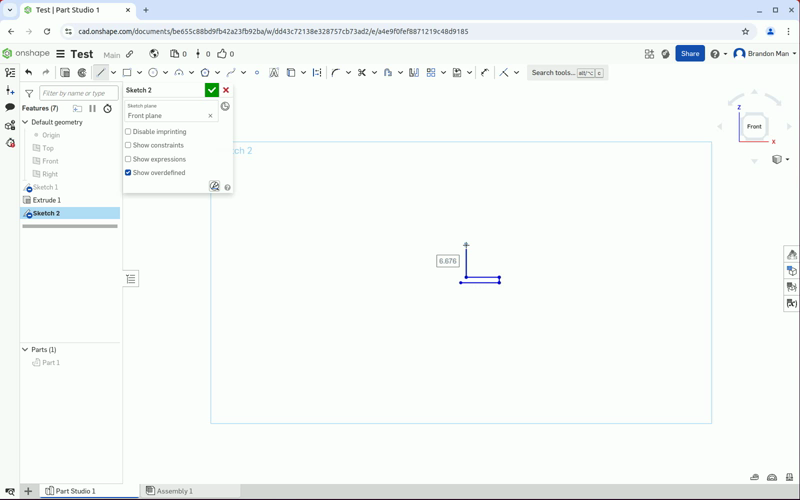
mouse_move(496, 244)
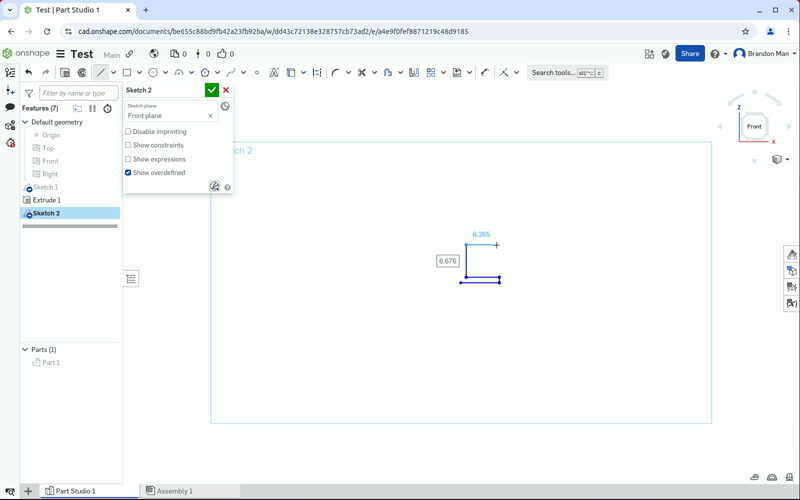
mouse_move(460, 244)
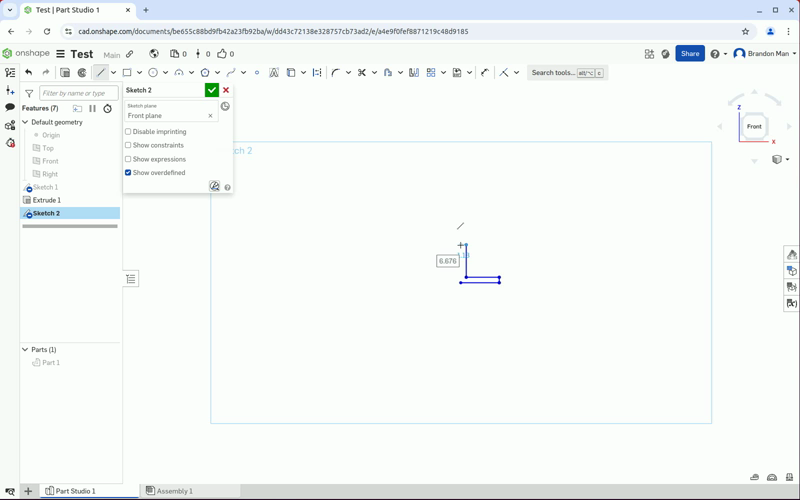
scroll(6)
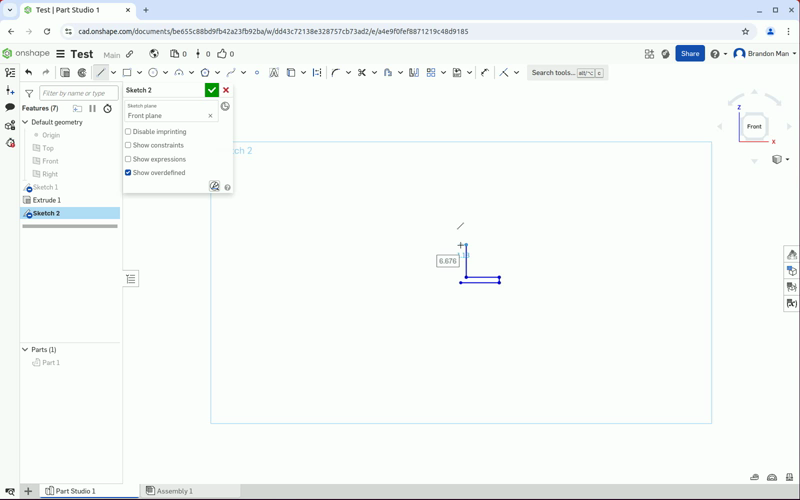
scroll(6)
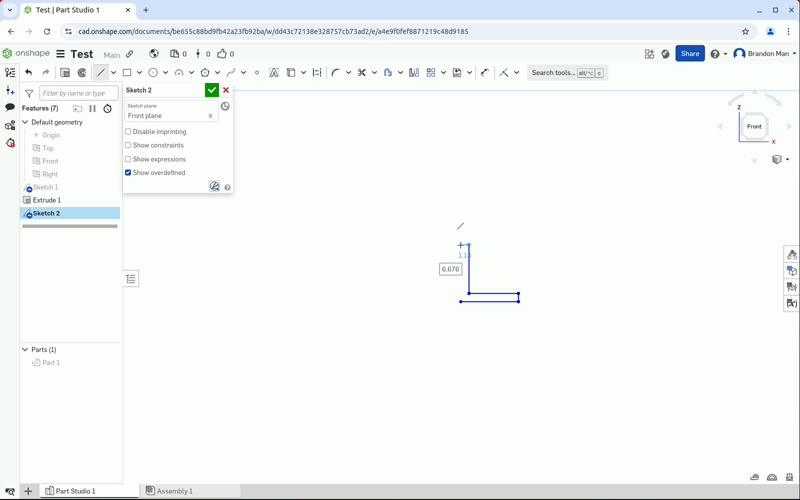
scroll(6)
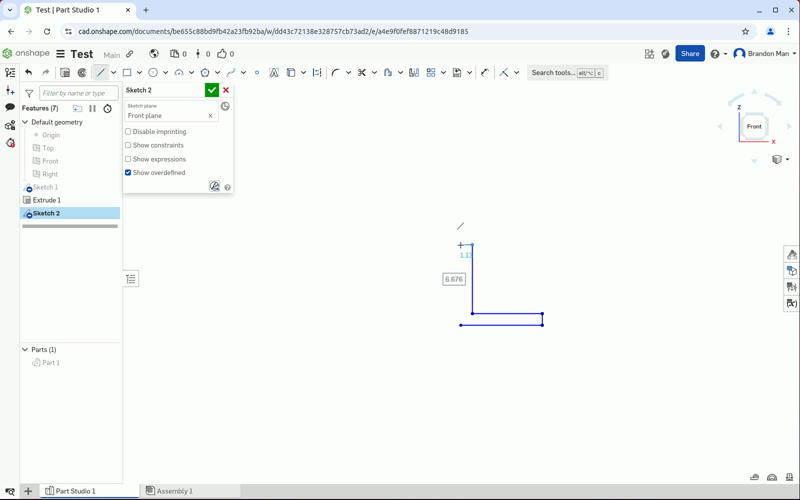
scroll(6)
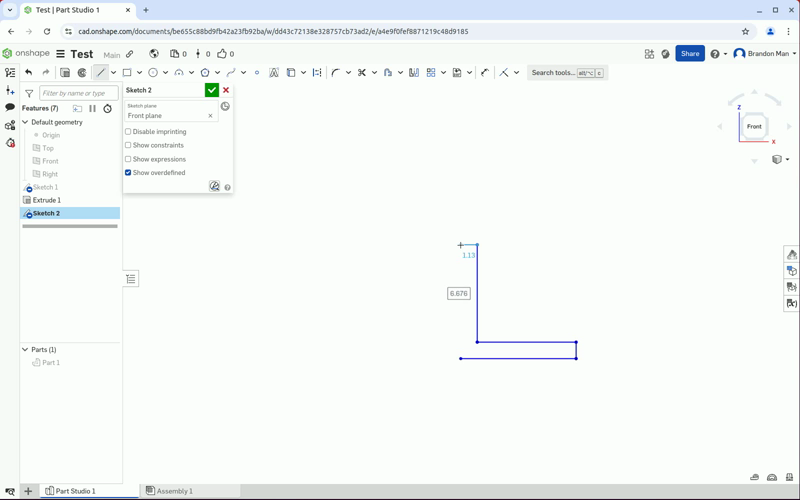
scroll(6)
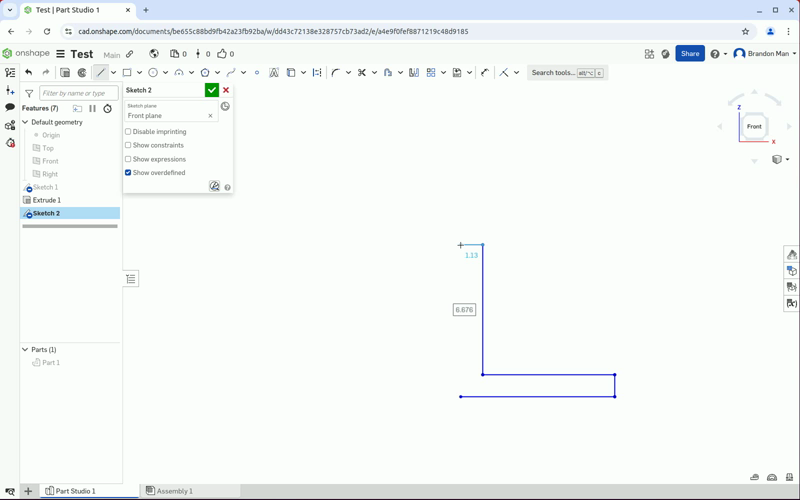
scroll(6)
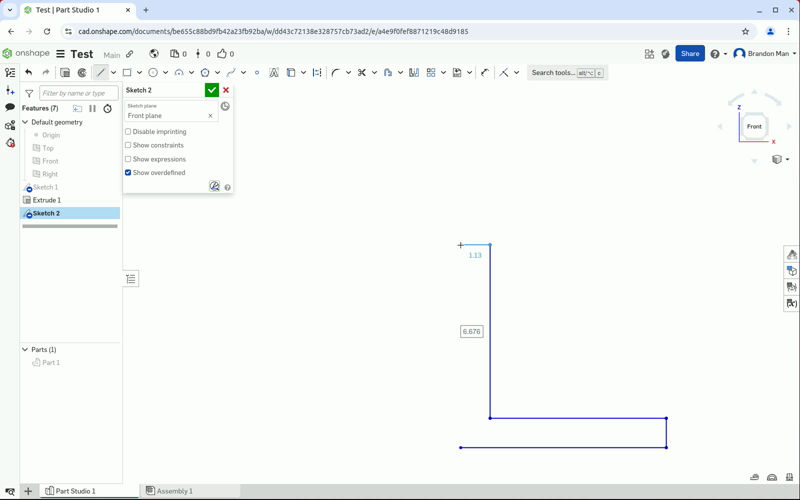
scroll(6)
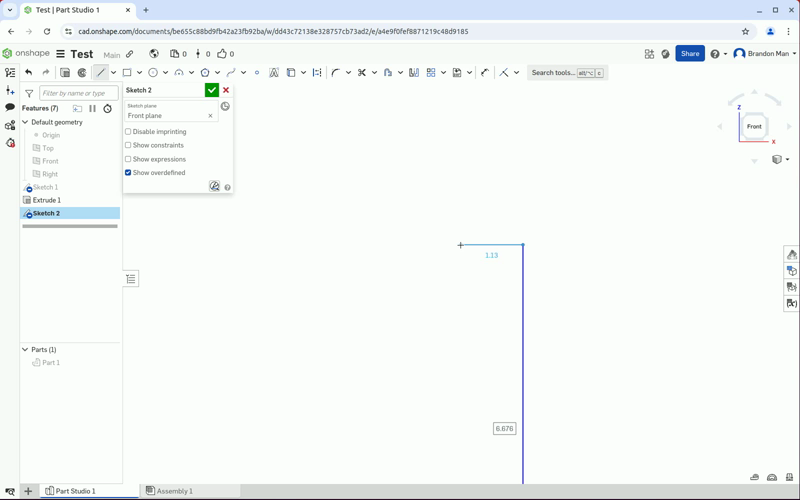
click(460, 244)
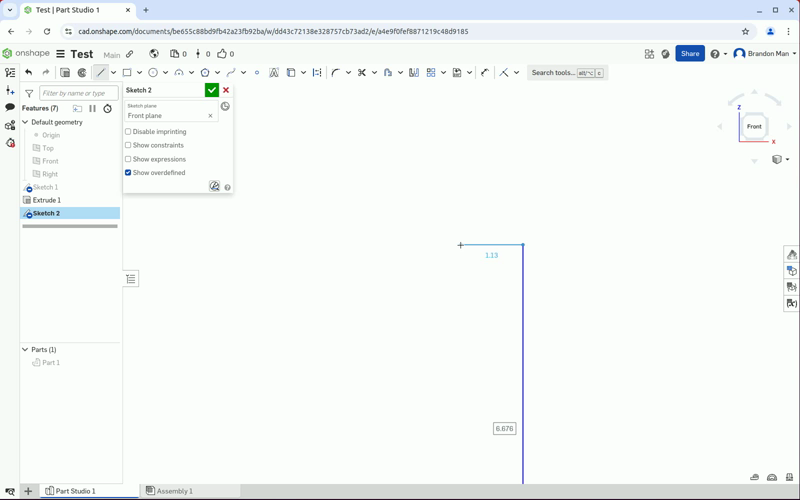
scroll(-6)
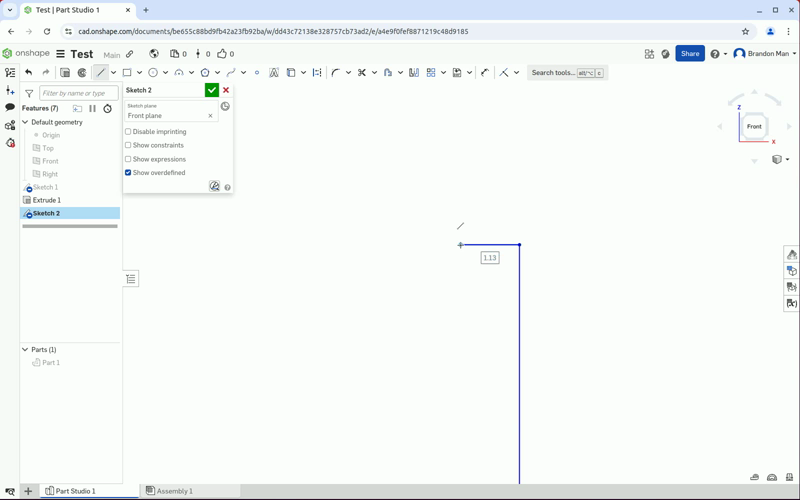
scroll(-6)
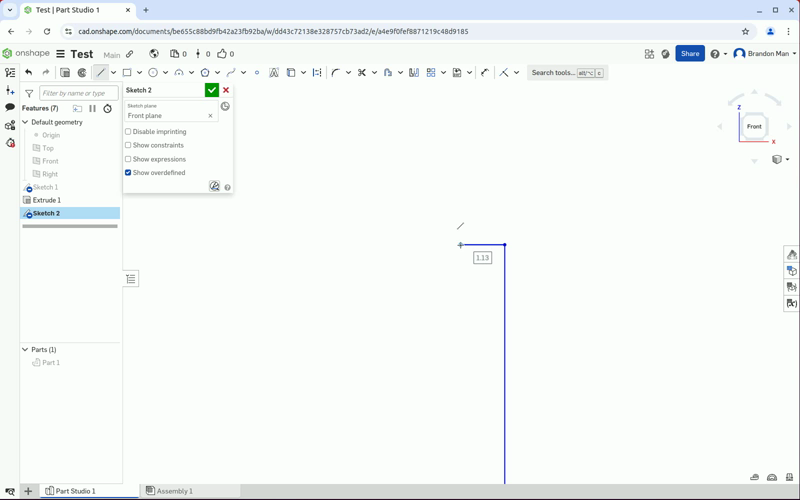
scroll(-6)
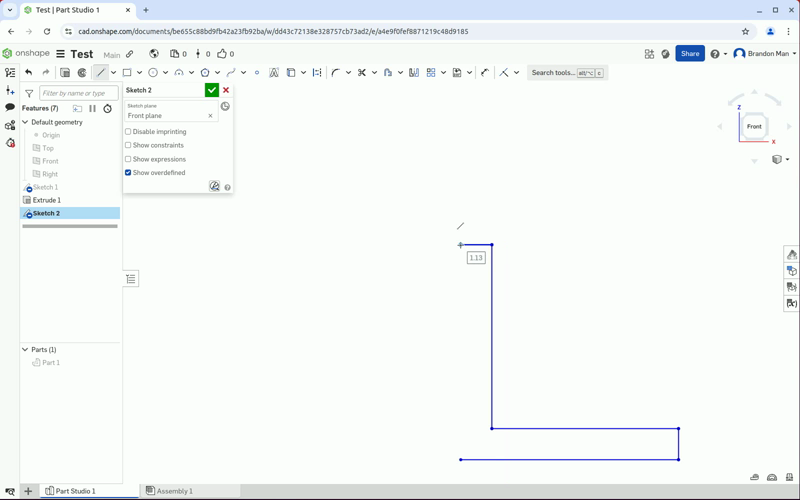
scroll(-6)
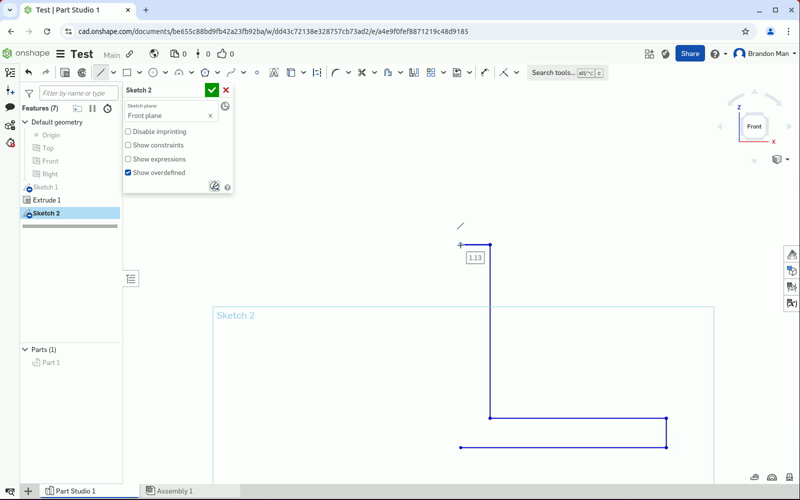
scroll(-6)
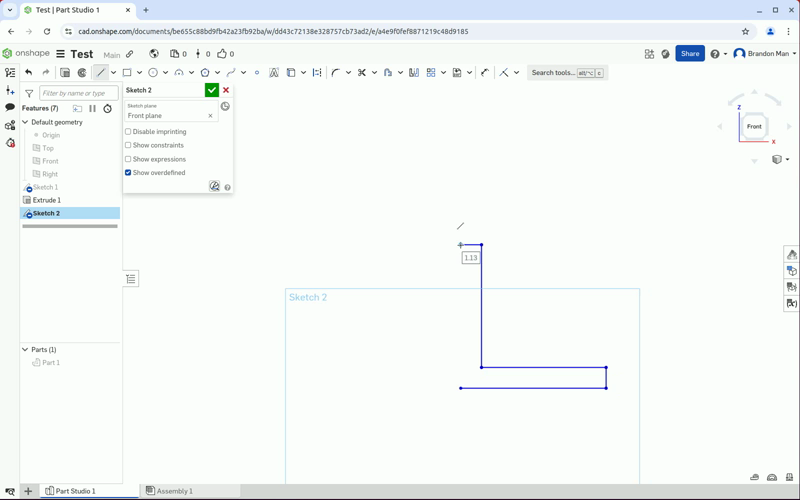
scroll(-6)
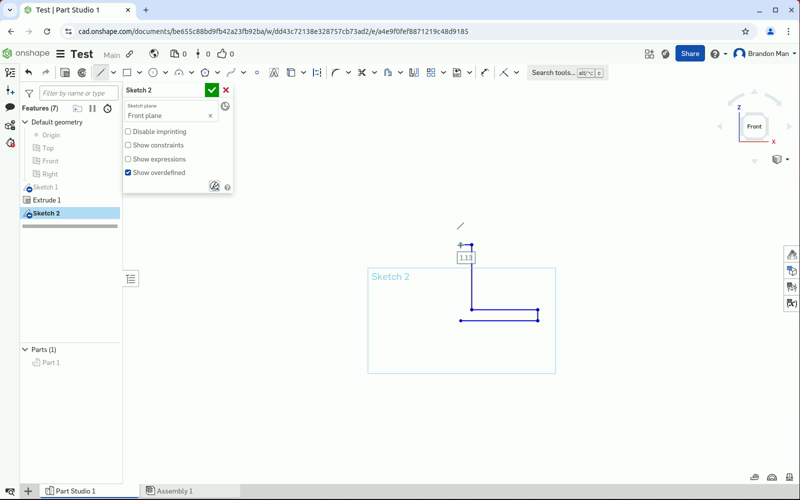
scroll(-6)
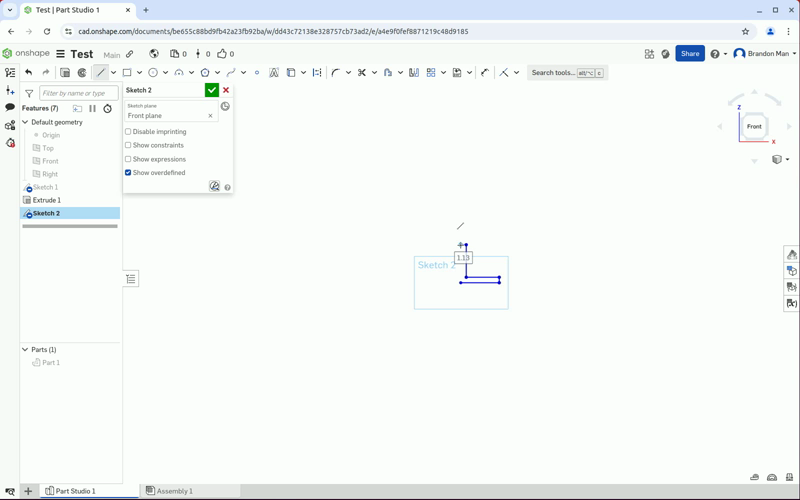
key_up(shift)
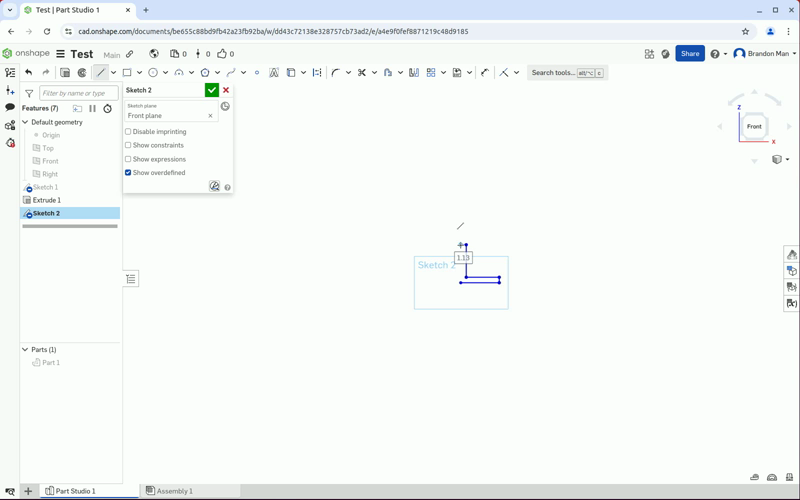
mouse_move(490, 244)
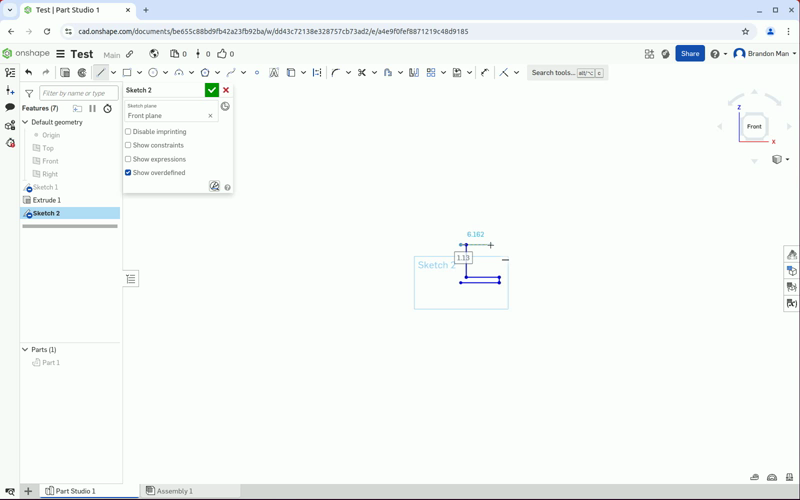
key_down(shift)
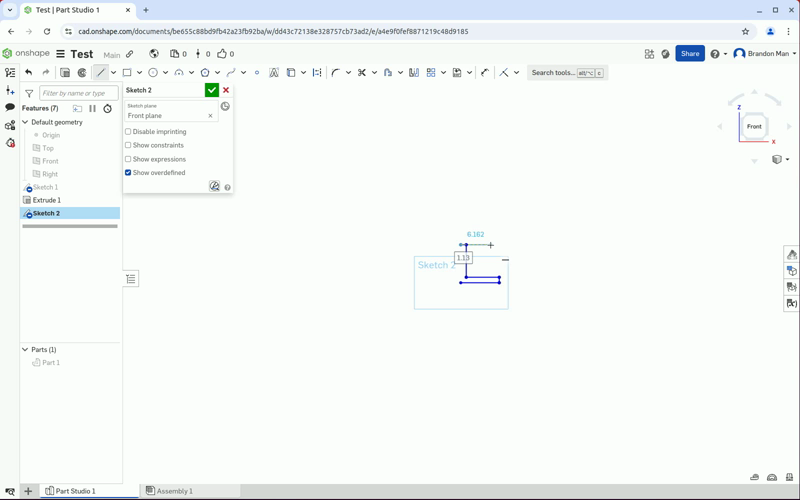
mouse_move(460, 282)
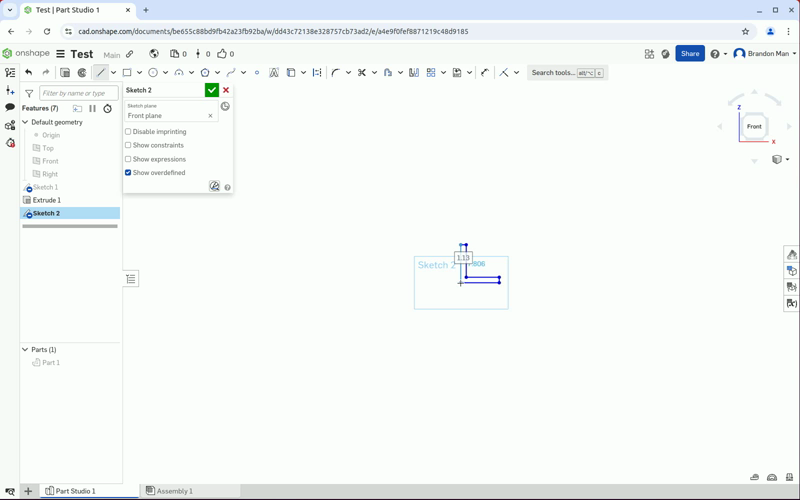
key_up(shift)
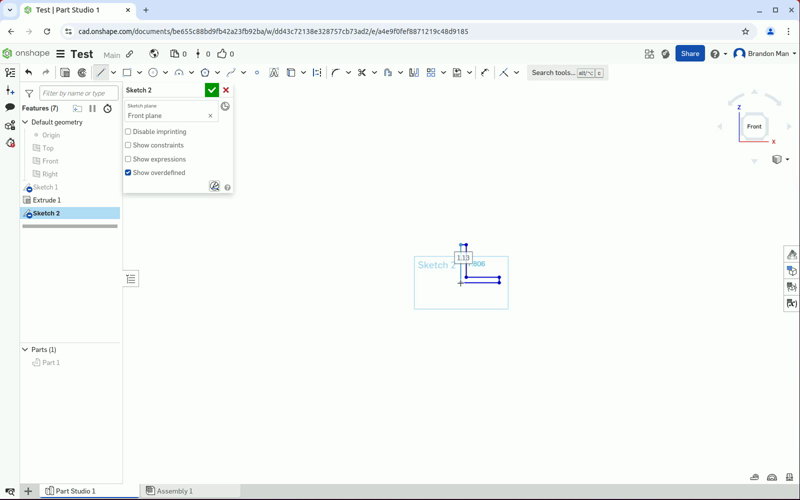
click(460, 282)
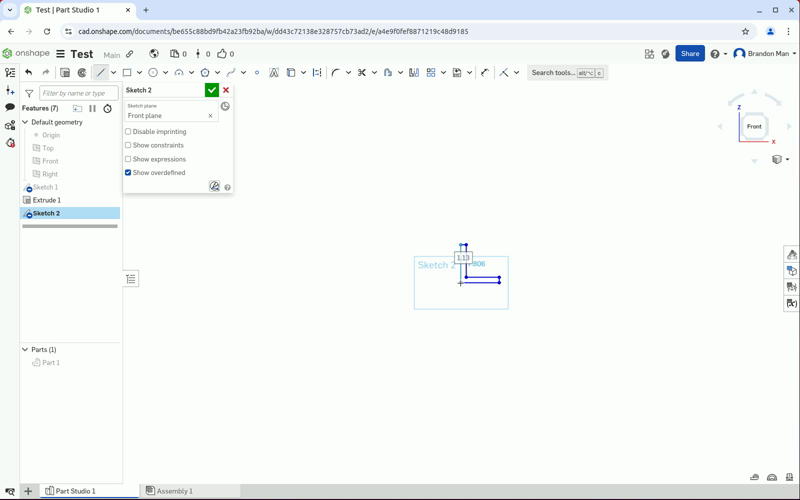
key(esc)
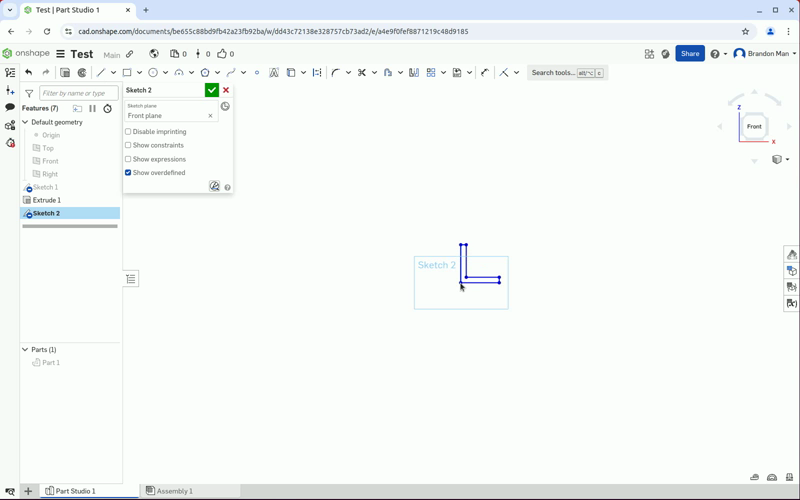
mouse_move(465, 268)
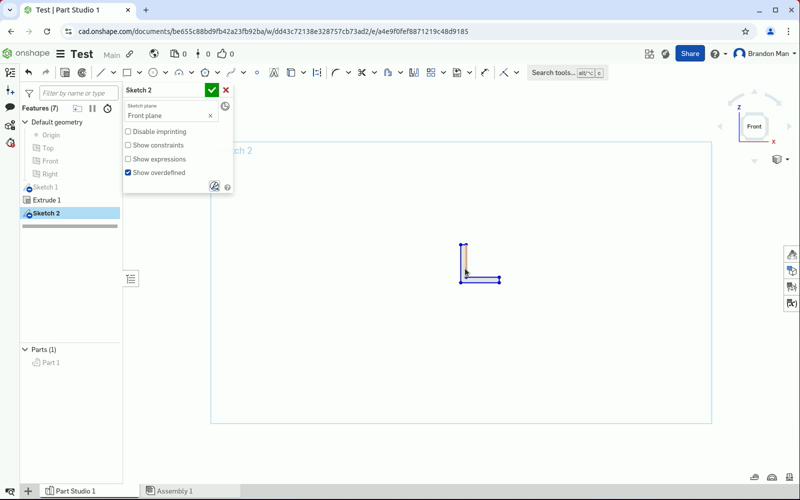
scroll(6)
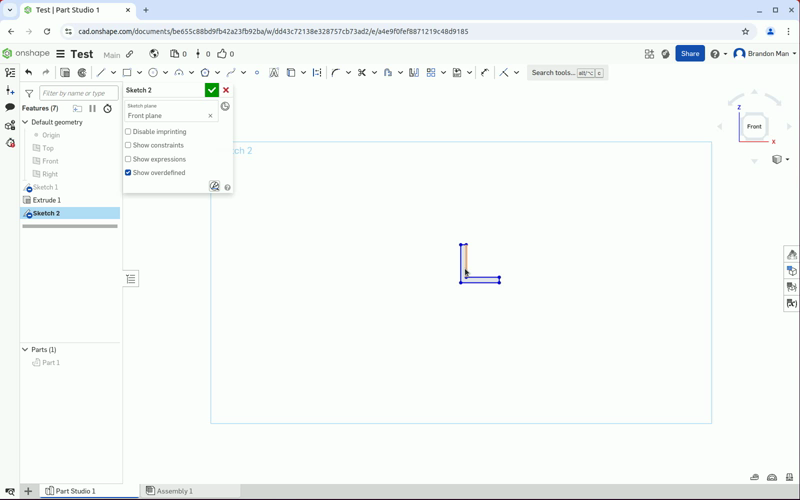
scroll(6)
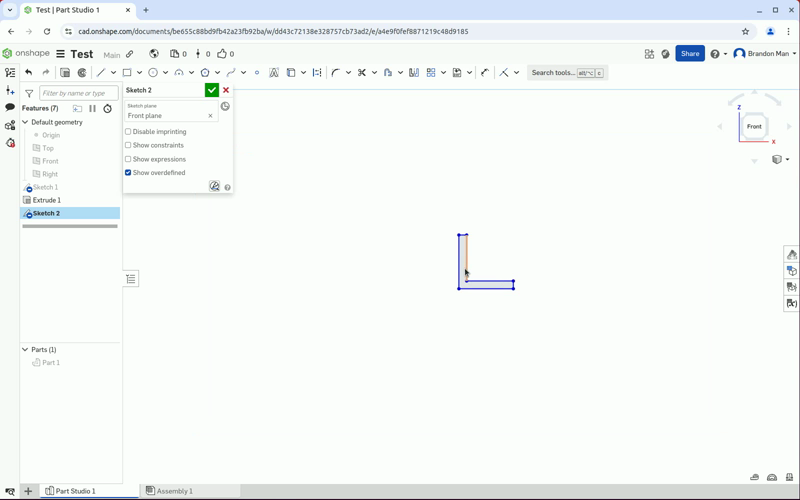
scroll(6)
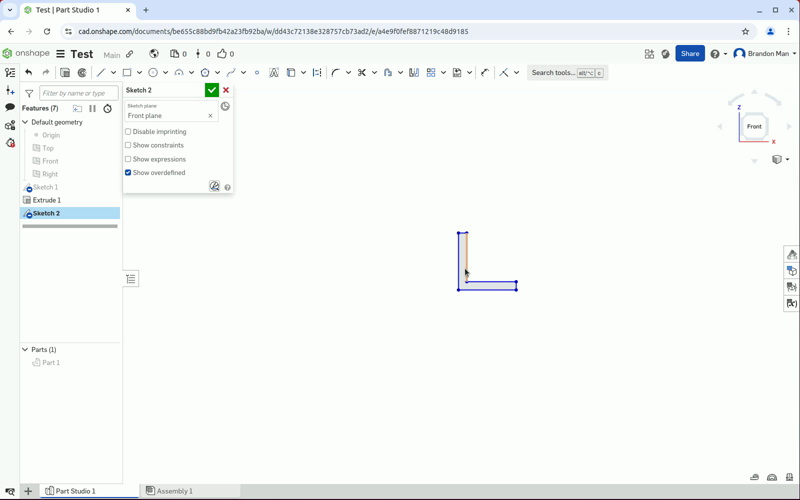
scroll(6)
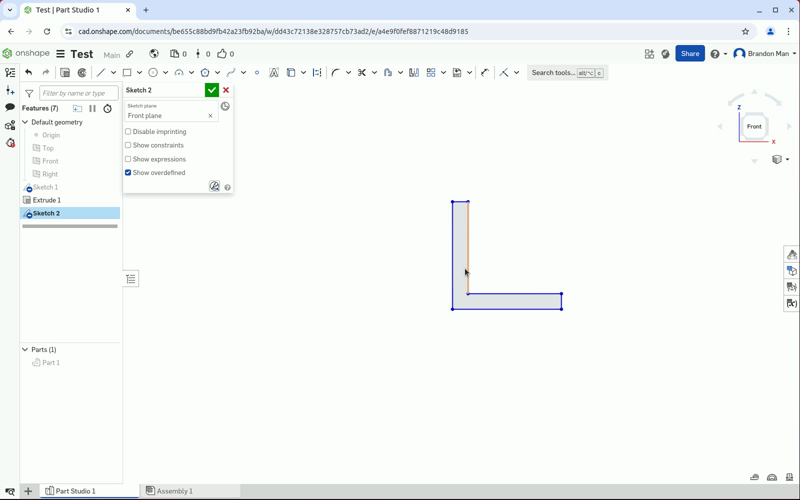
scroll(6)
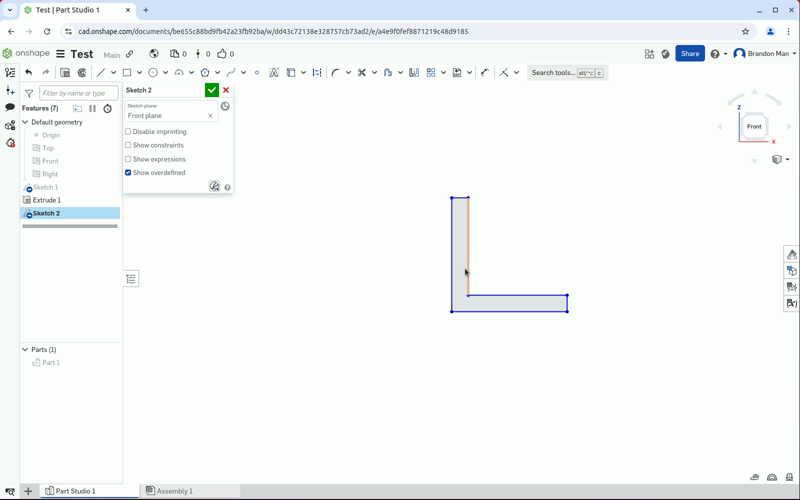
scroll(6)
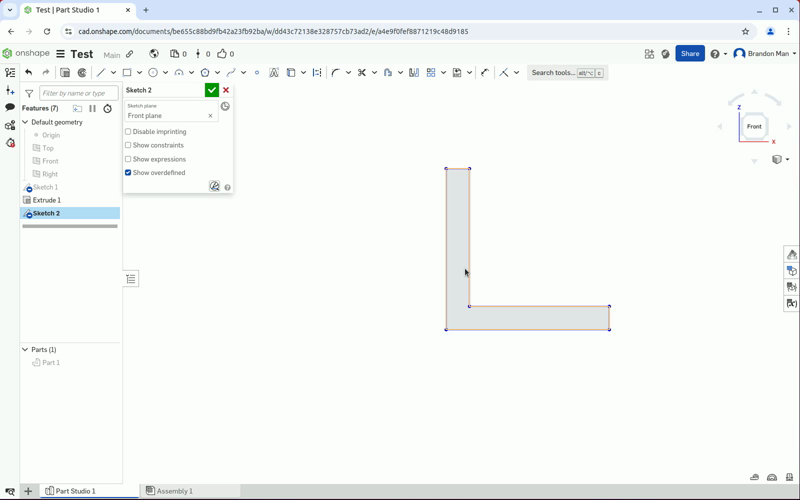
scroll(6)
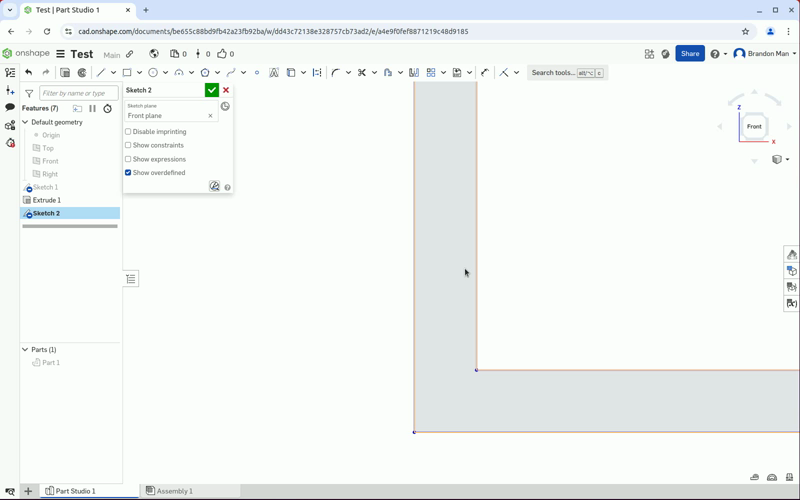
click(465, 268)
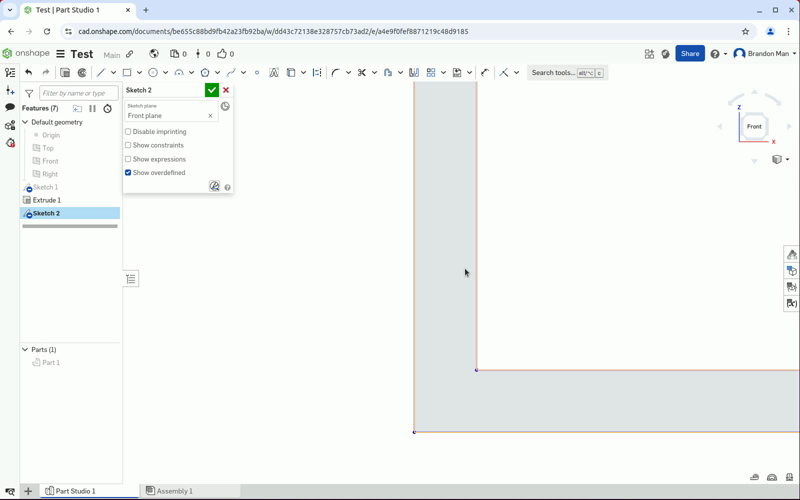
scroll(-6)
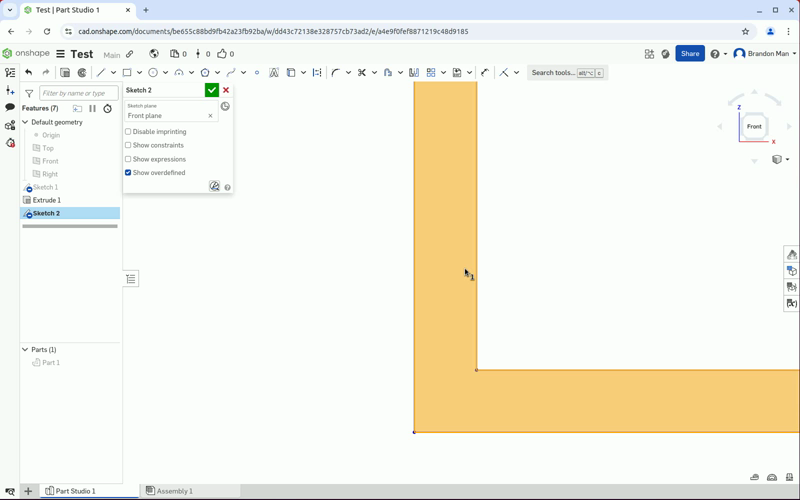
scroll(-6)
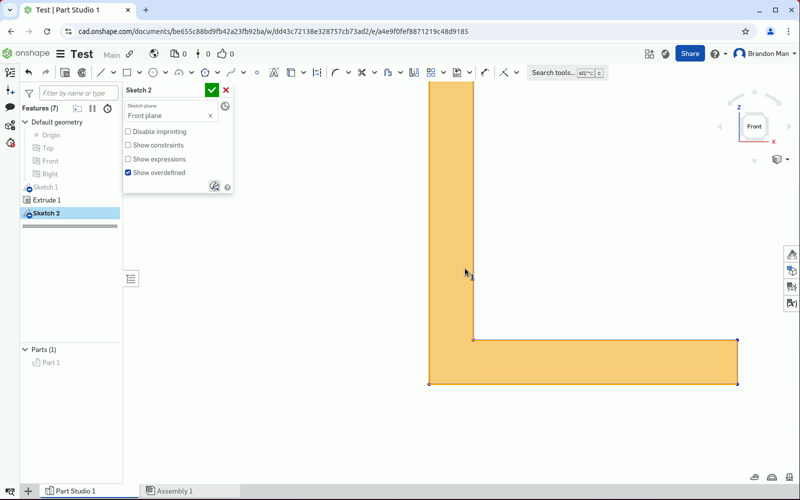
scroll(-6)
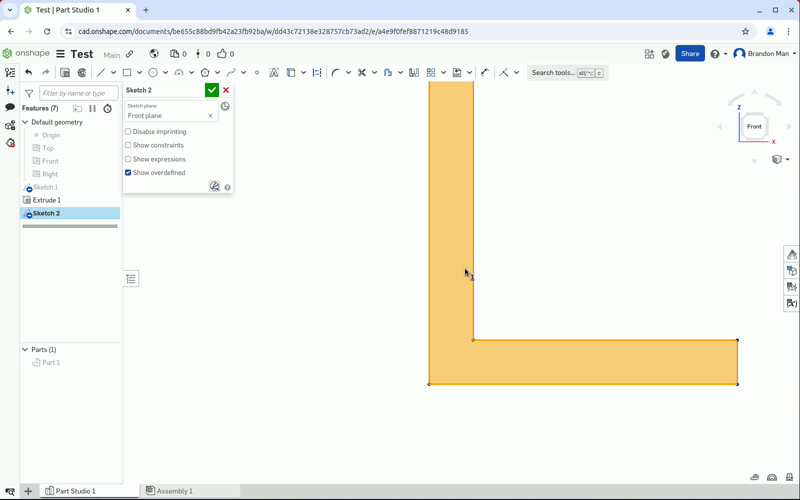
scroll(-6)
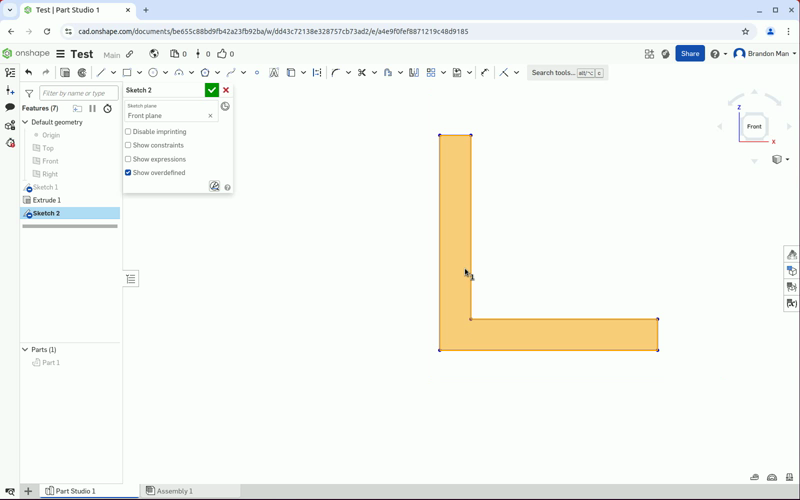
scroll(-6)
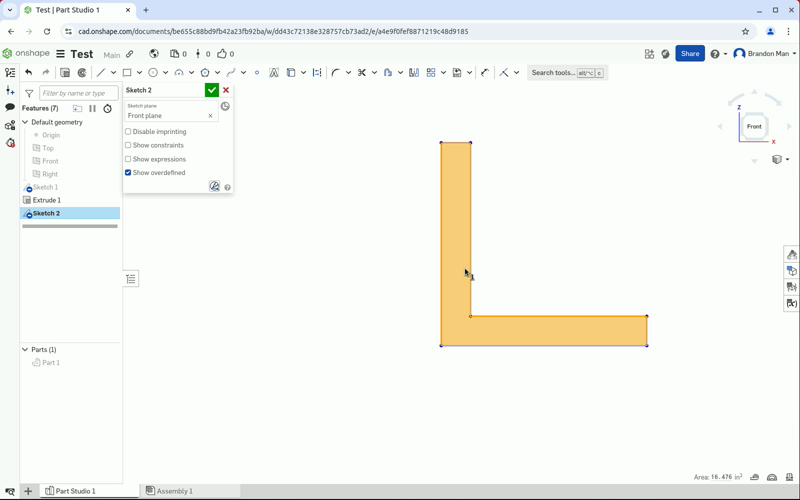
scroll(-6)
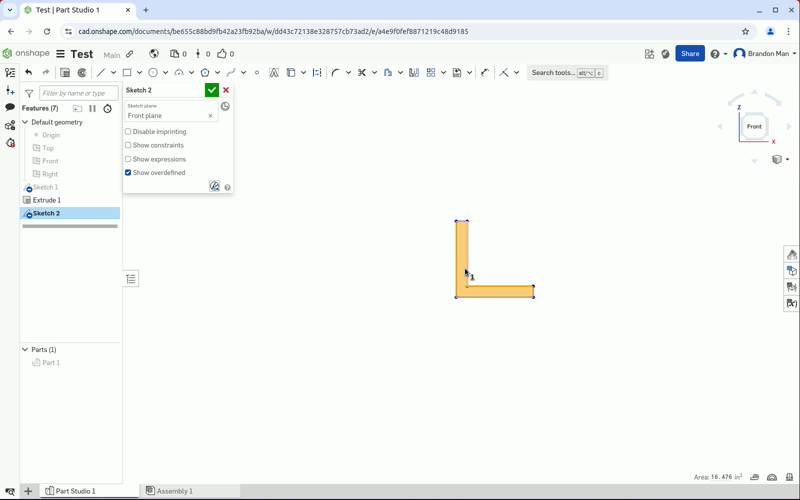
scroll(-6)
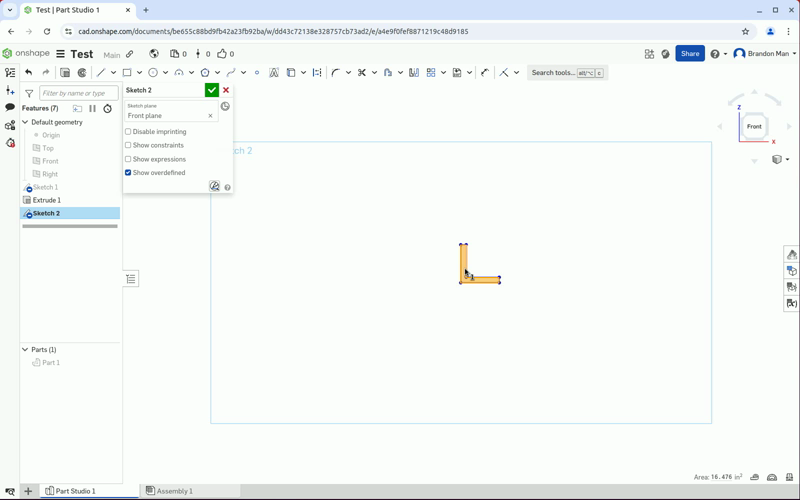
mouse_move(73, 352)
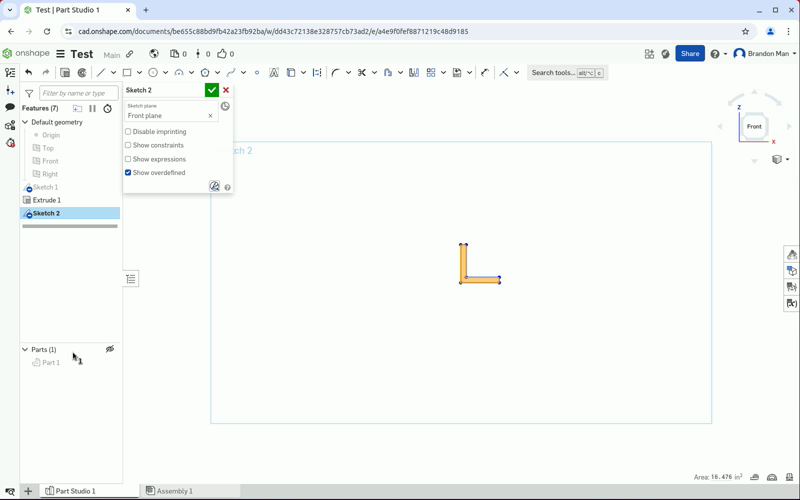
key(shift+y)
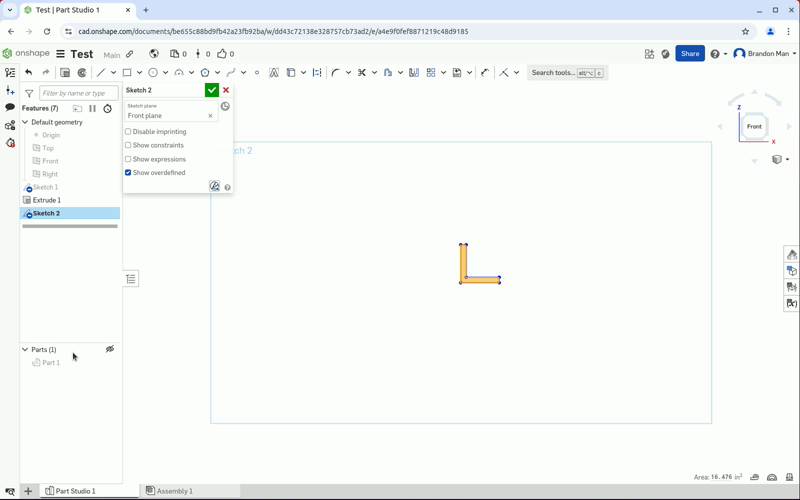
key(shift+e)
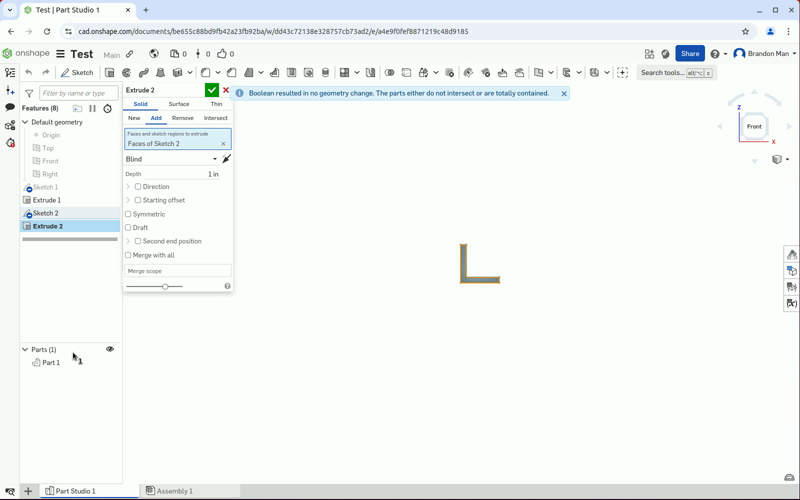
mouse_move(143, 106)
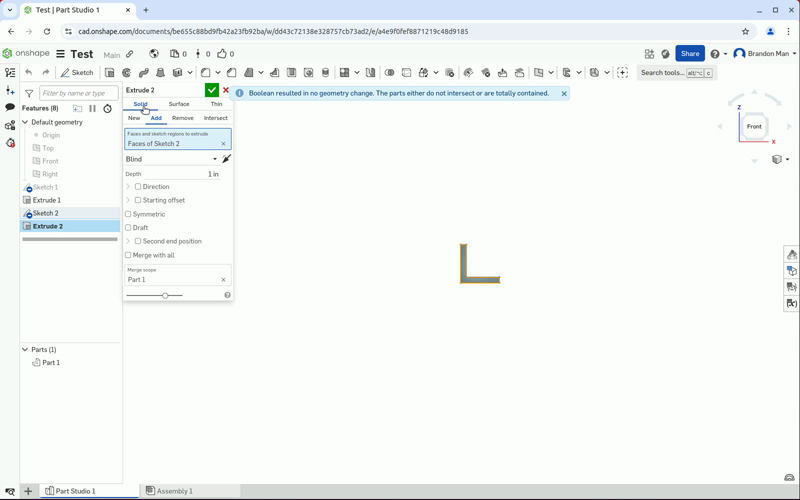
click(143, 106)
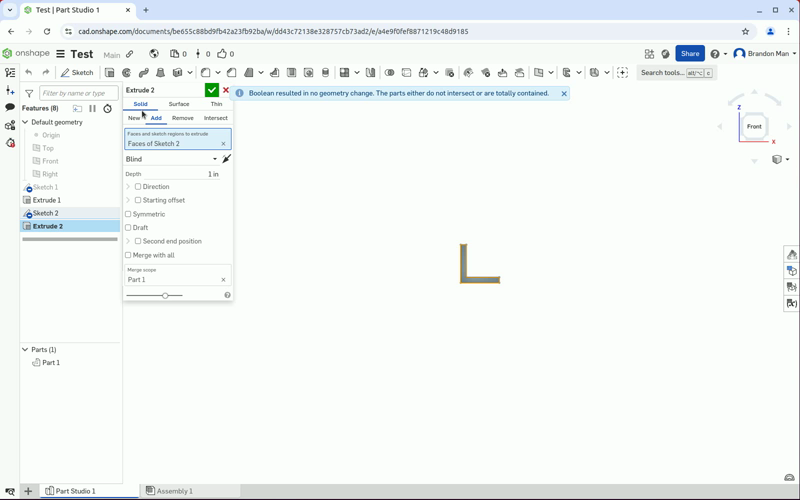
mouse_move(137, 120)
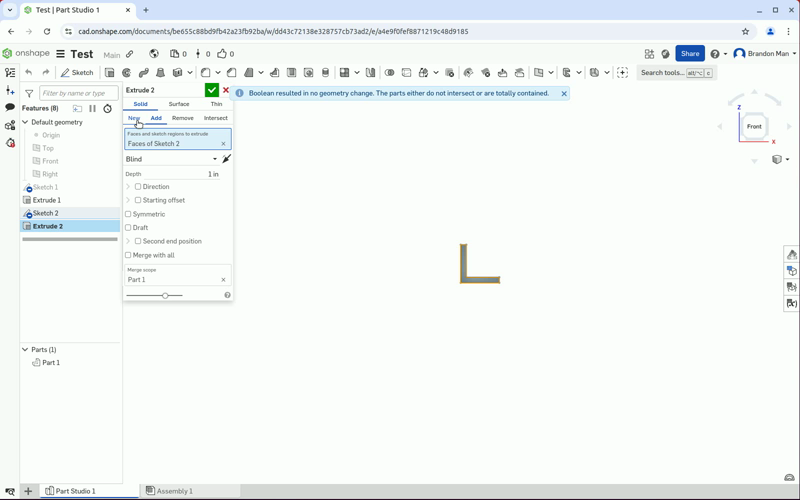
click(137, 120)
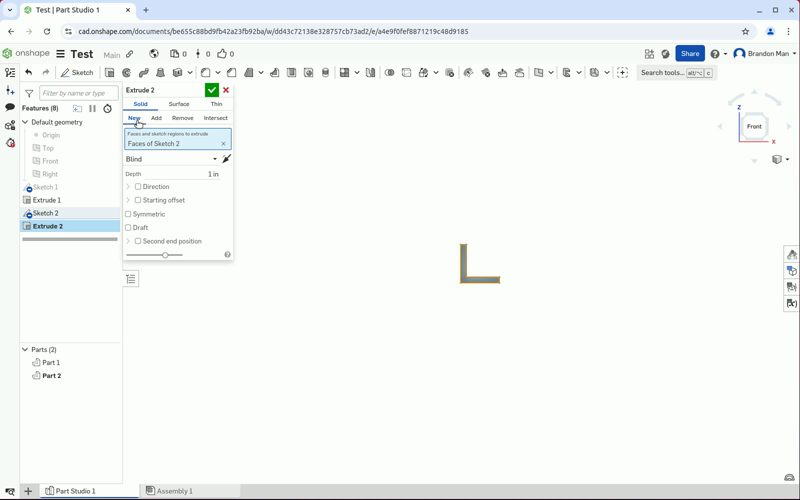
key(tab, 4)
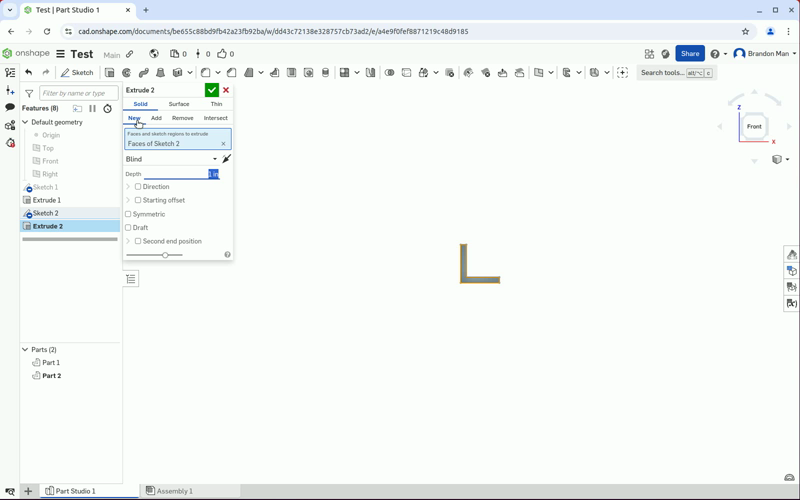
text(14.683)
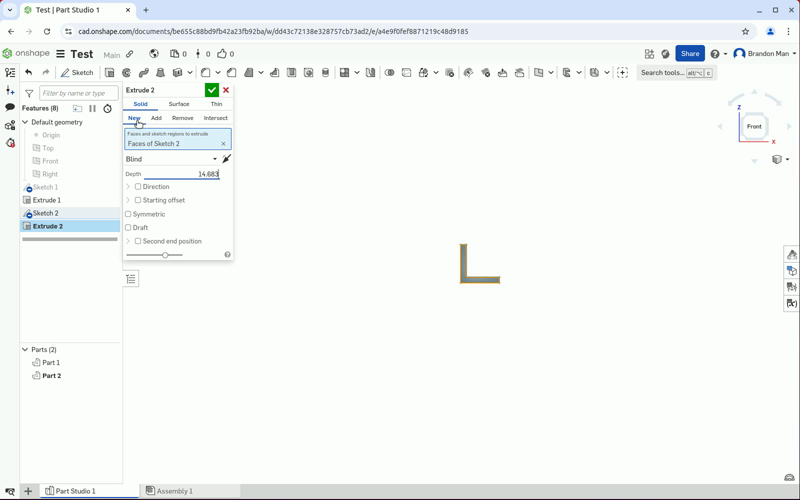
key(enter)
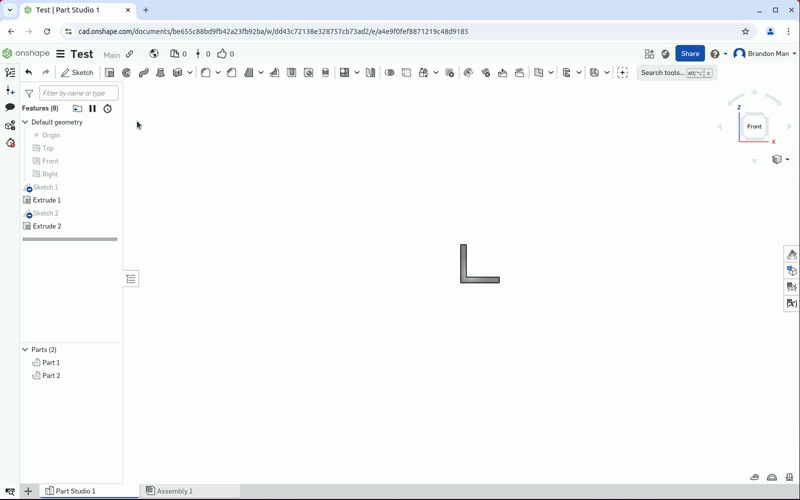
key(shift+h)
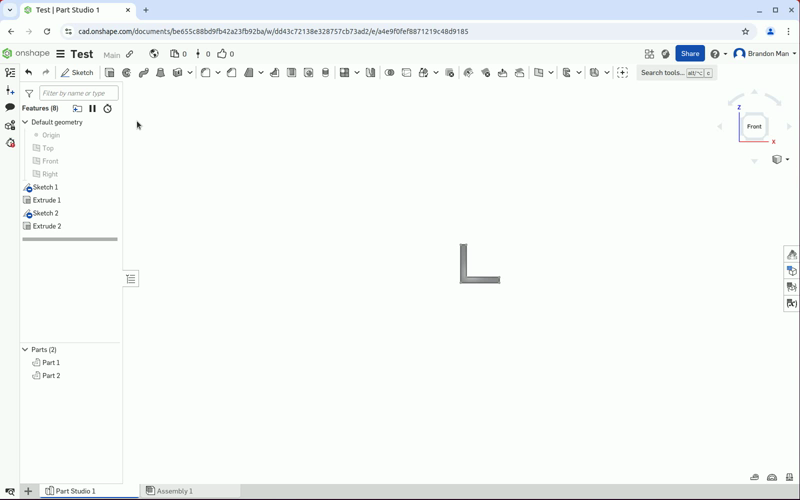
key(shift+h)
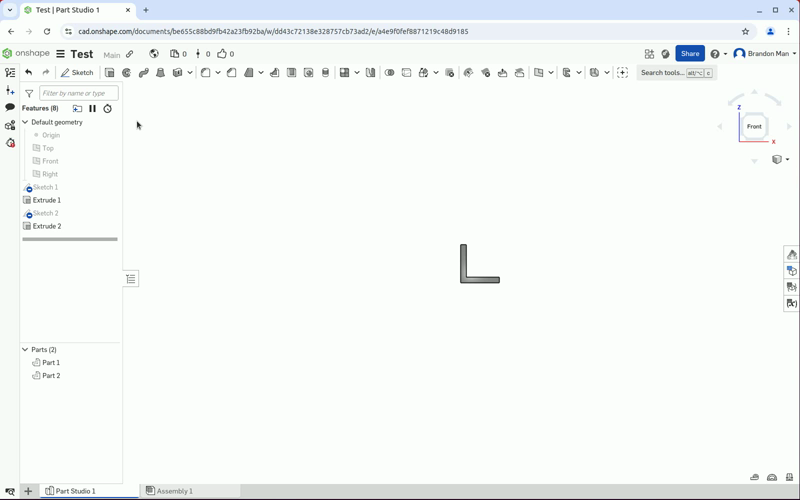
mouse_move(73, 189)
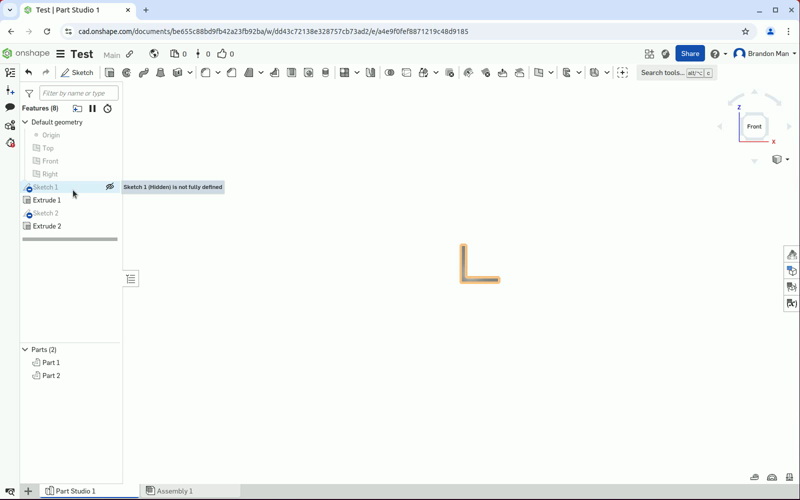
click(73, 189)
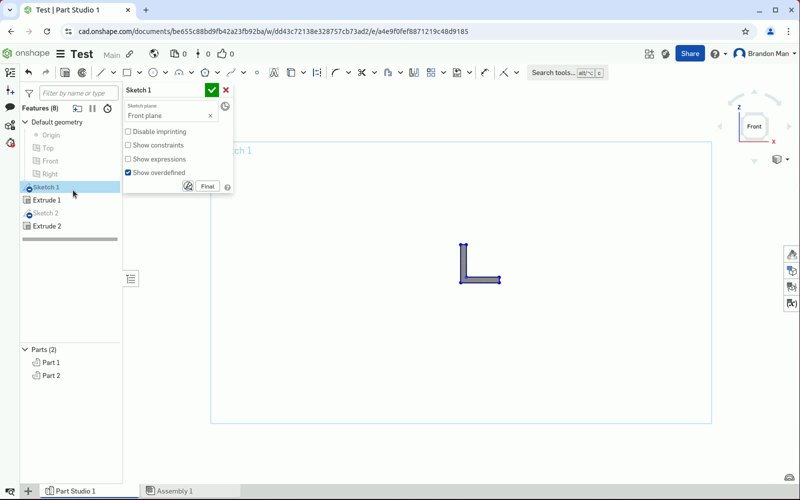
mouse_move(229, 92)
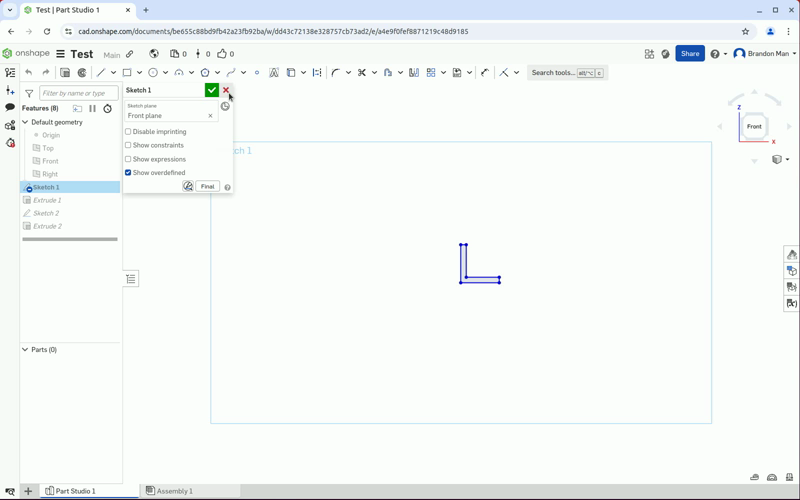
click(229, 92)
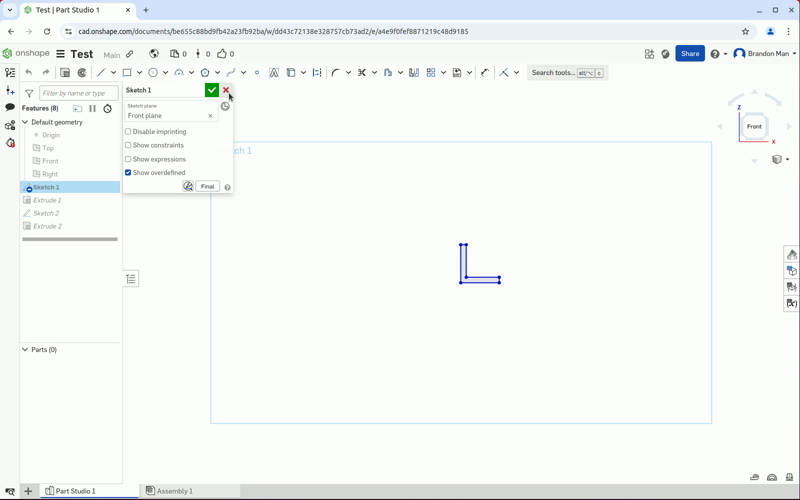
key(shift+s)
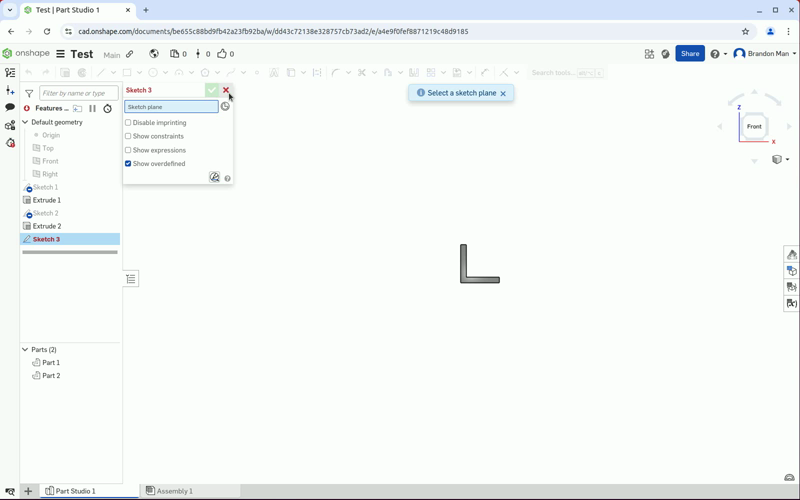
mouse_move(73, 163)
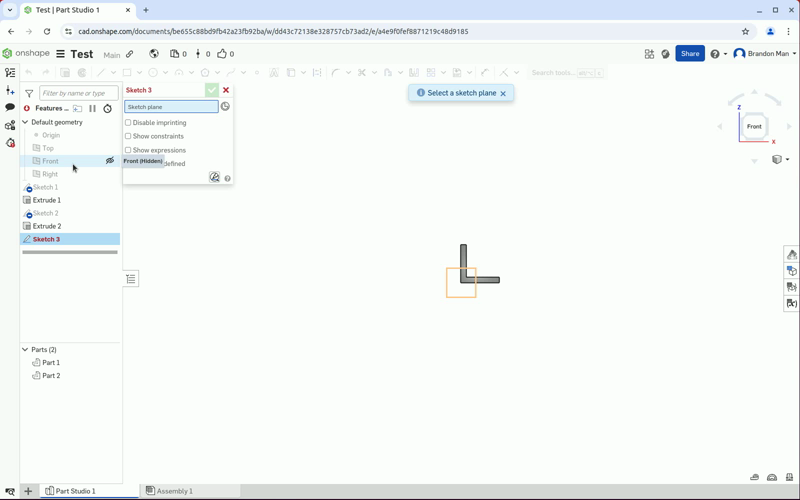
click(73, 163)
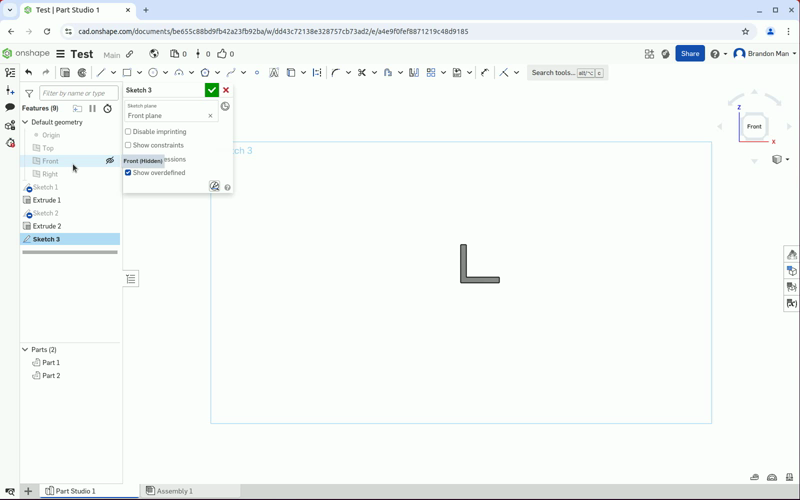
mouse_move(73, 352)
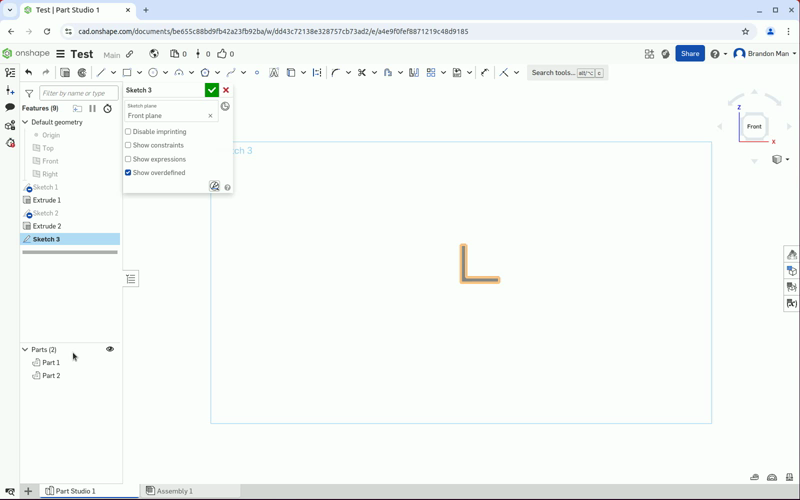
key(y)
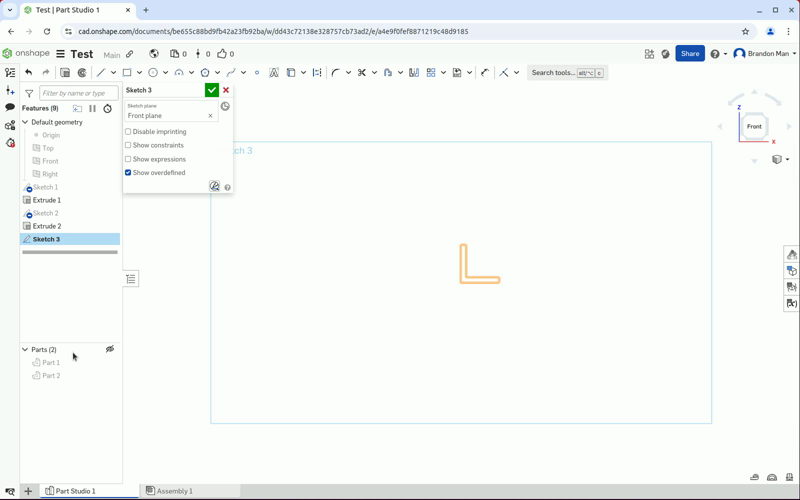
key(l)
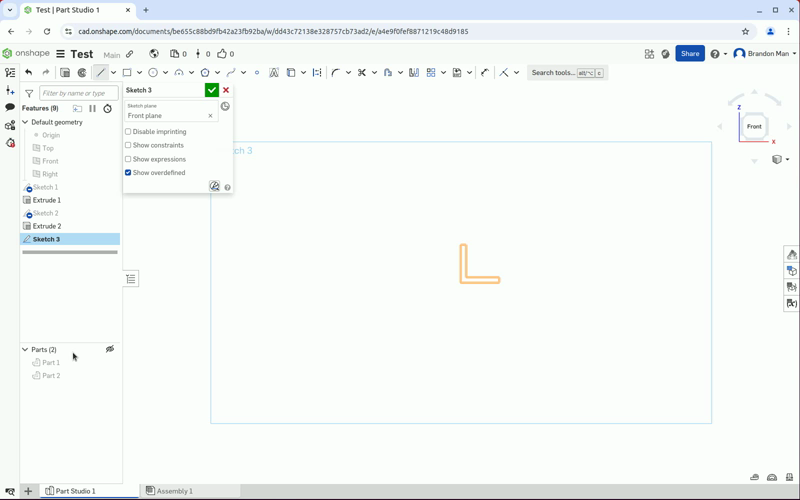
key_down(shift)
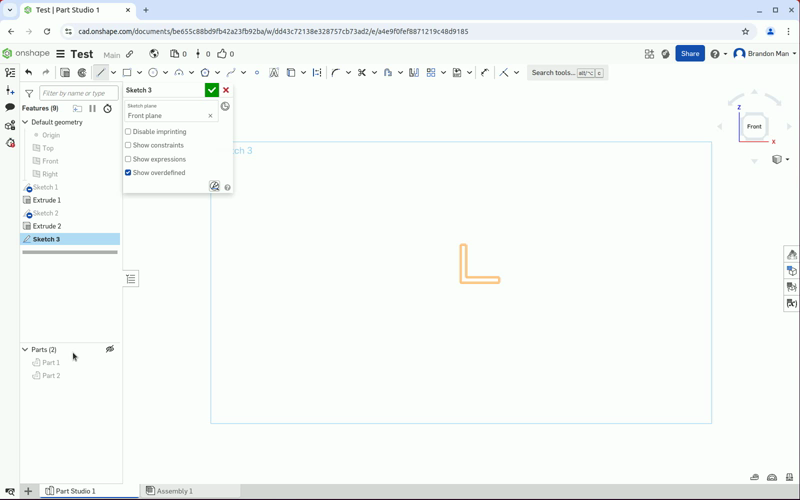
mouse_move(460, 282)
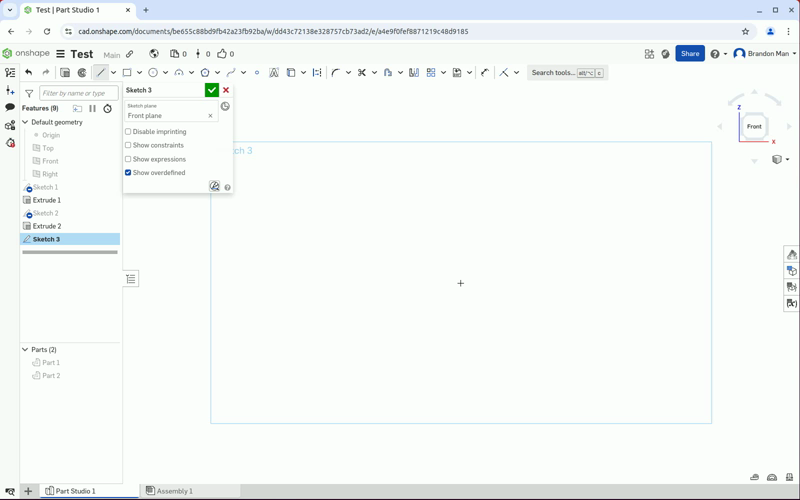
click(460, 282)
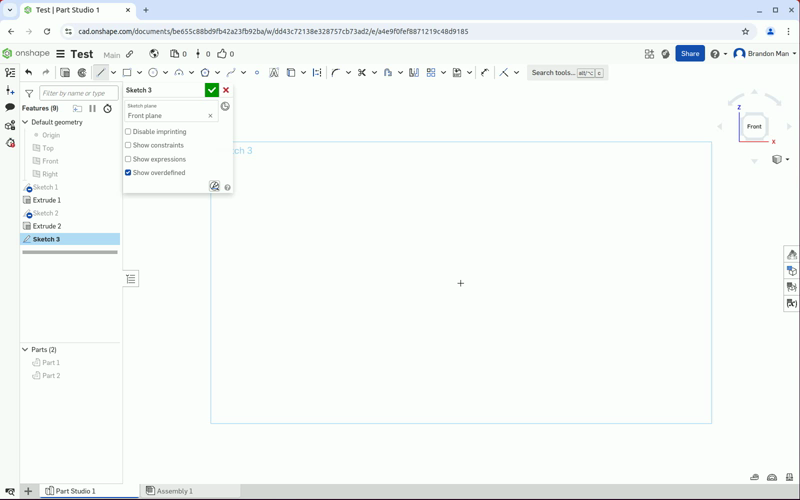
key_up(shift)
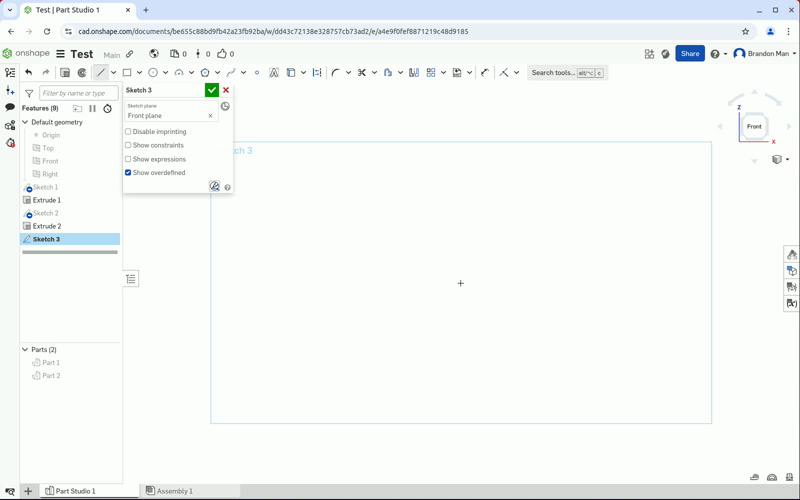
key_down(shift)
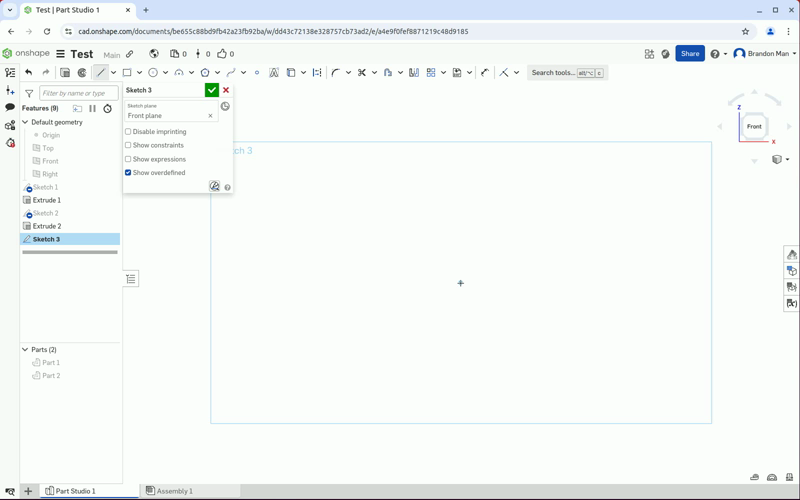
mouse_move(490, 282)
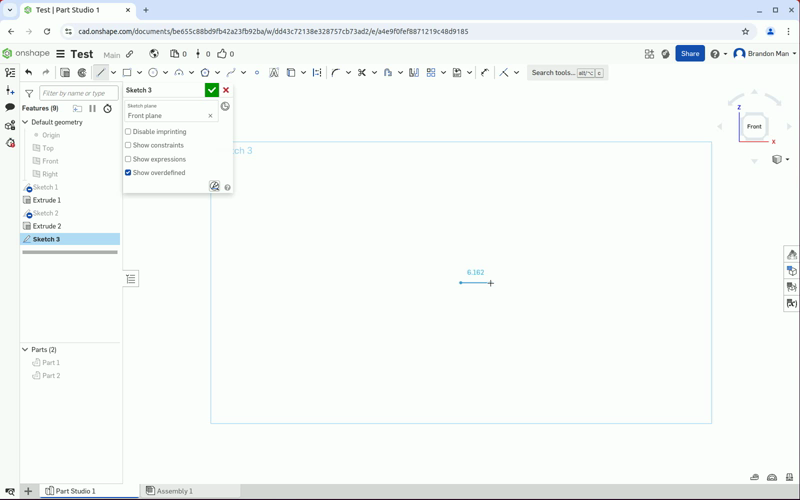
mouse_move(499, 282)
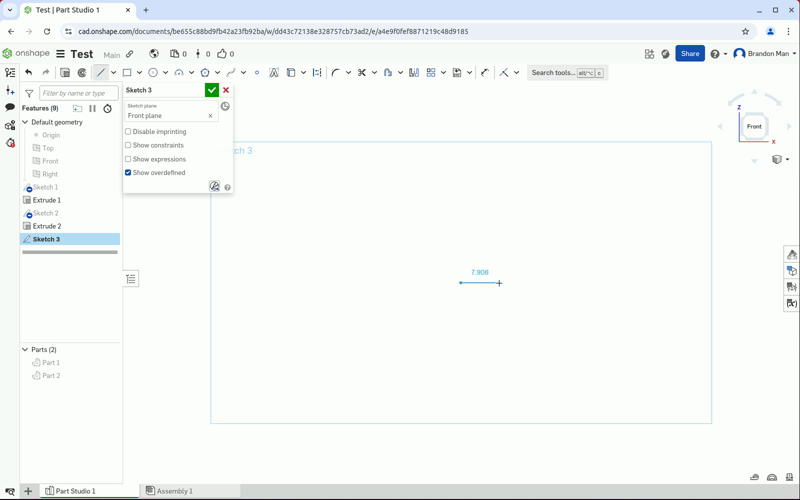
click(499, 282)
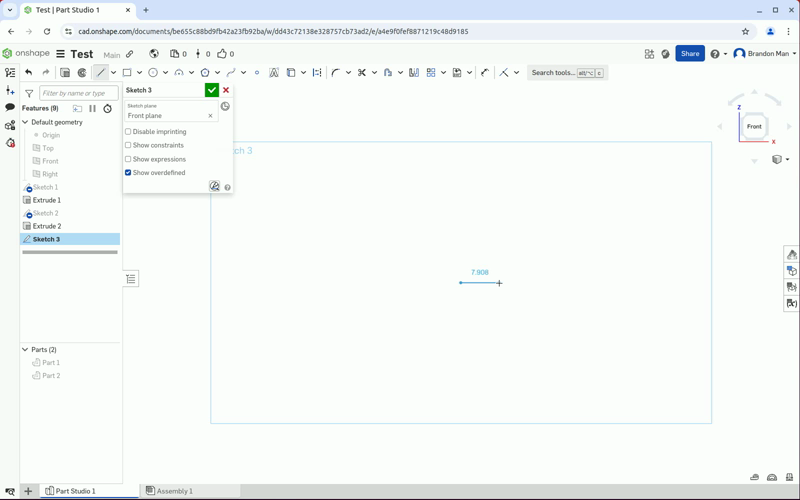
key_up(shift)
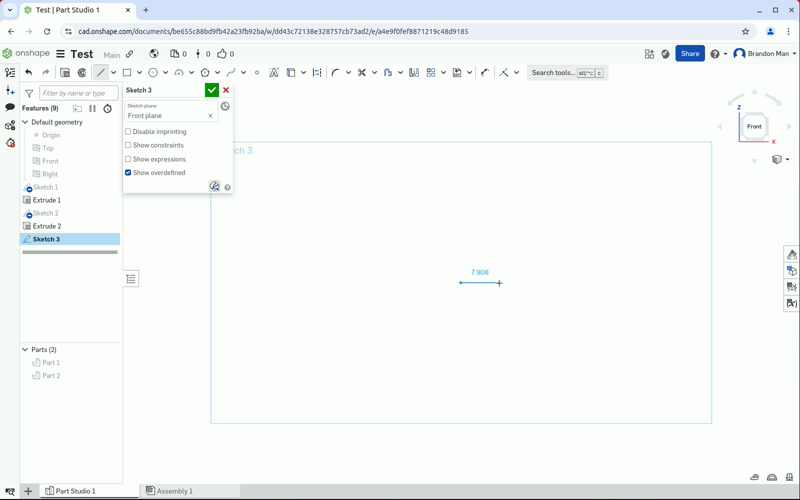
key_down(shift)
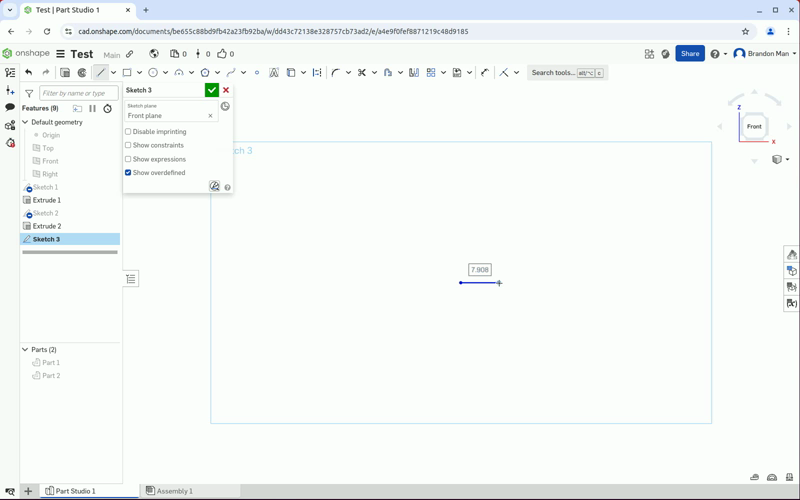
mouse_move(529, 282)
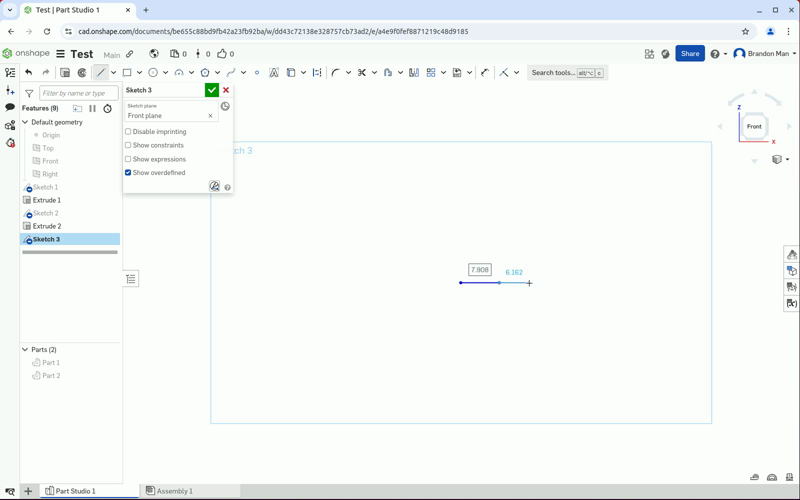
mouse_move(499, 277)
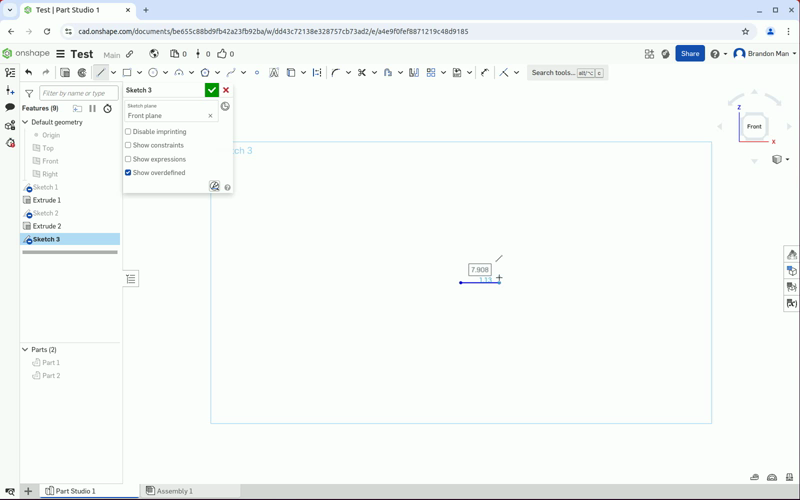
scroll(6)
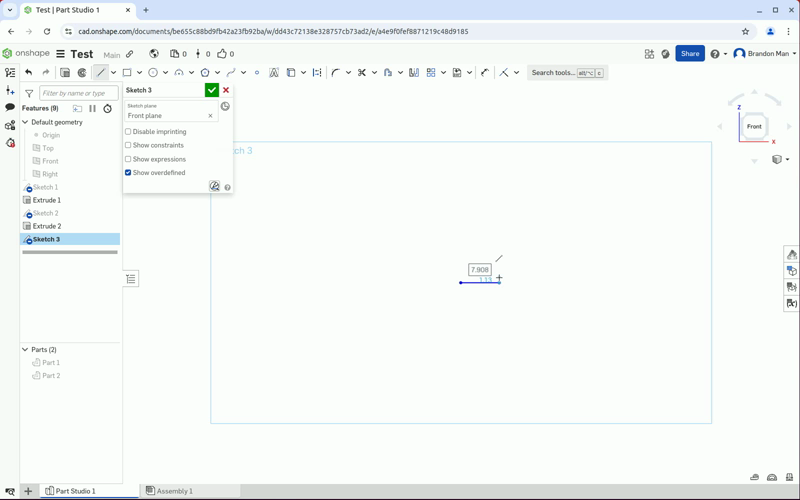
scroll(6)
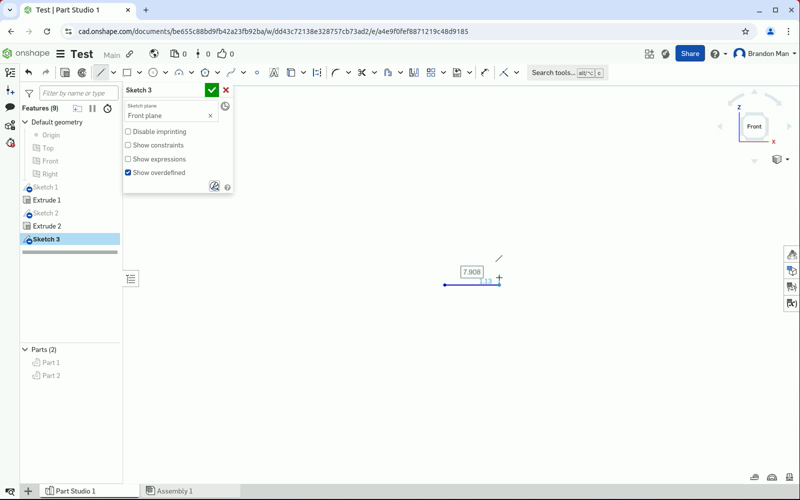
scroll(6)
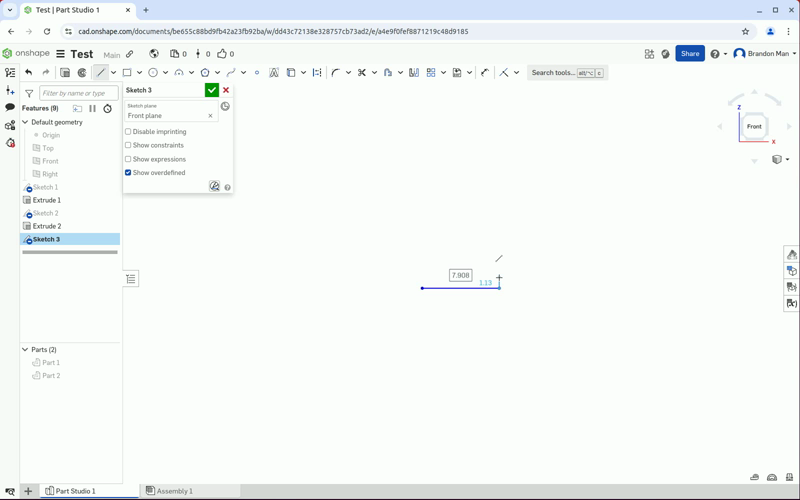
scroll(6)
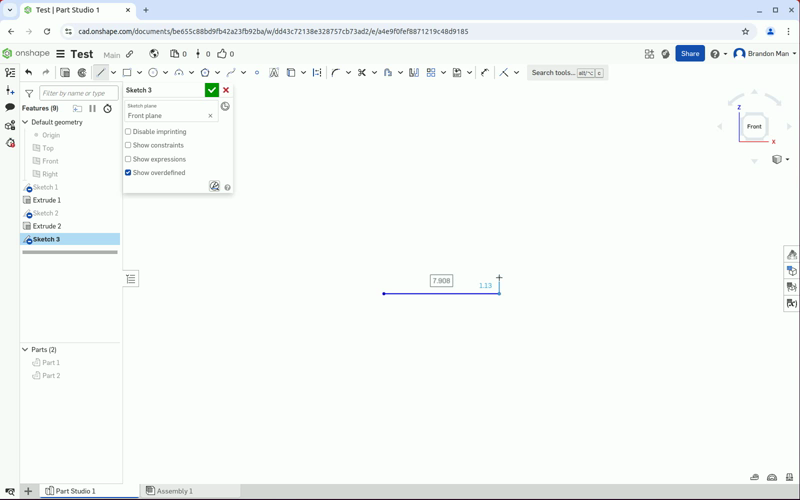
scroll(6)
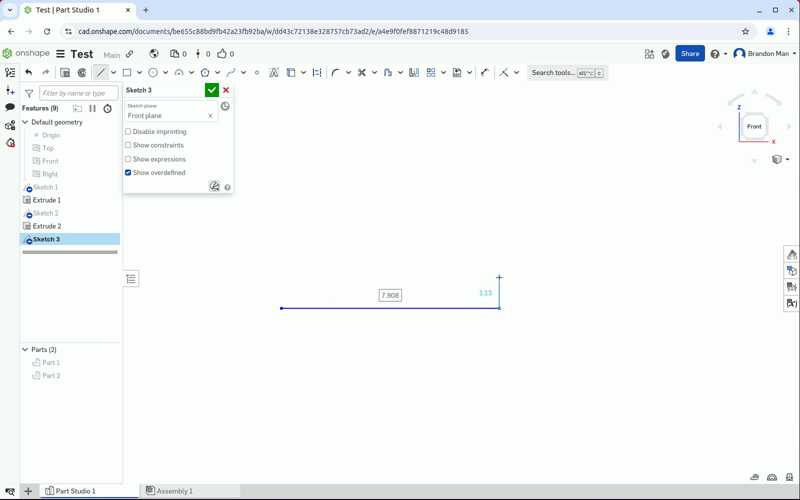
scroll(6)
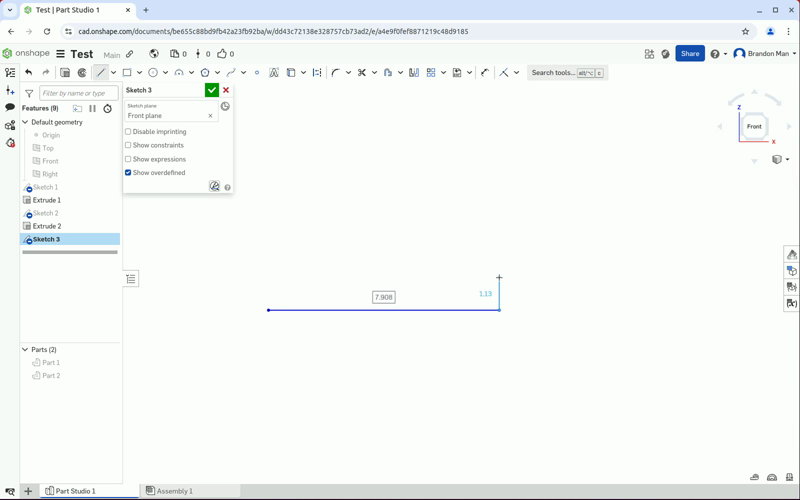
scroll(6)
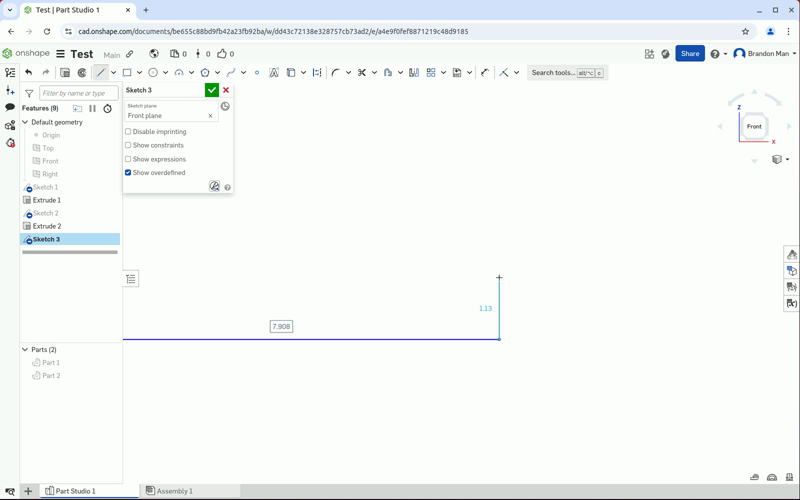
click(499, 277)
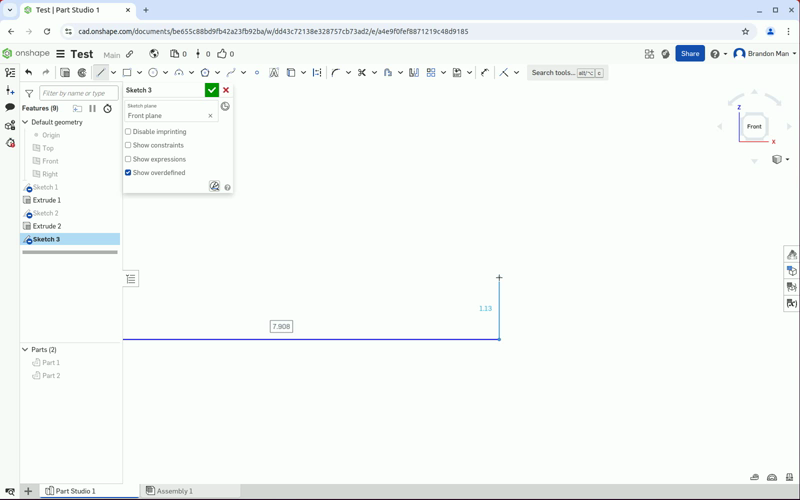
scroll(-6)
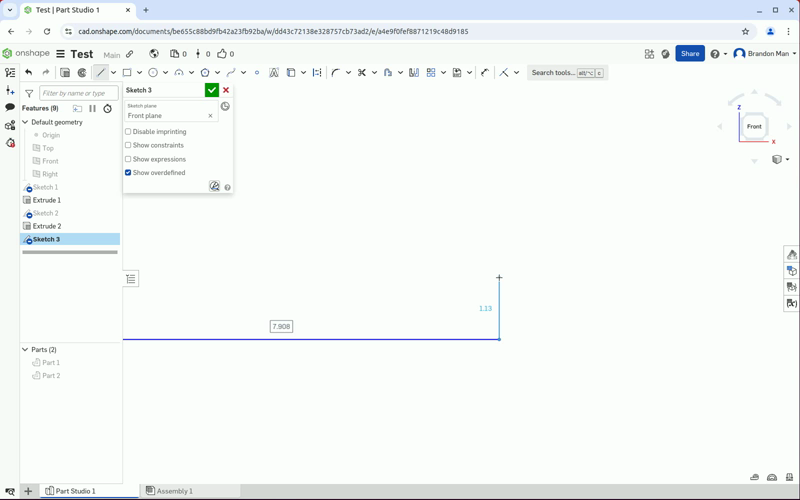
scroll(-6)
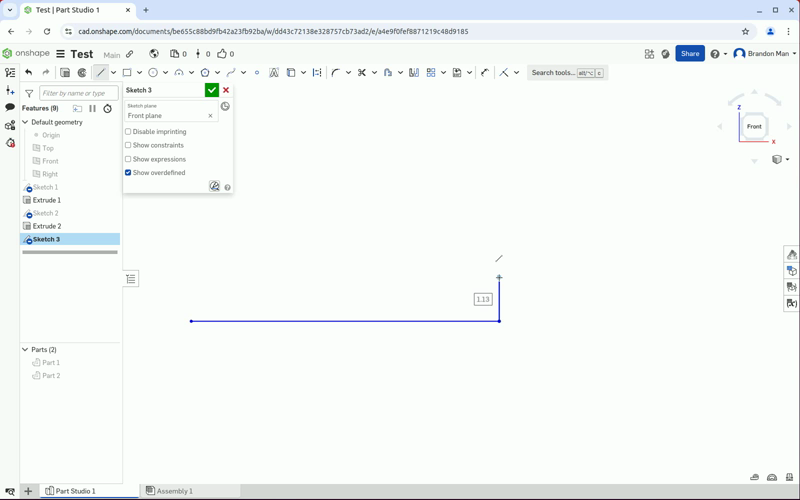
scroll(-6)
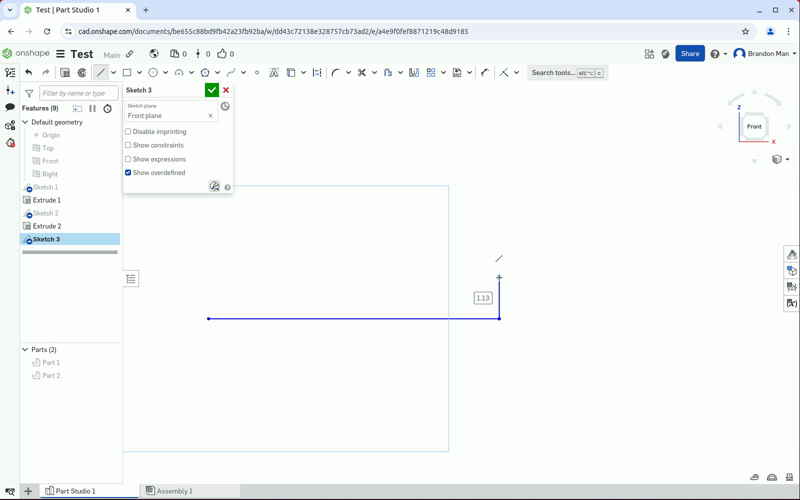
scroll(-6)
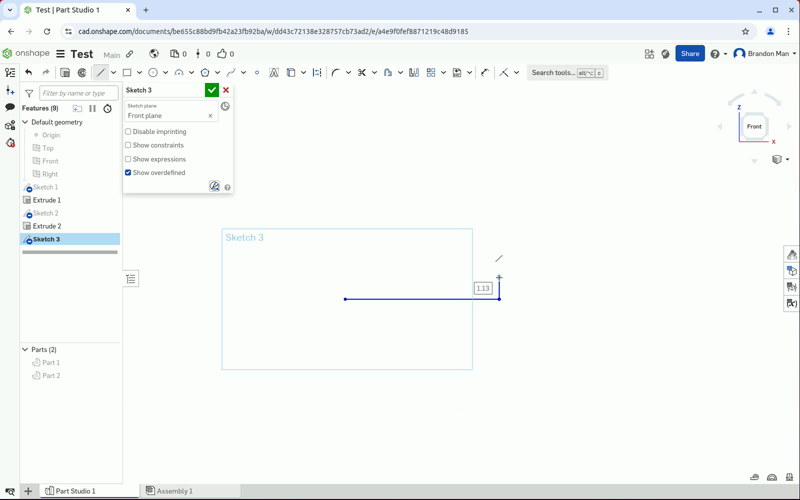
scroll(-6)
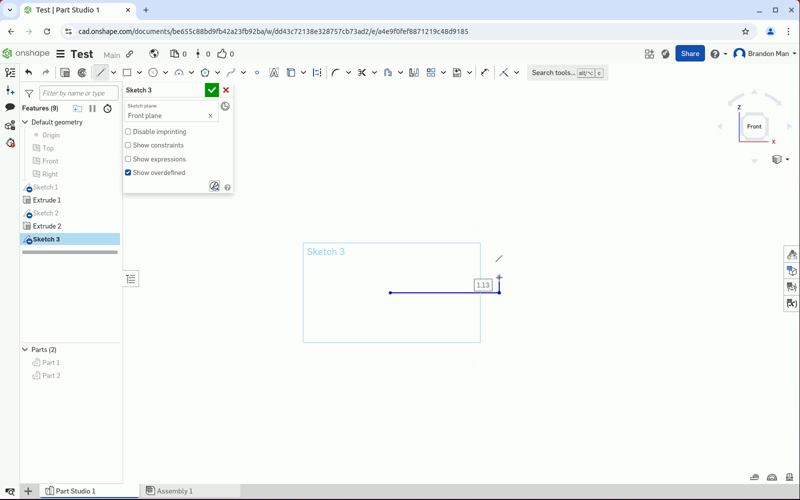
scroll(-6)
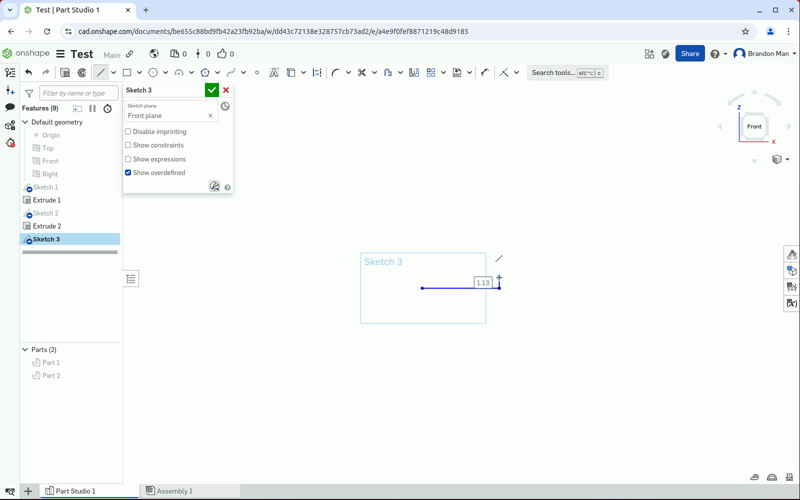
scroll(-6)
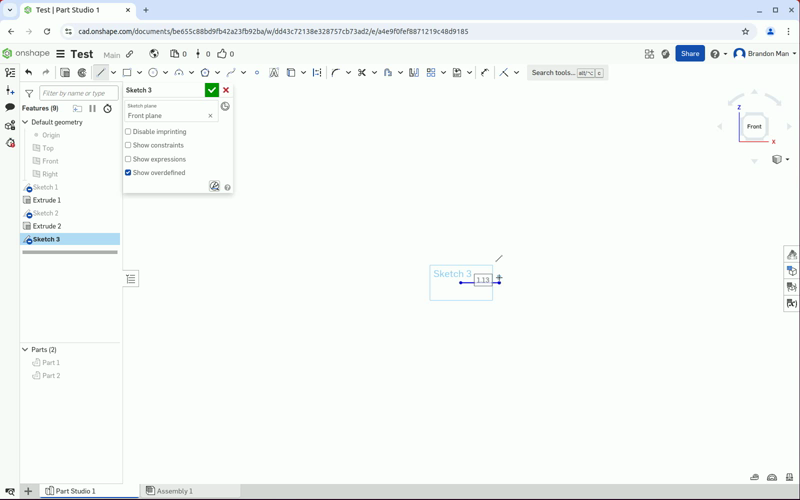
key_up(shift)
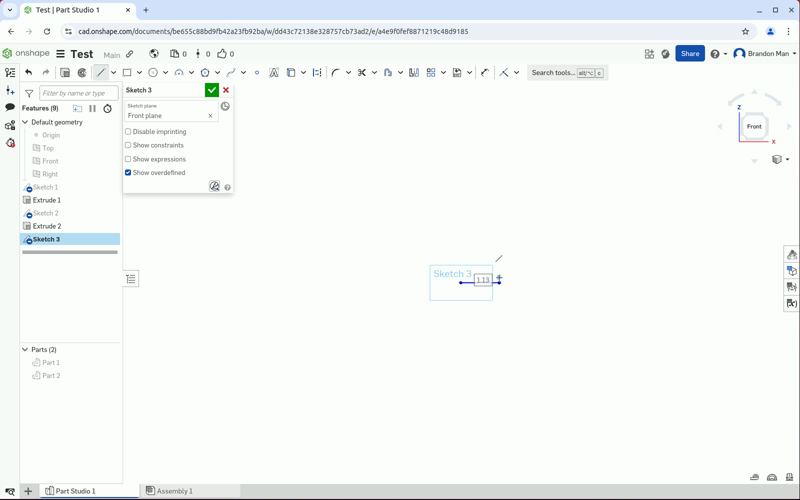
key_down(shift)
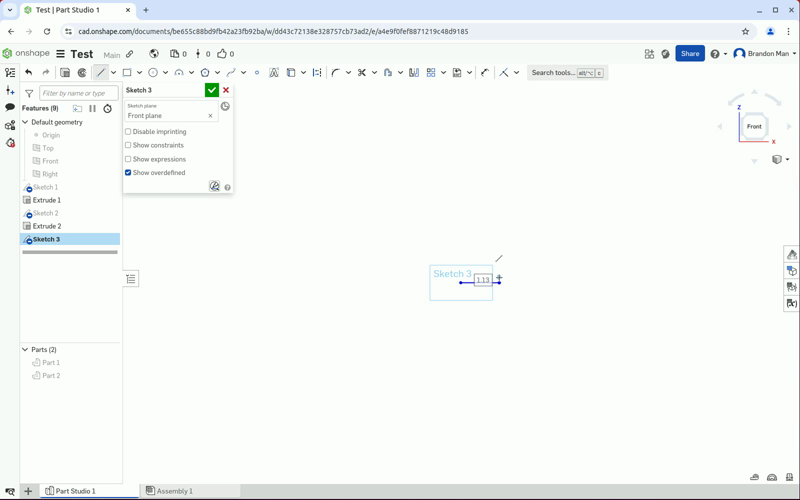
mouse_move(529, 277)
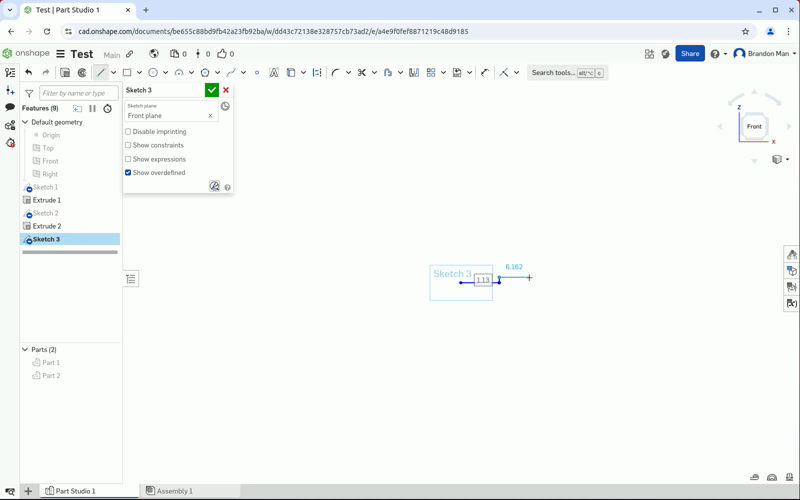
mouse_move(466, 277)
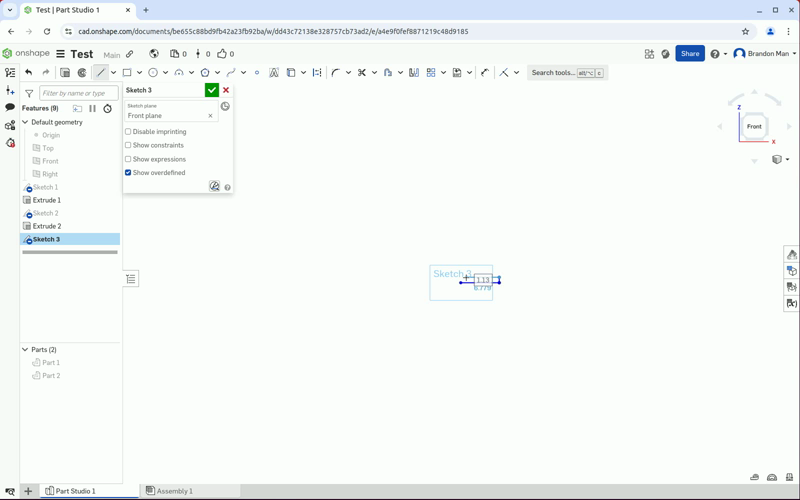
click(466, 277)
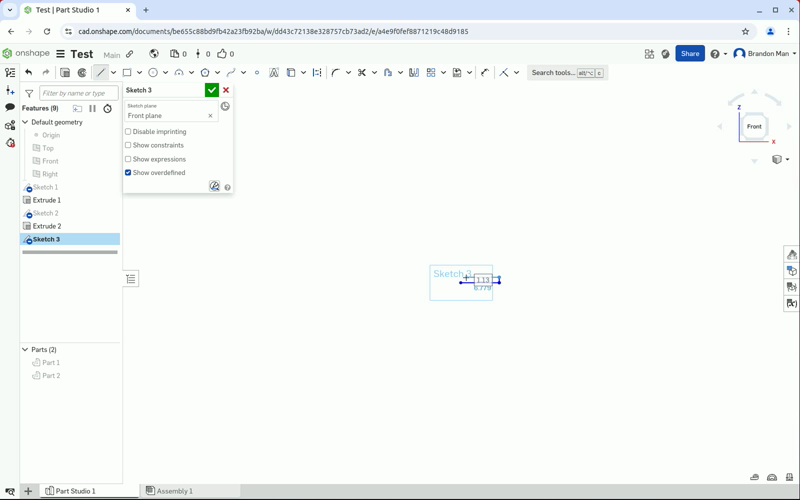
key_up(shift)
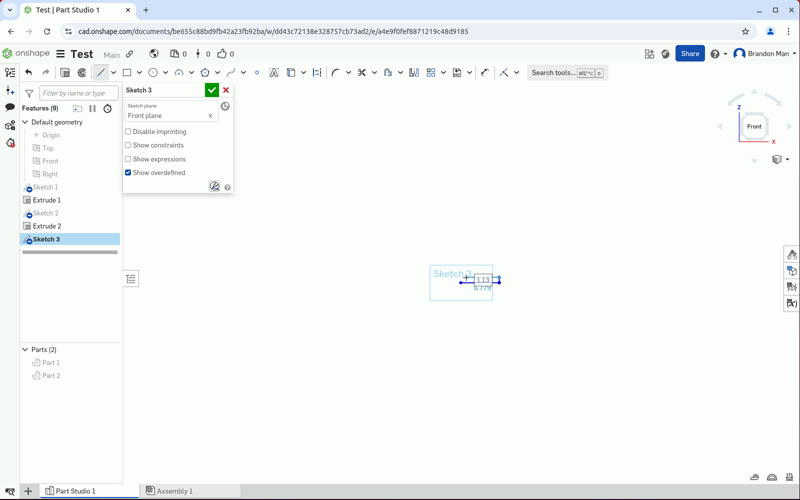
key_down(shift)
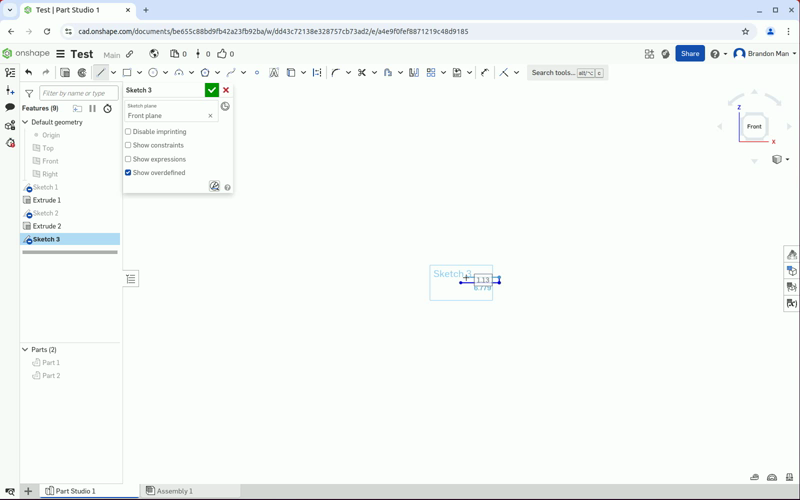
mouse_move(496, 277)
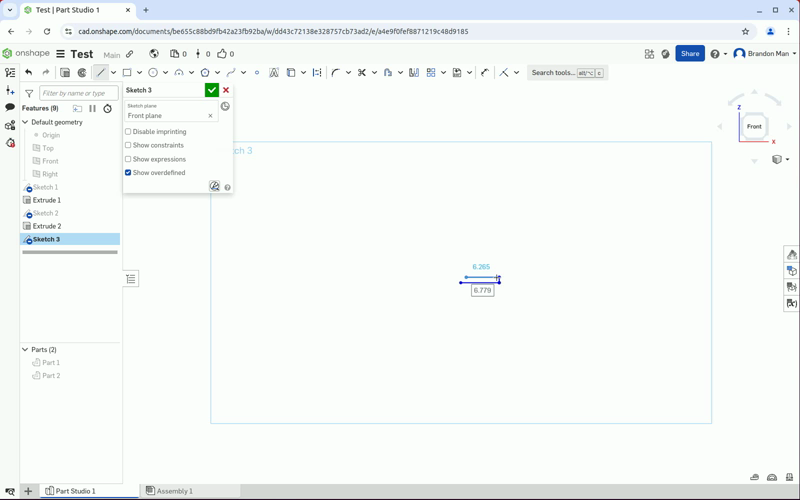
mouse_move(466, 244)
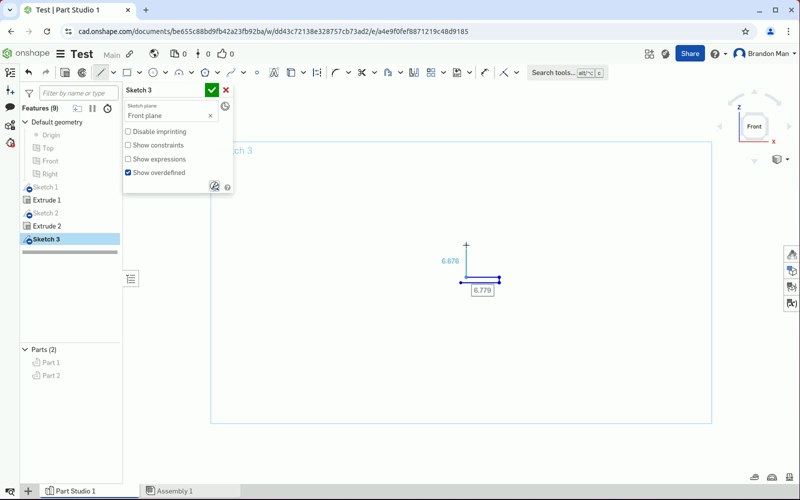
click(466, 244)
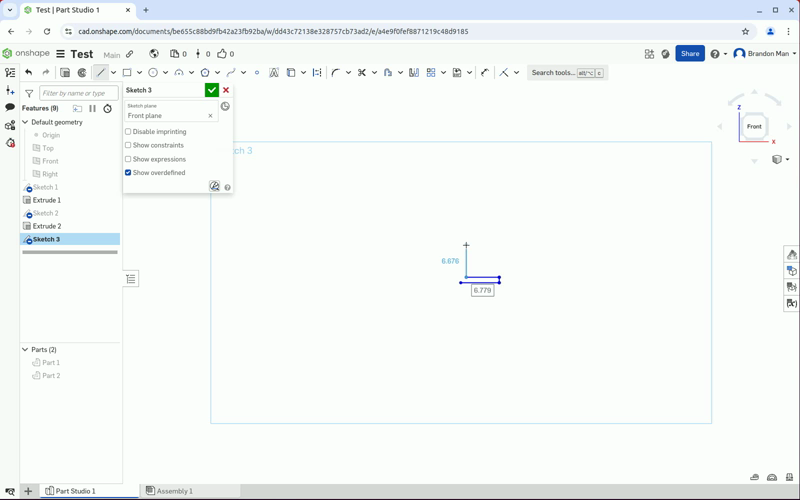
key_up(shift)
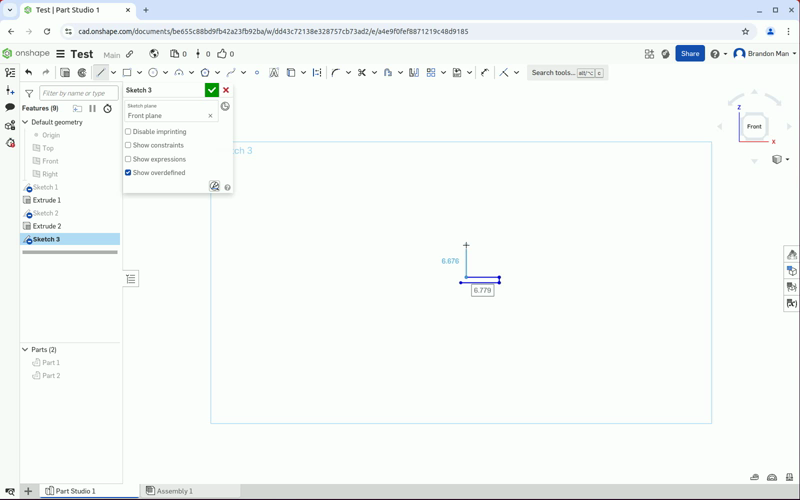
key_down(shift)
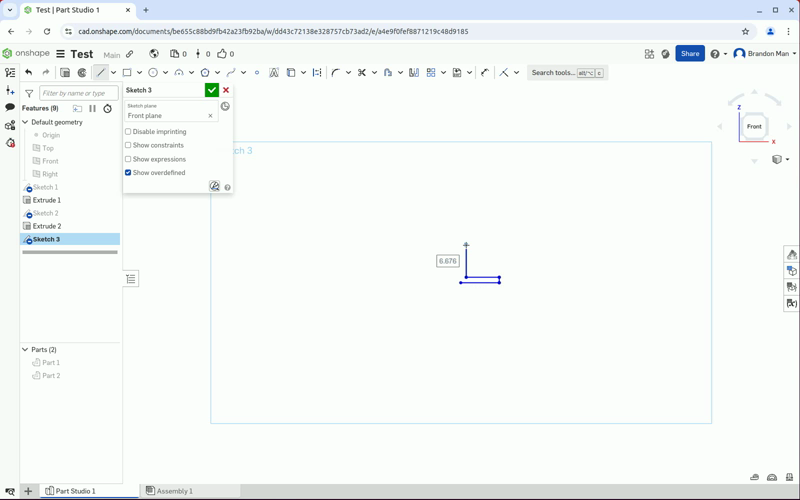
mouse_move(496, 244)
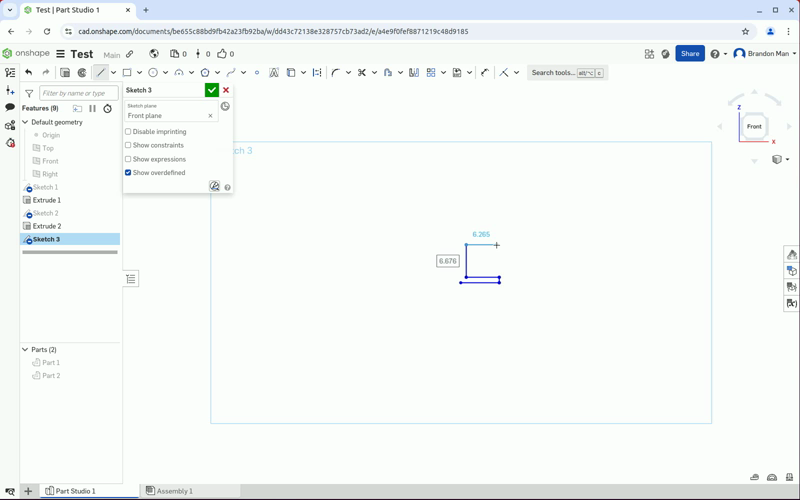
mouse_move(460, 244)
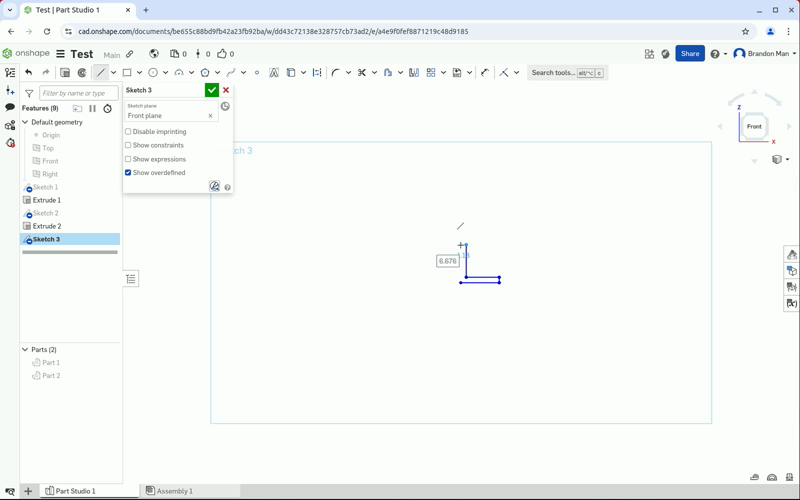
scroll(6)
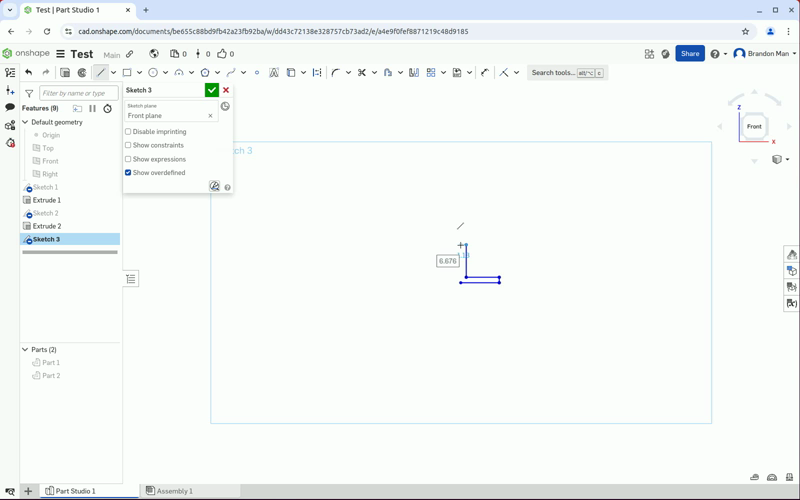
scroll(6)
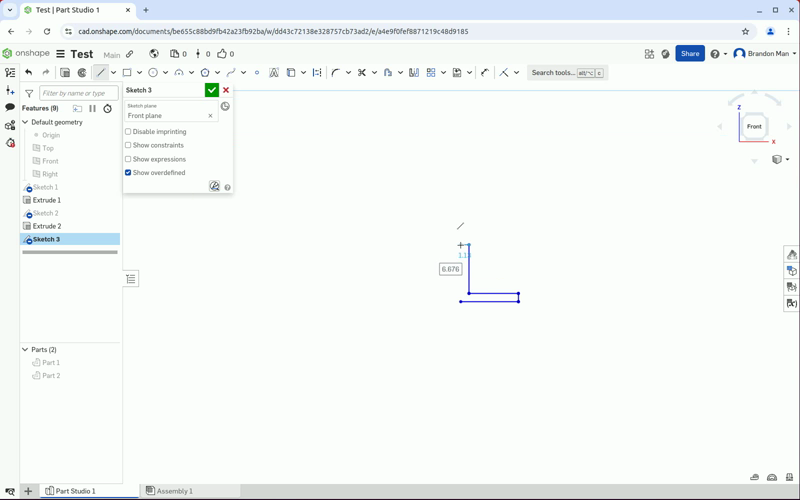
scroll(6)
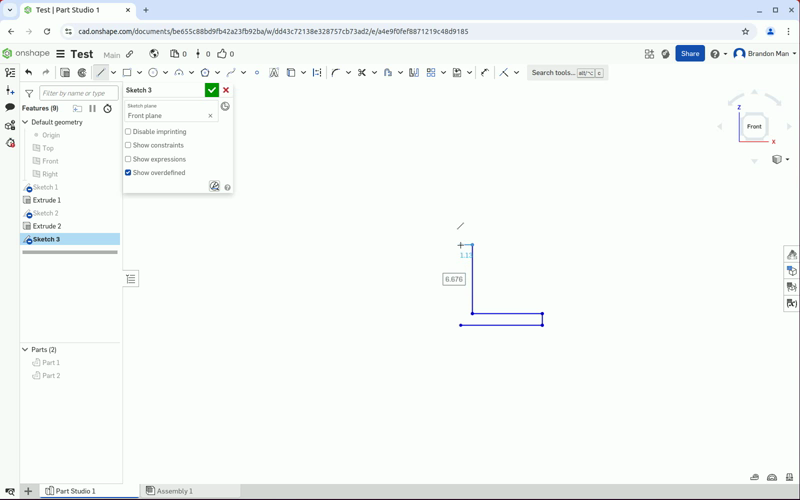
scroll(6)
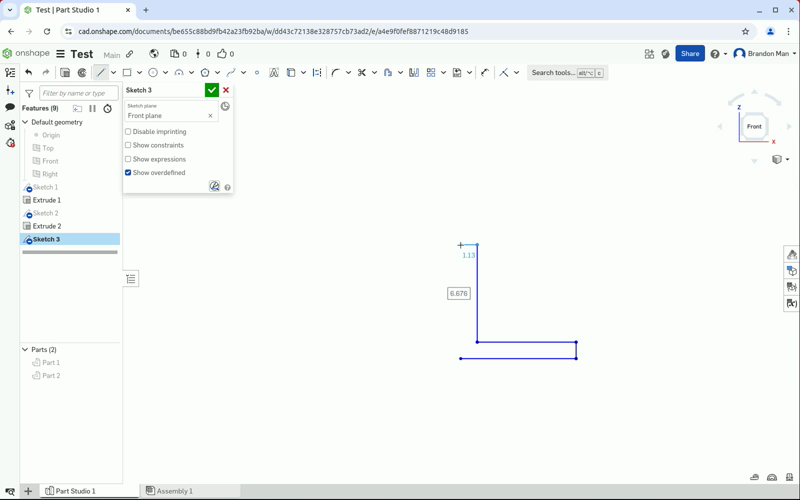
scroll(6)
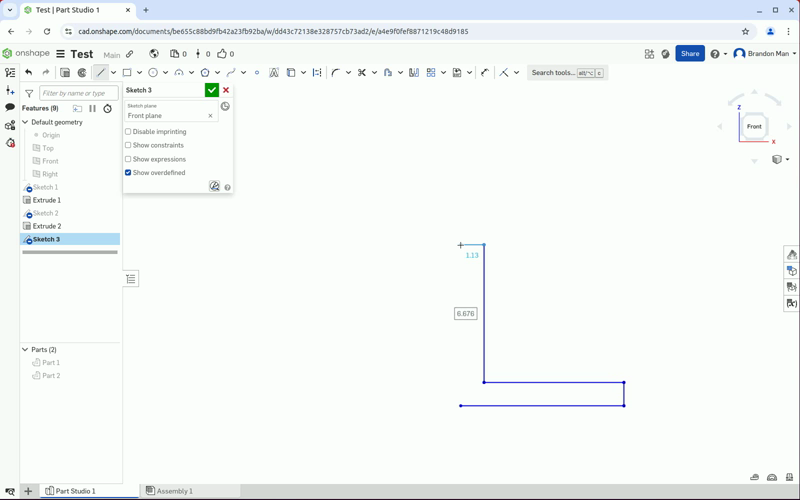
scroll(6)
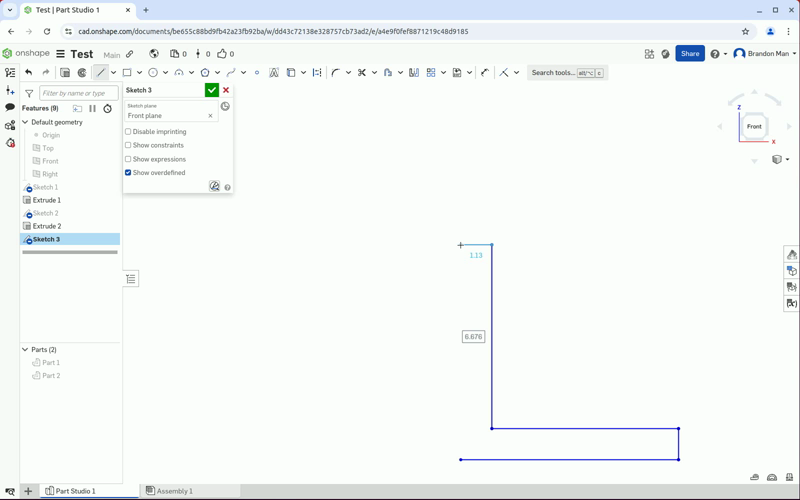
scroll(6)
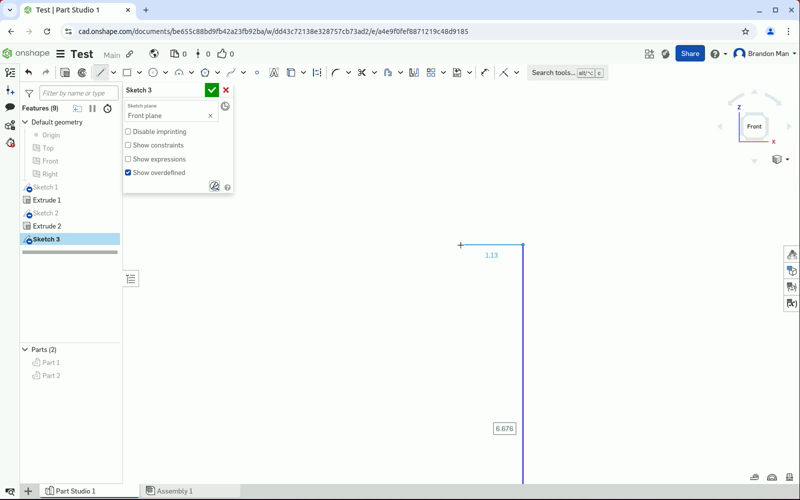
click(460, 244)
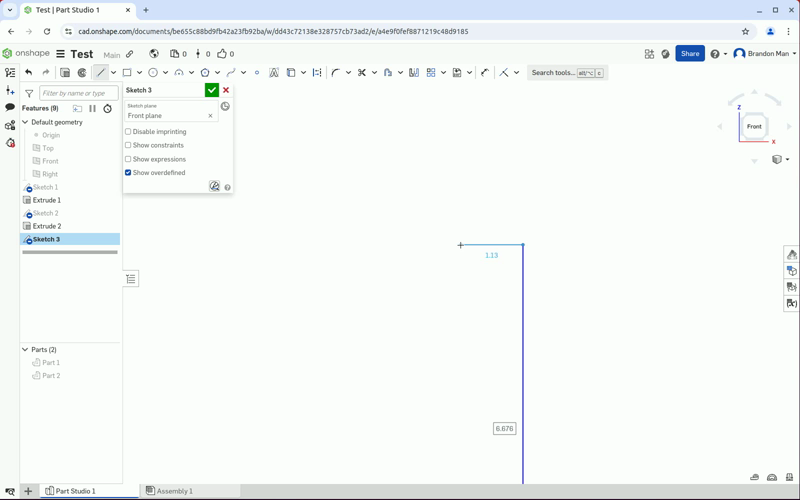
scroll(-6)
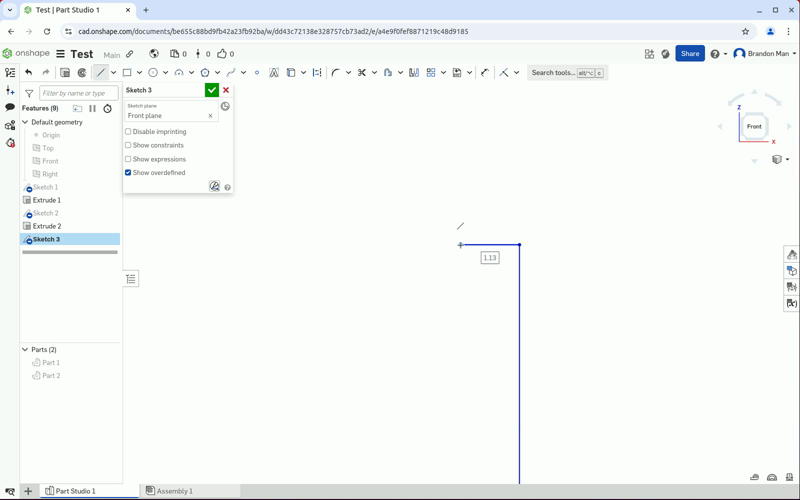
scroll(-6)
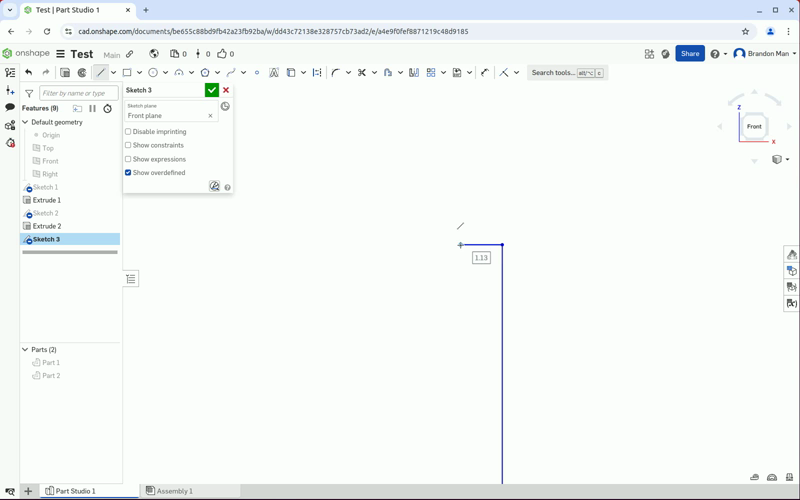
scroll(-6)
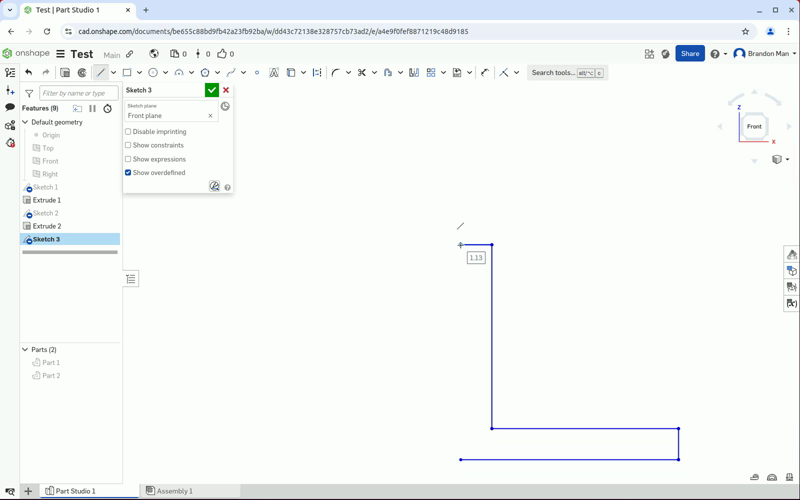
scroll(-6)
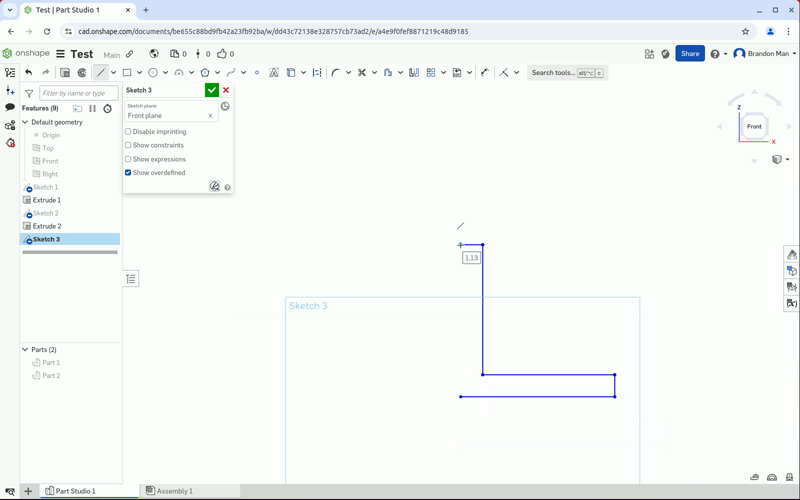
scroll(-6)
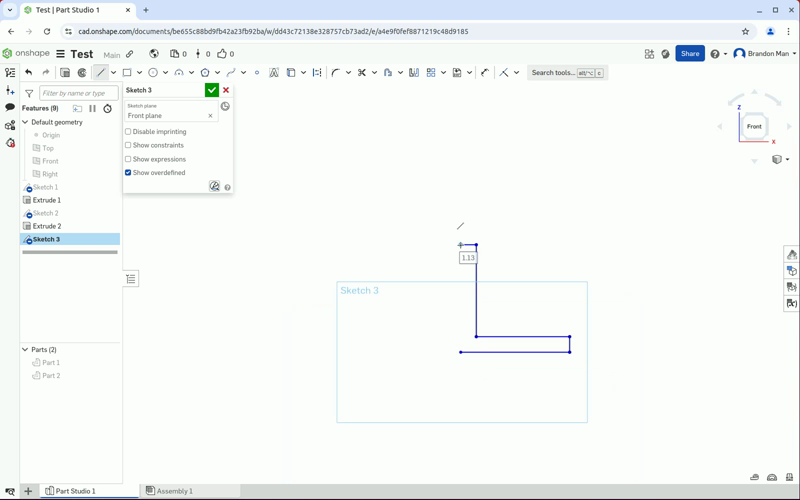
scroll(-6)
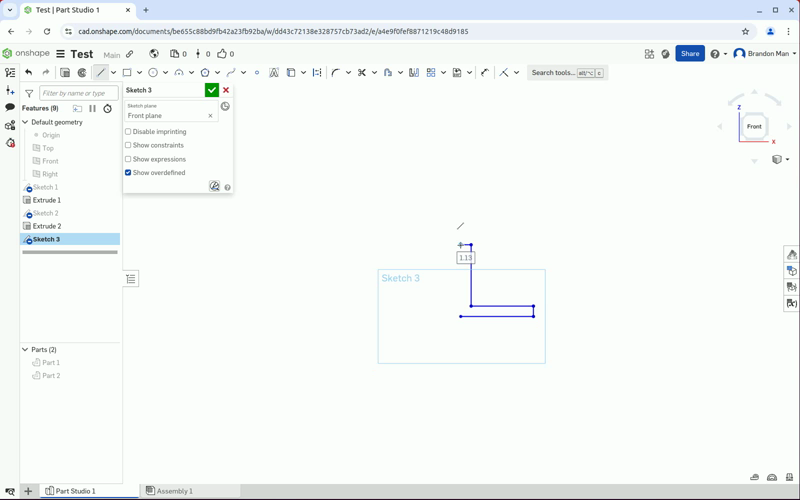
scroll(-6)
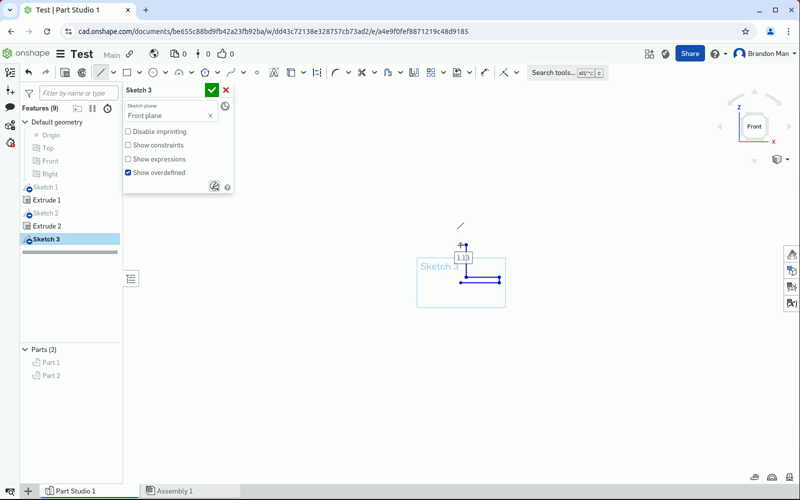
key_up(shift)
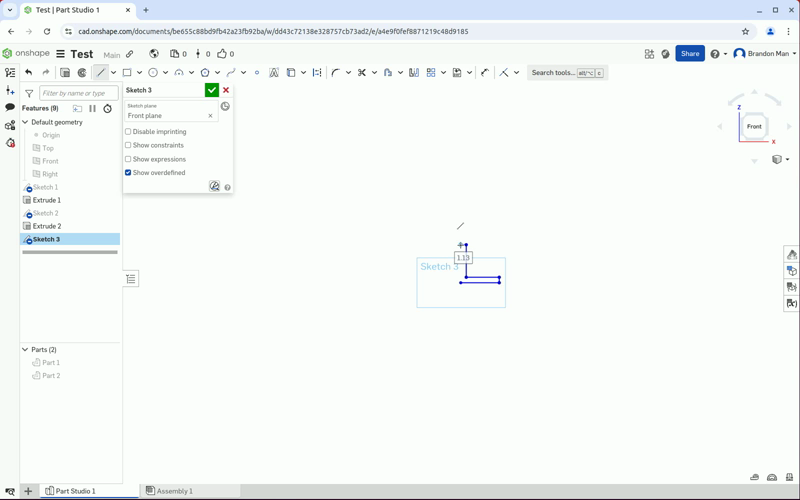
mouse_move(490, 244)
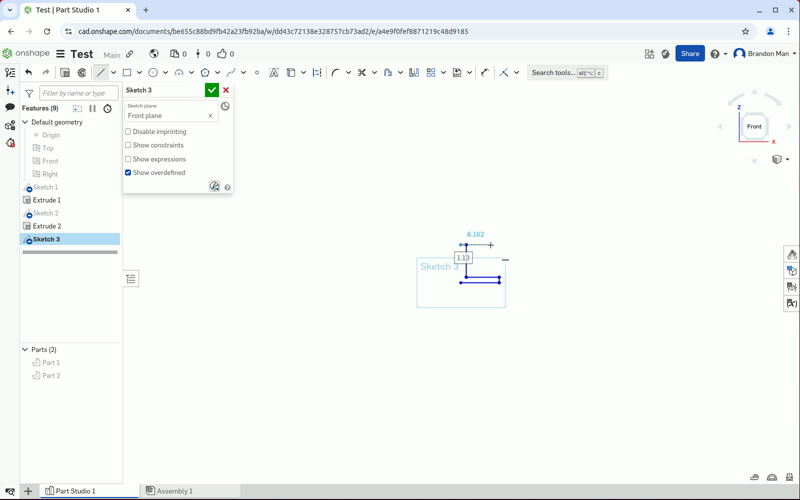
key_down(shift)
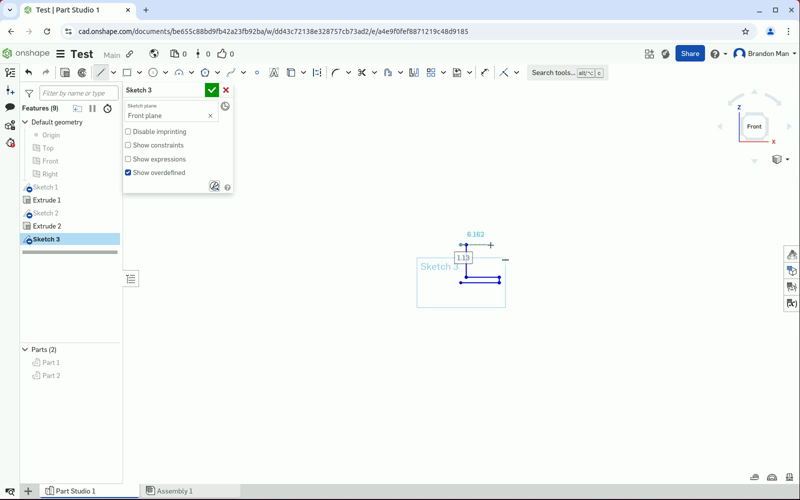
mouse_move(460, 282)
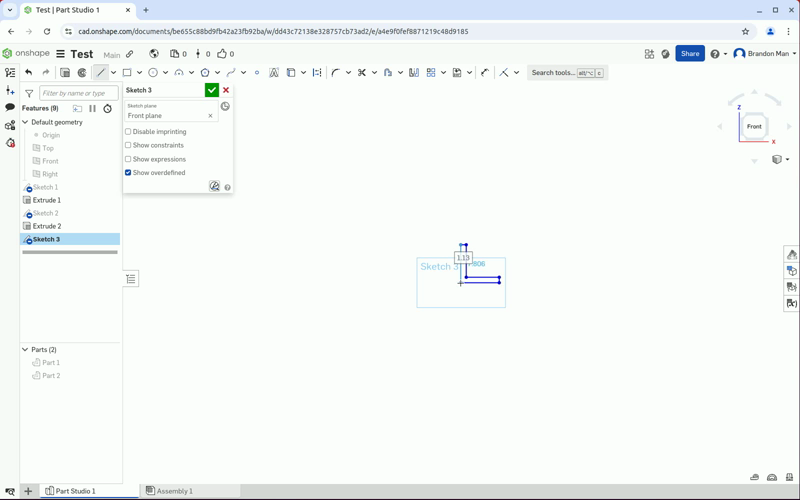
key_up(shift)
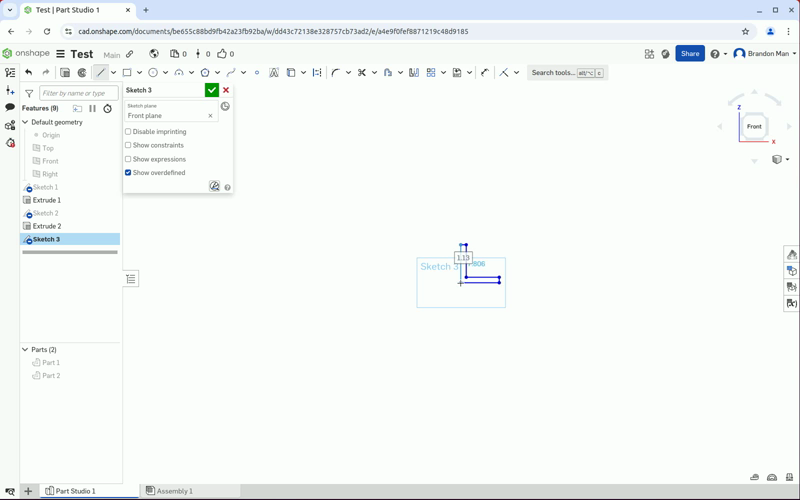
click(460, 282)
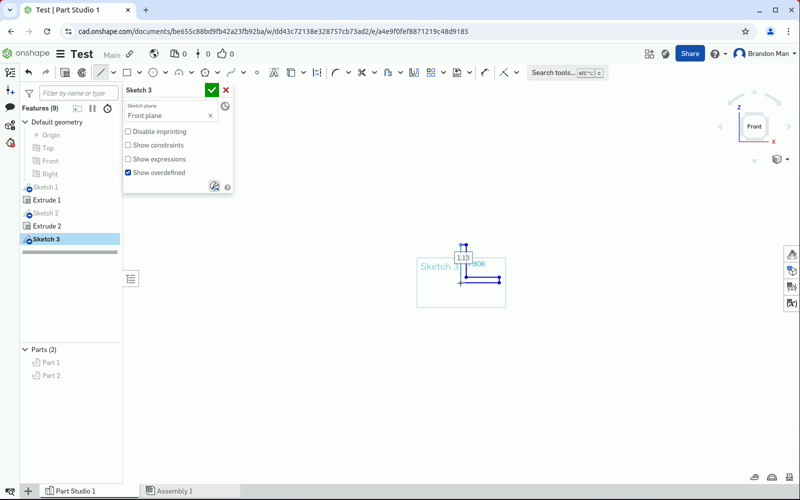
key(esc)
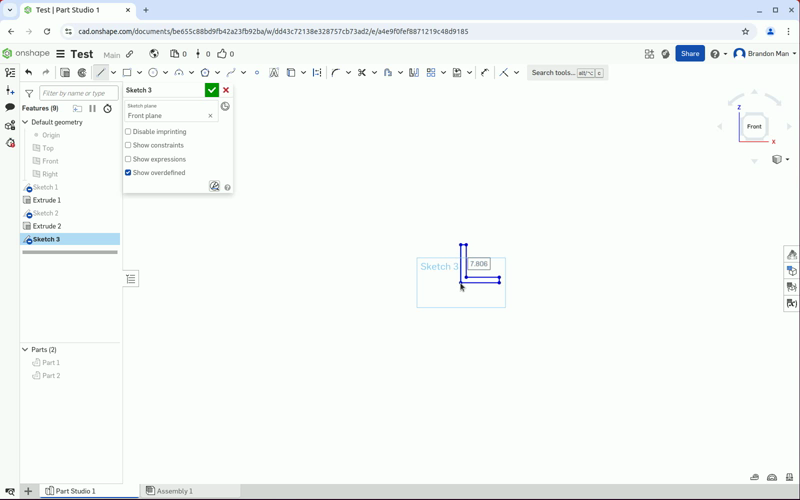
mouse_move(464, 255)
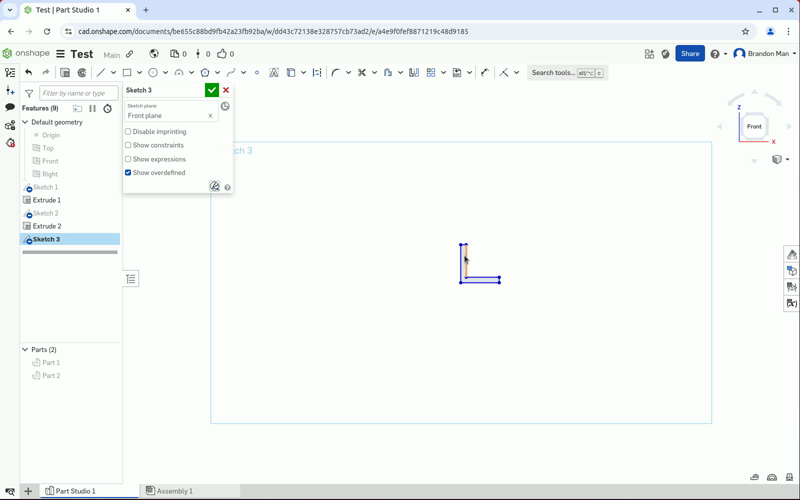
scroll(6)
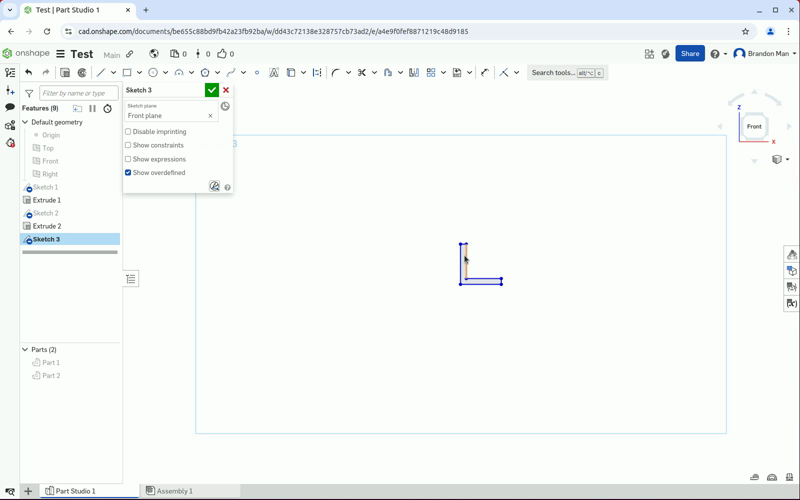
scroll(6)
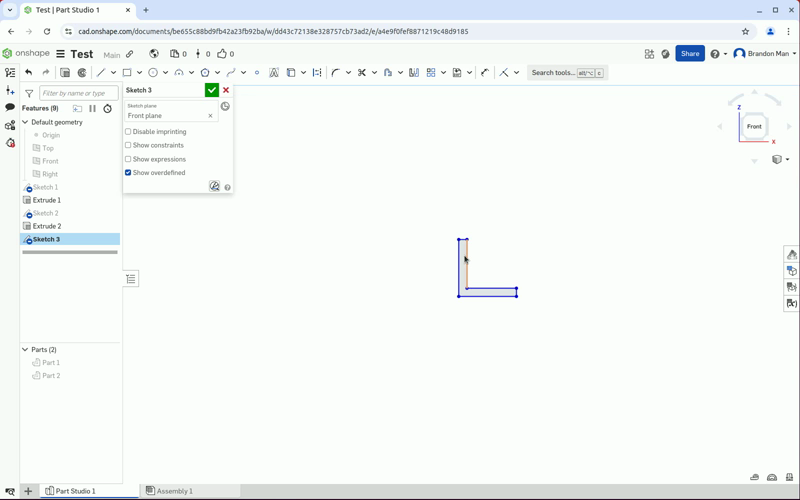
scroll(6)
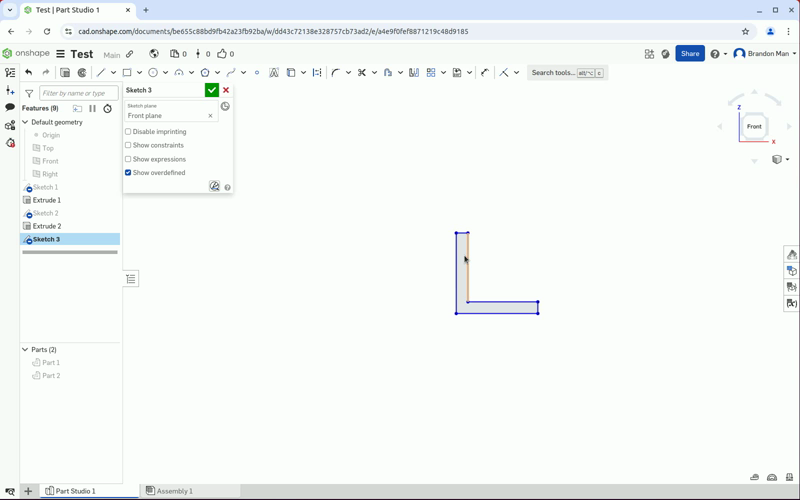
scroll(6)
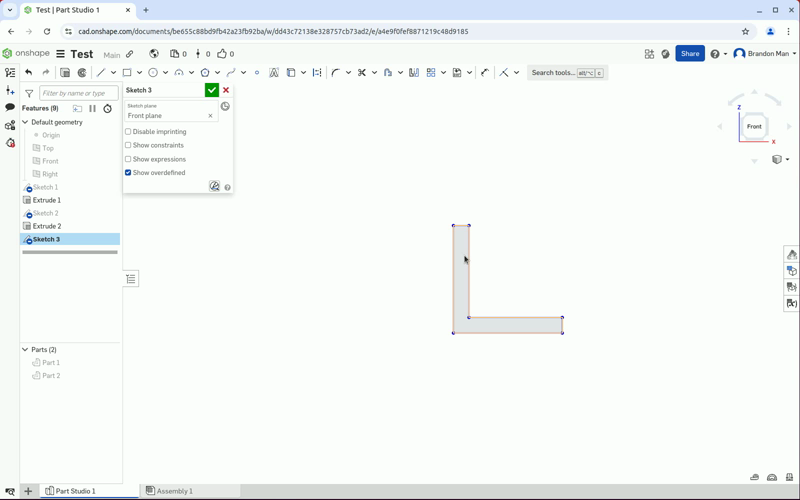
scroll(6)
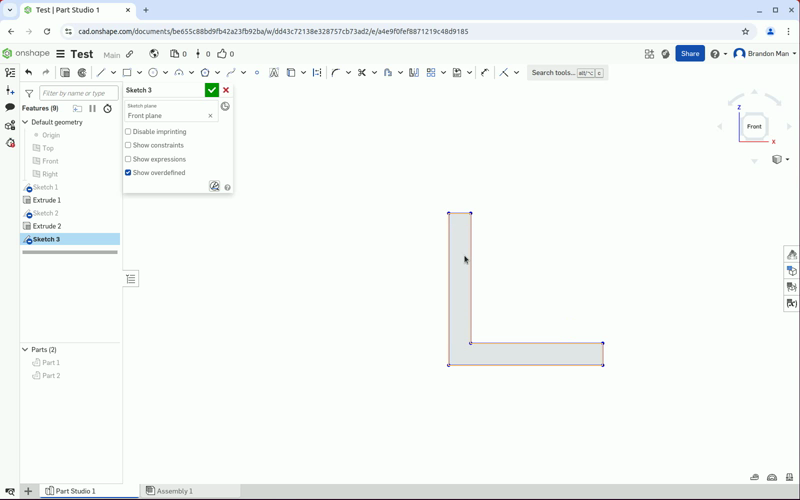
scroll(6)
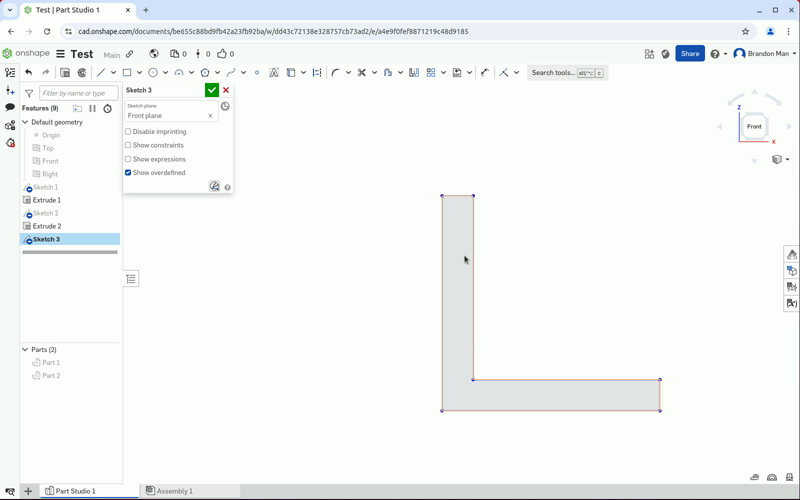
scroll(6)
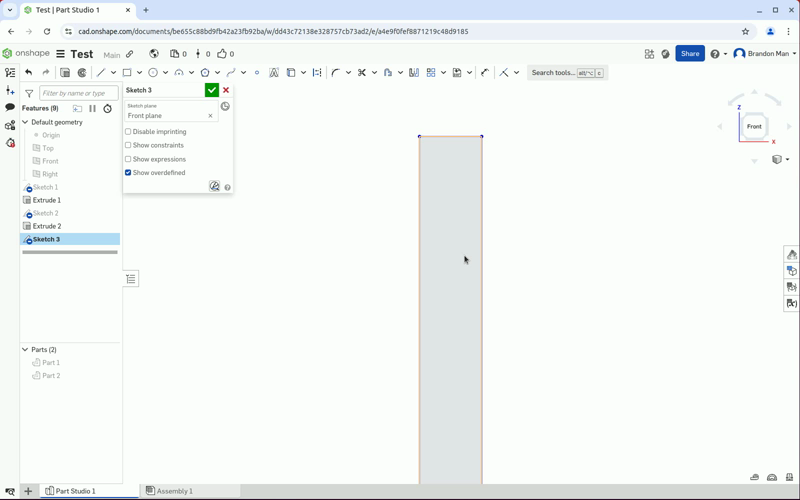
click(464, 255)
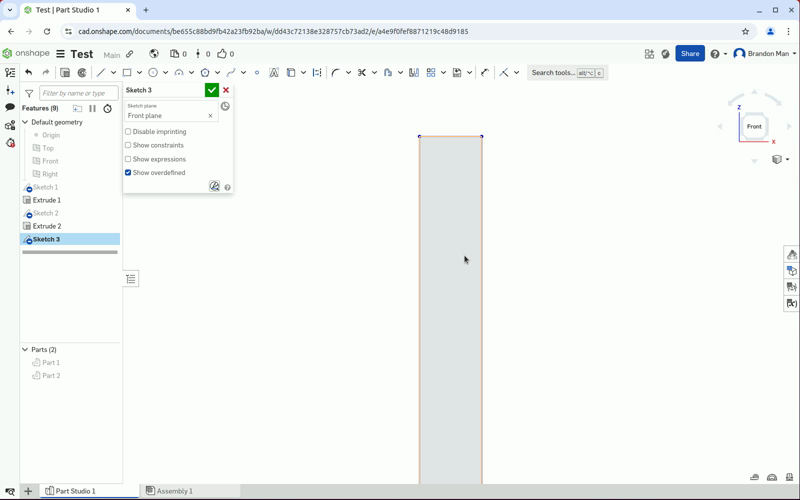
scroll(-6)
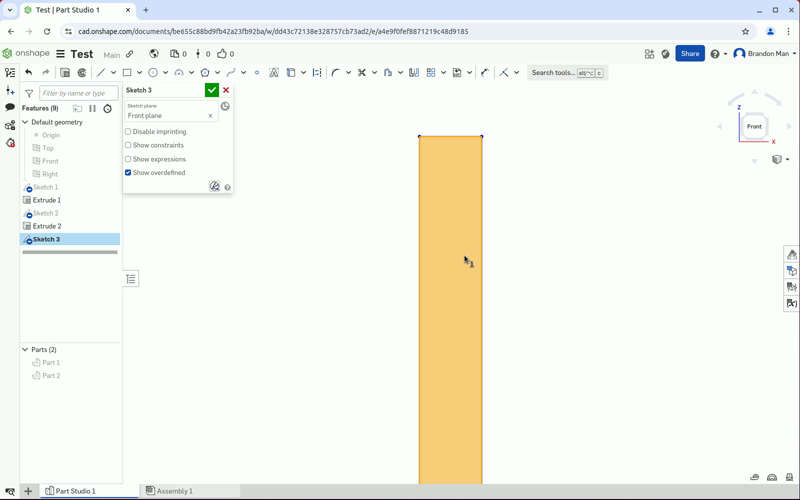
scroll(-6)
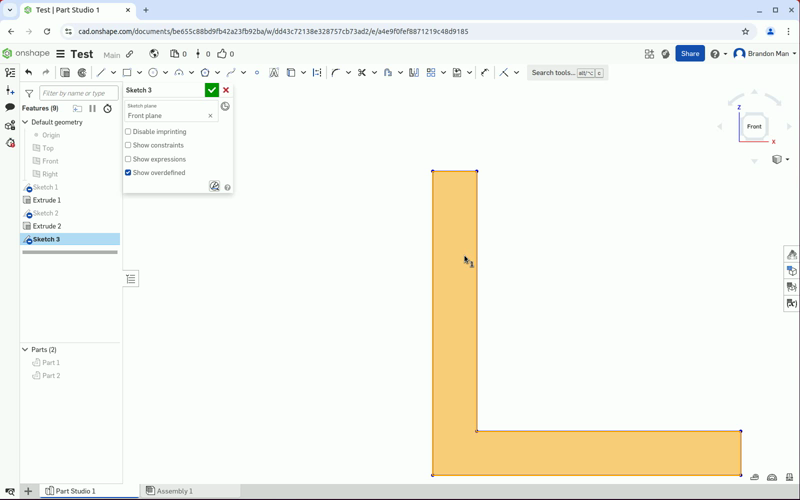
scroll(-6)
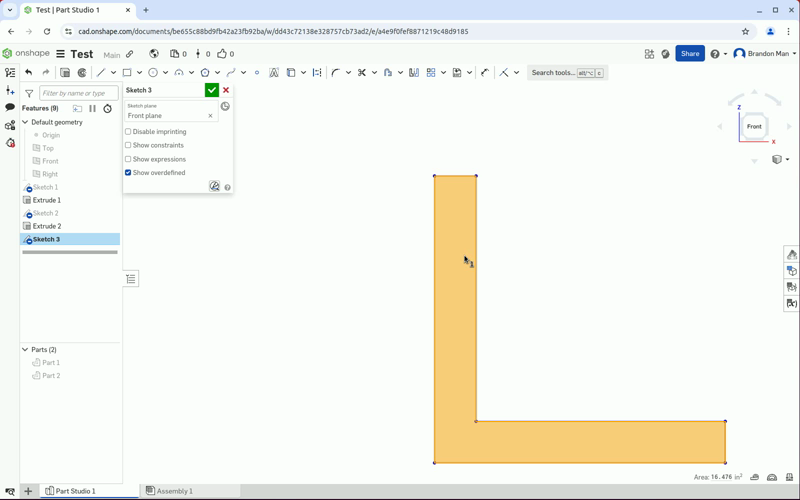
scroll(-6)
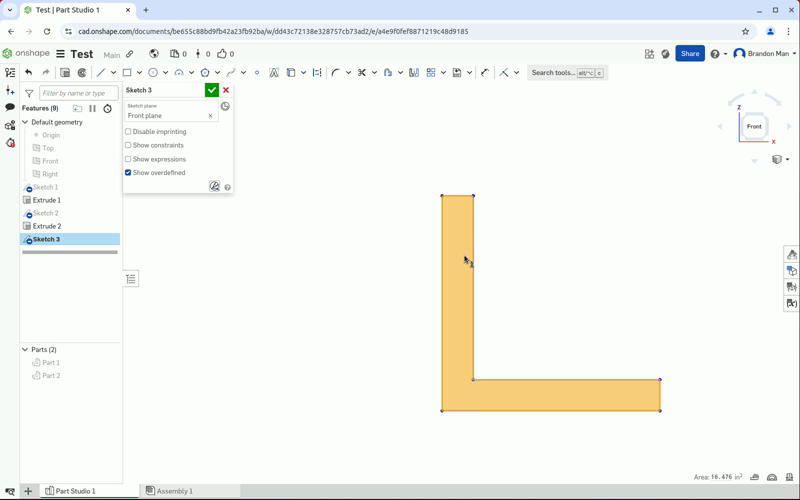
scroll(-6)
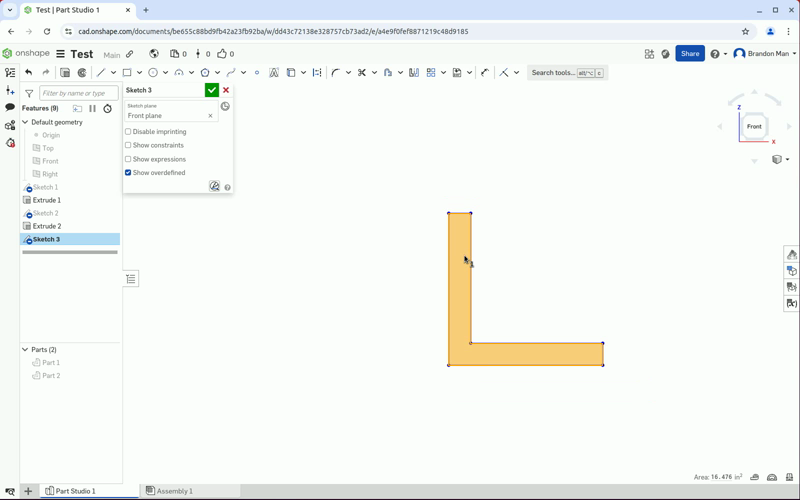
scroll(-6)
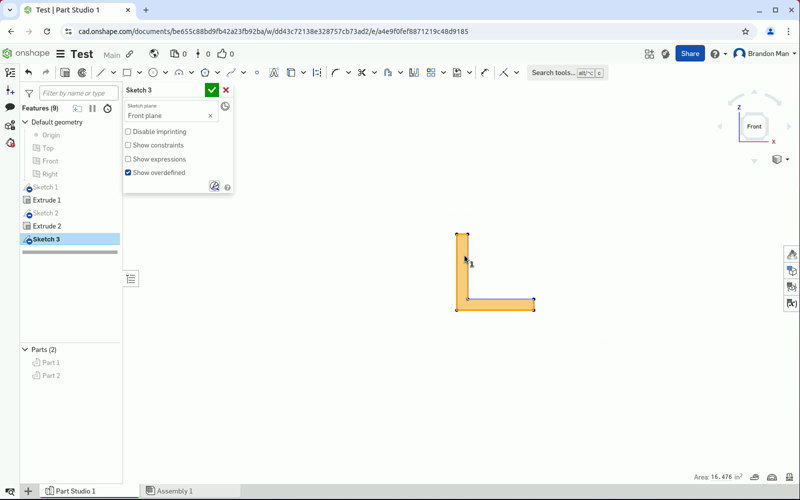
scroll(-6)
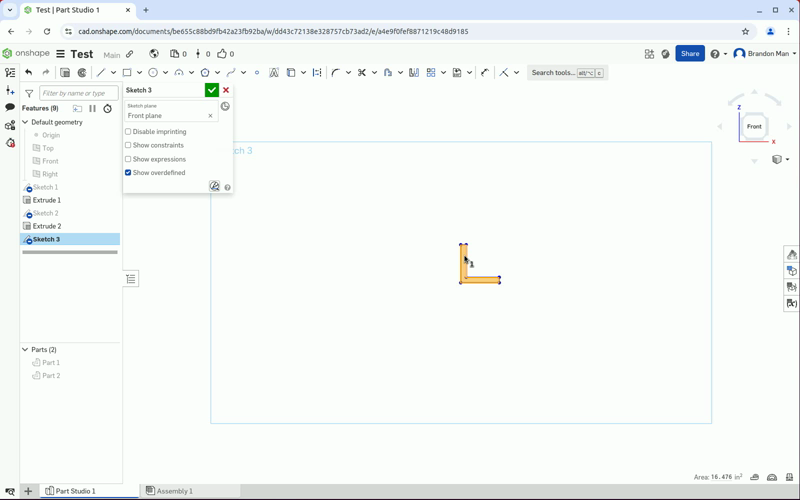
mouse_move(73, 352)
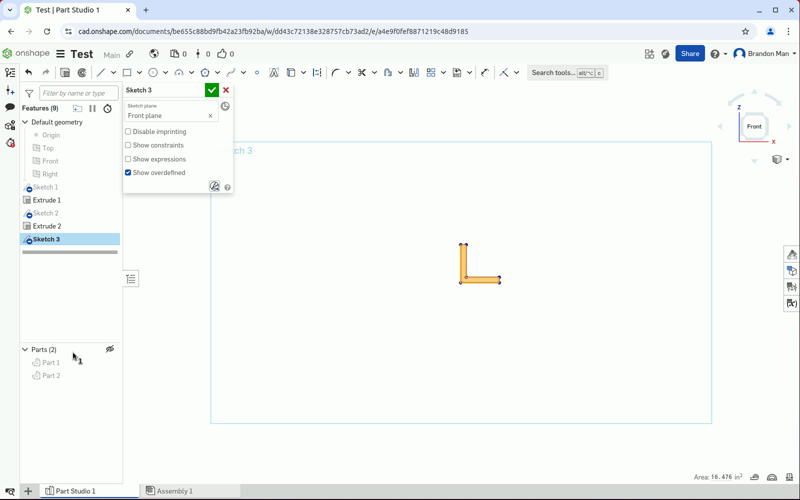
key(shift+y)
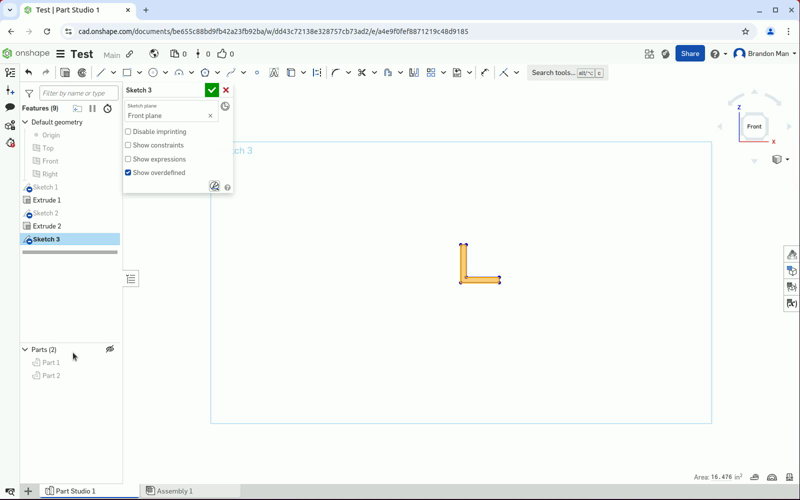
key(shift+e)
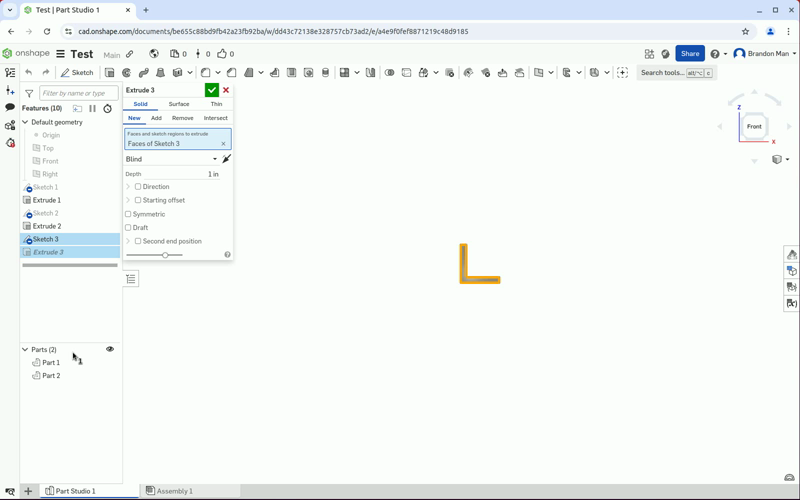
mouse_move(143, 106)
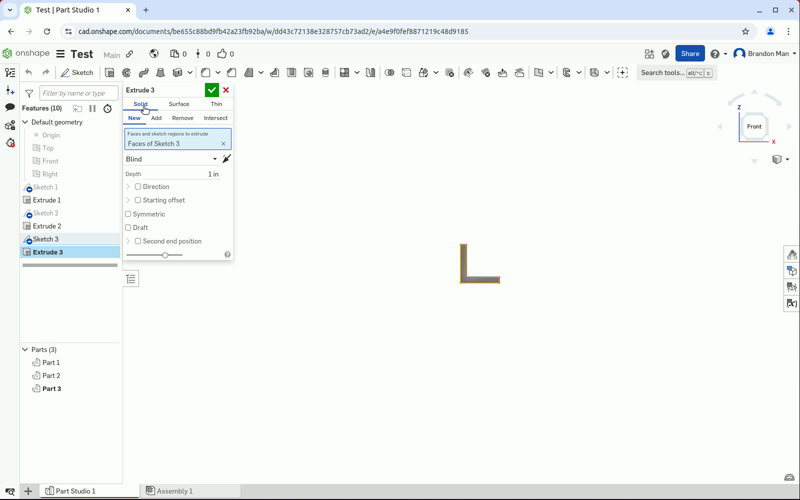
click(143, 106)
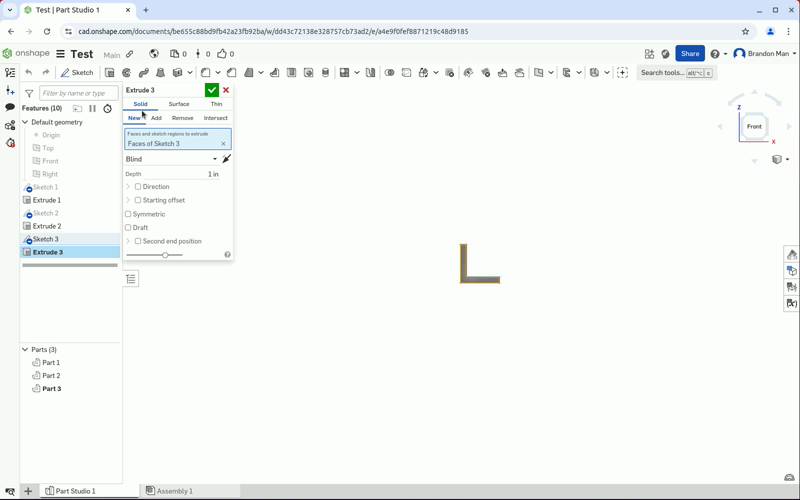
mouse_move(137, 120)
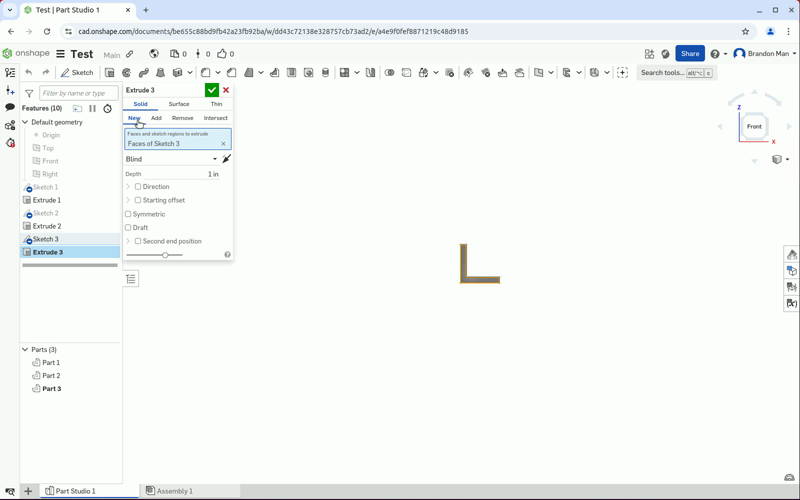
click(137, 120)
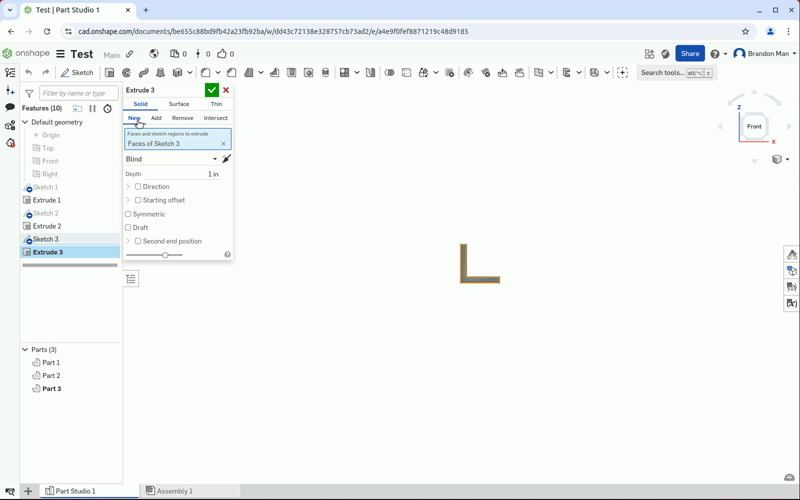
key(tab, 4)
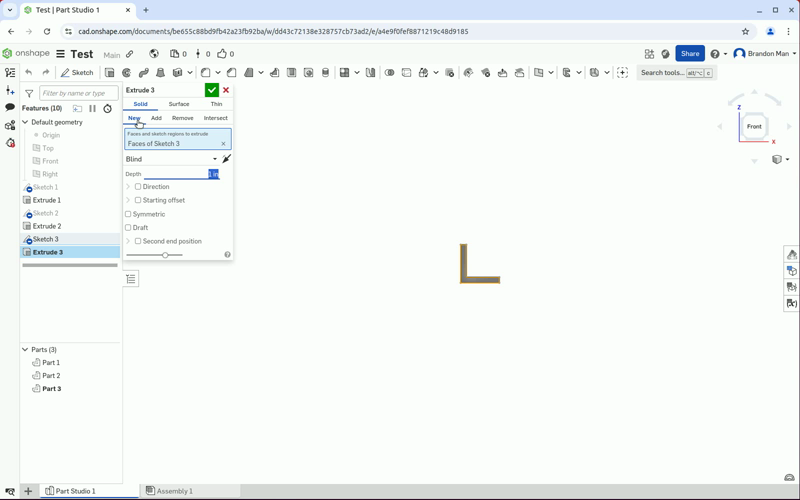
text(23.108)
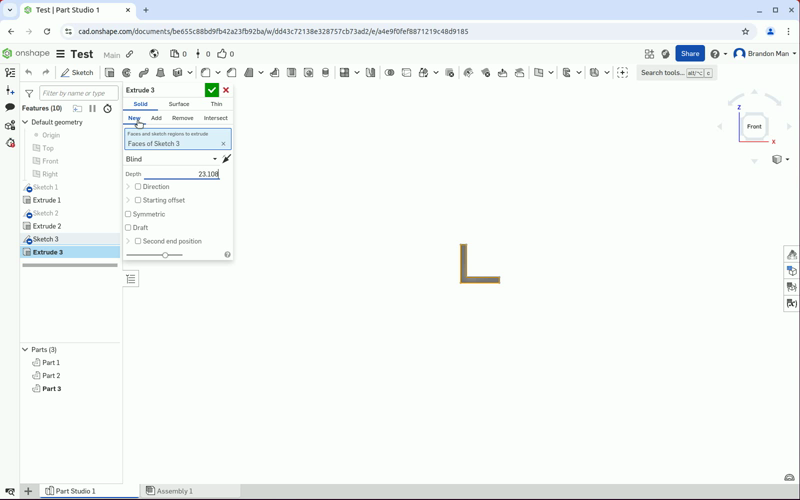
key(enter)
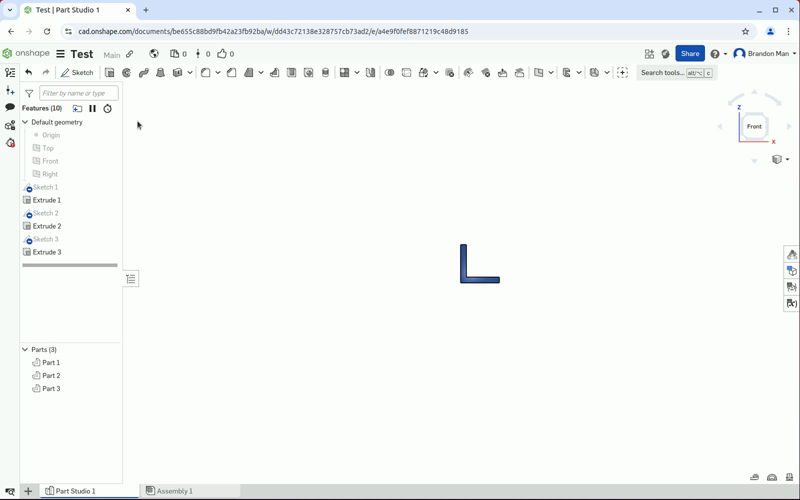
key(shift+h)
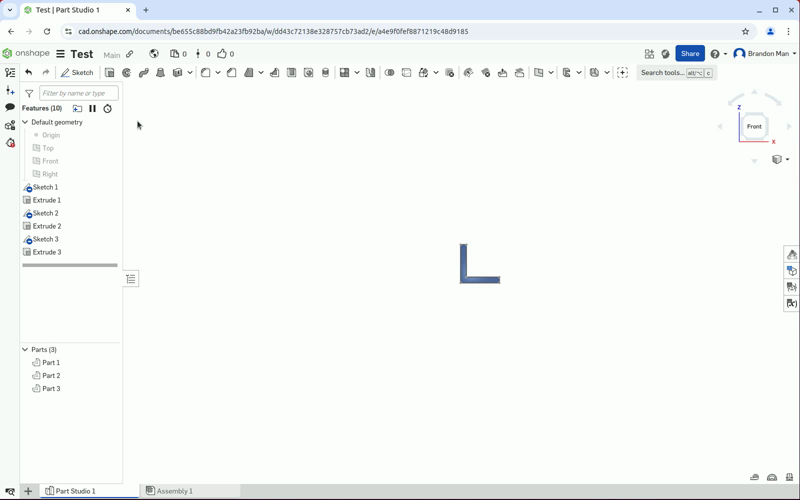
key(shift+h)
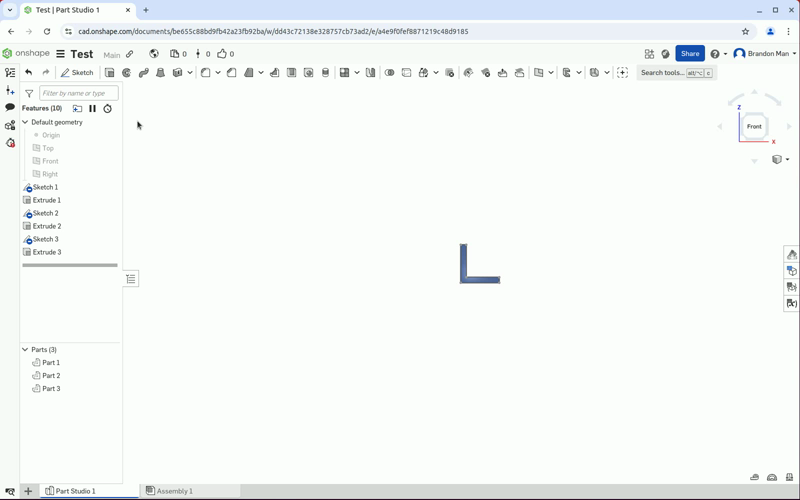
key(shift+7)
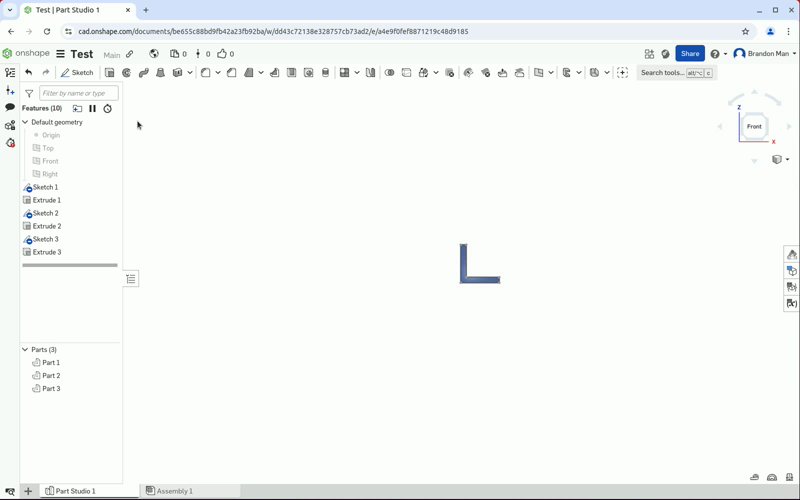
key(left, 2)
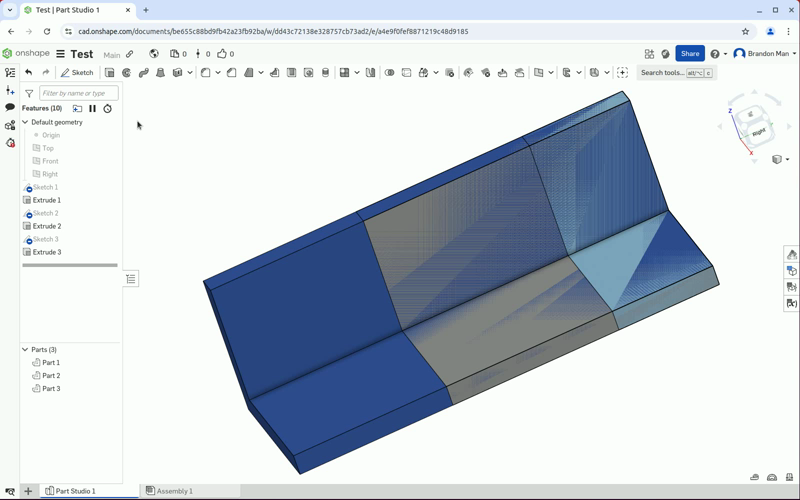
key(down, 2)
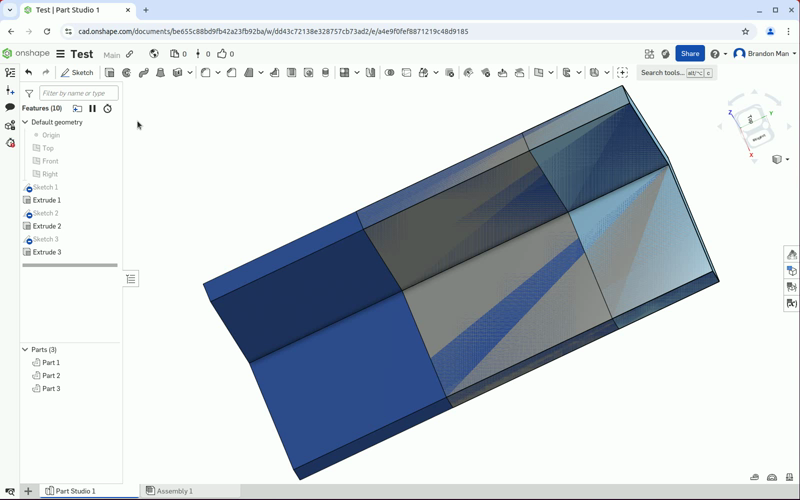
key(up, 2)
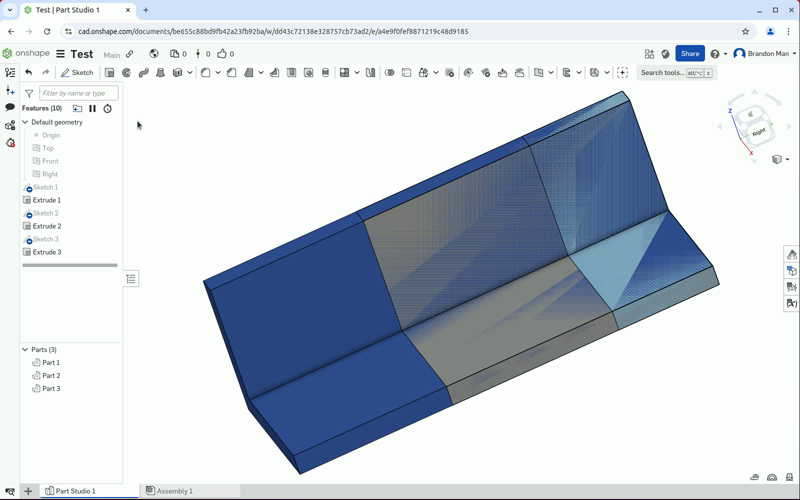
key(right, 2)
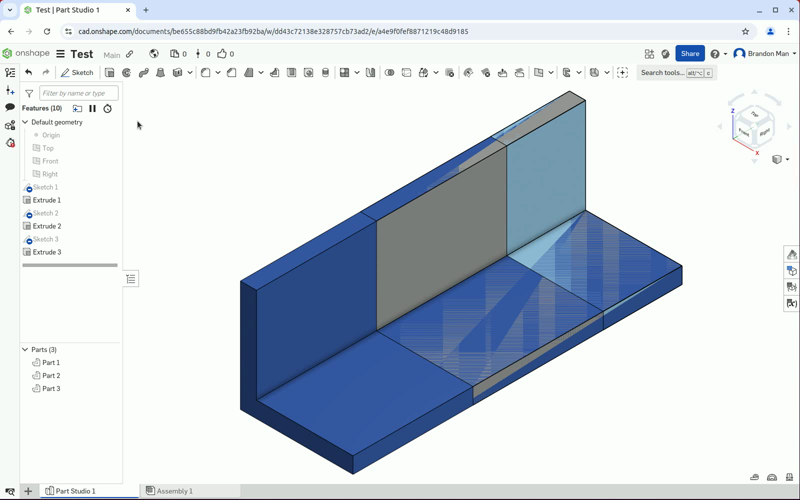
mouse_move(73, 189)
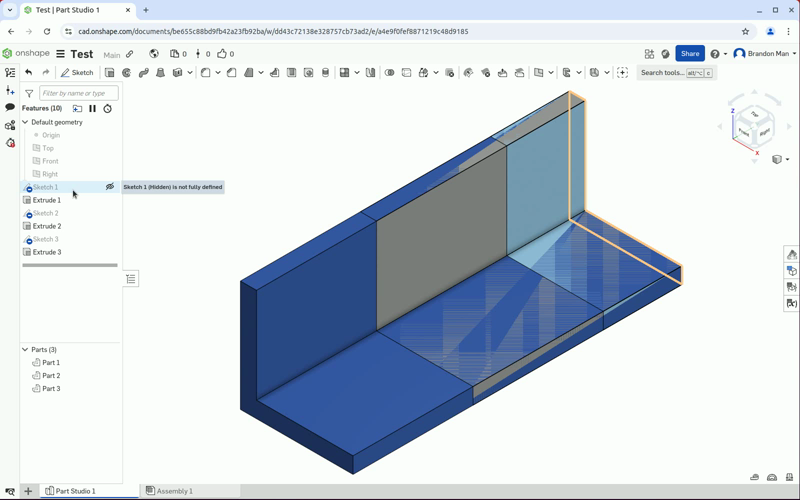
click(73, 189)